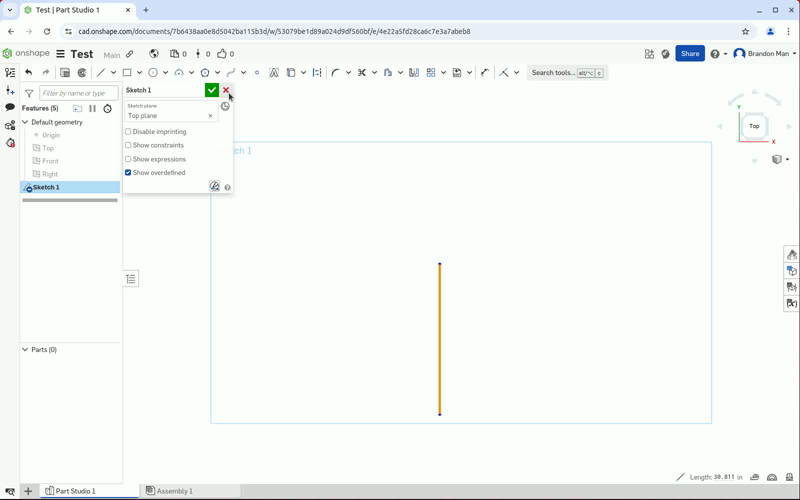
key(shift+h)
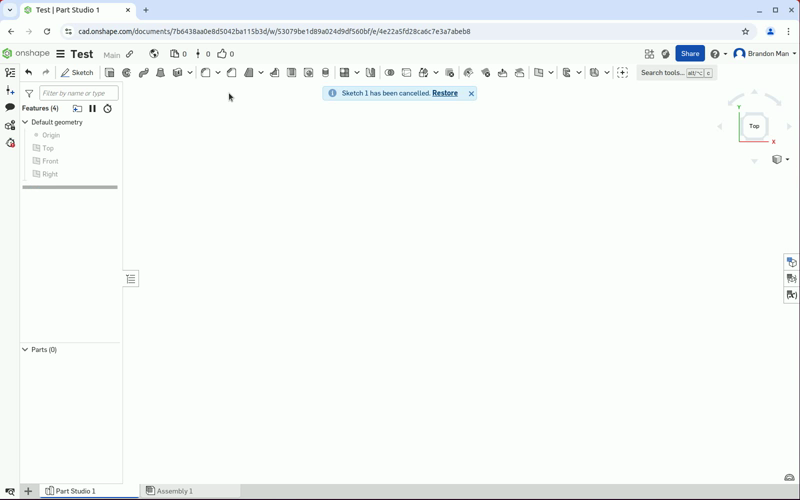
mouse_move(73, 352)
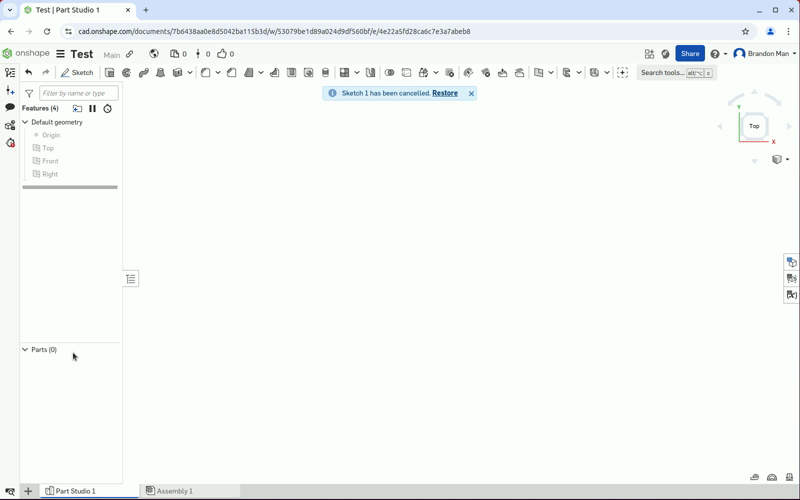
key(y)
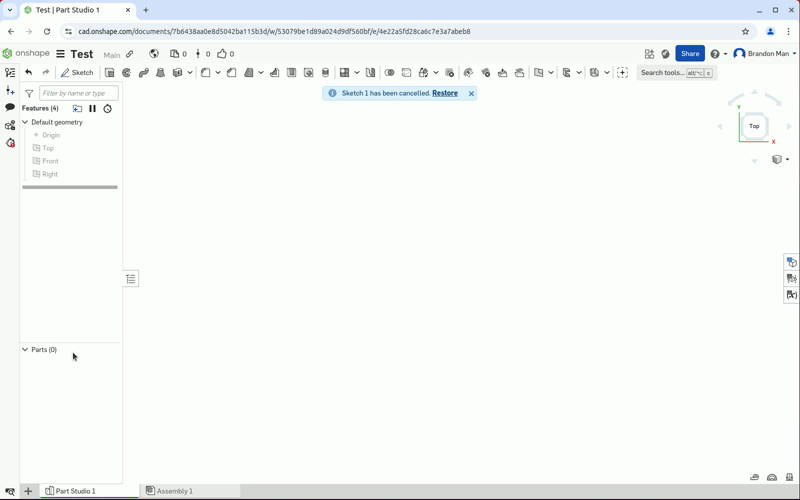
key(shift+p)
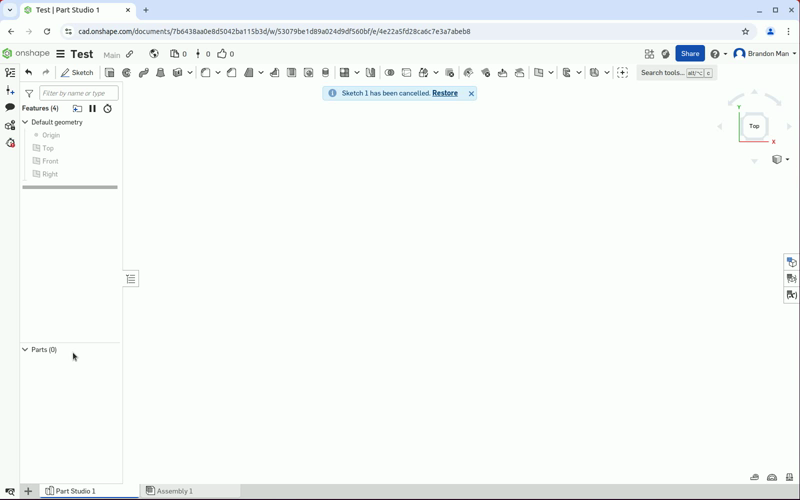
key(space)
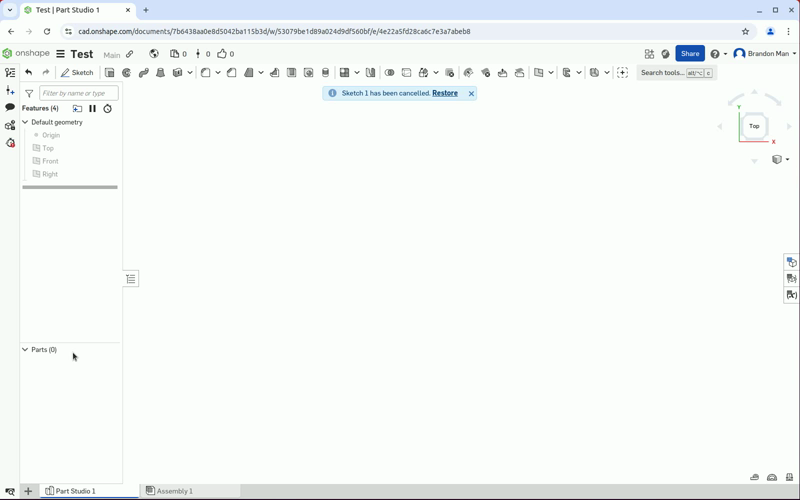
key_down(shift)
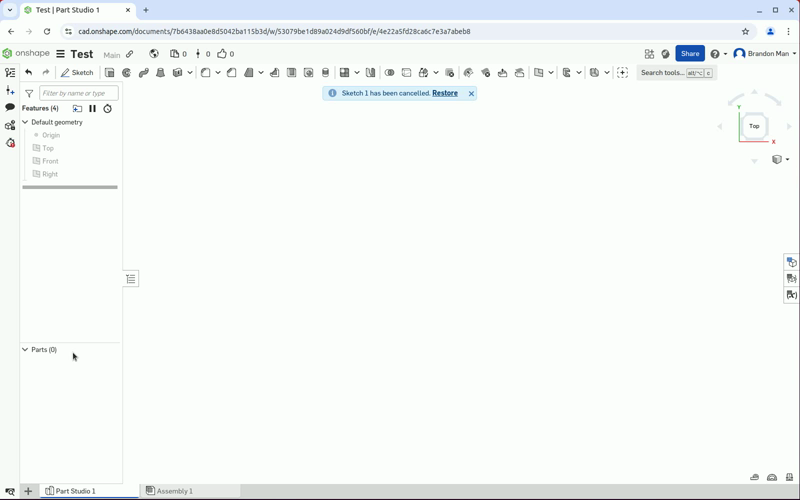
key(up)
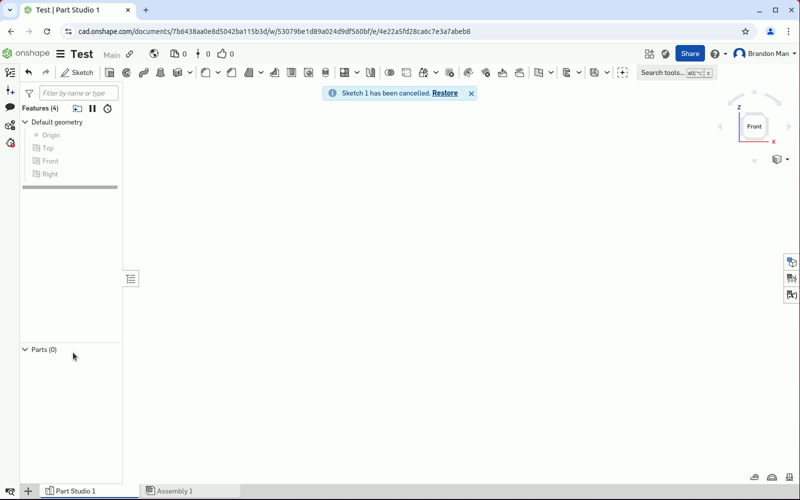
key_up(shift)
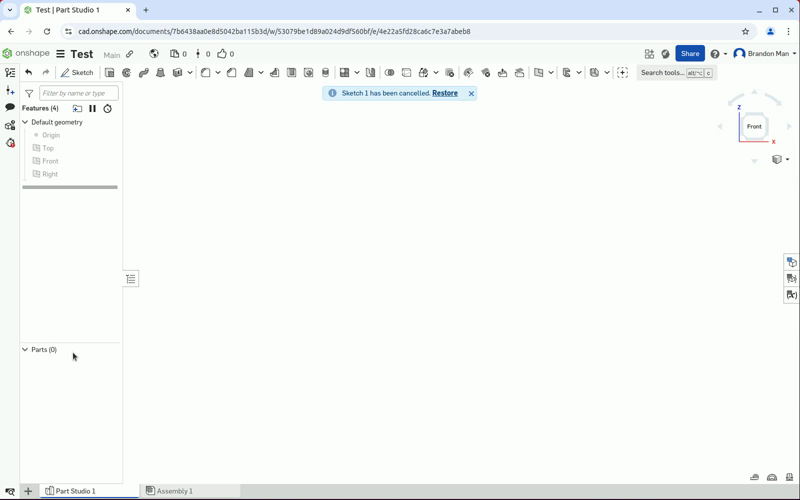
mouse_move(73, 352)
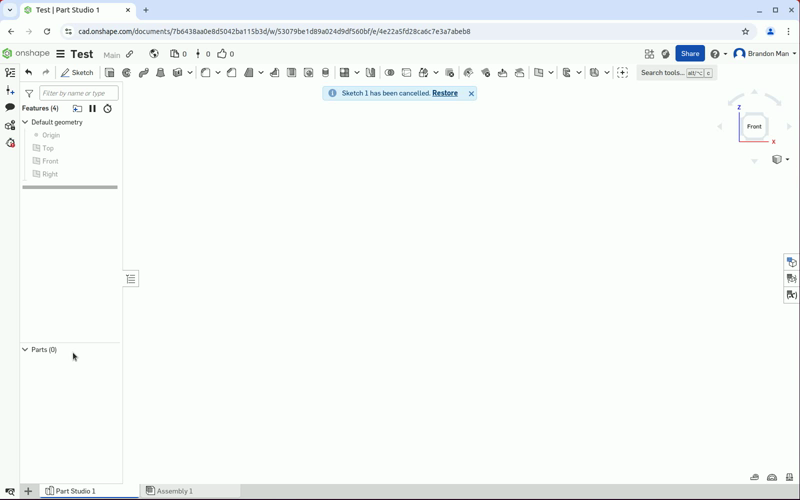
key(shift+y)
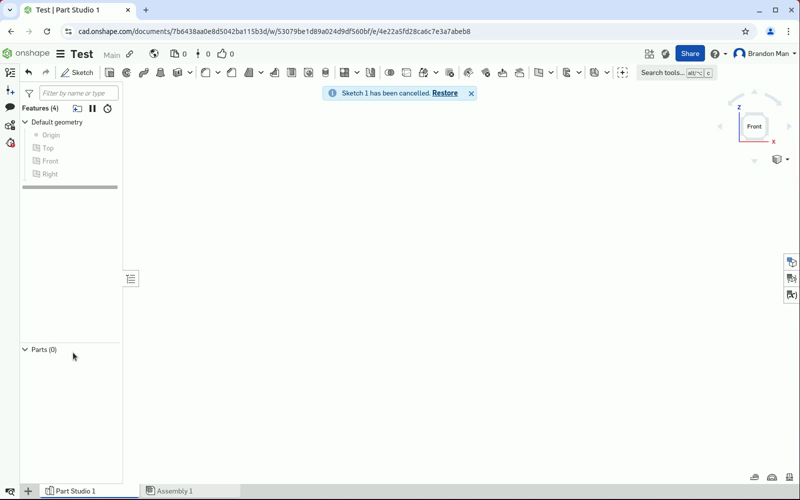
key(shift+s)
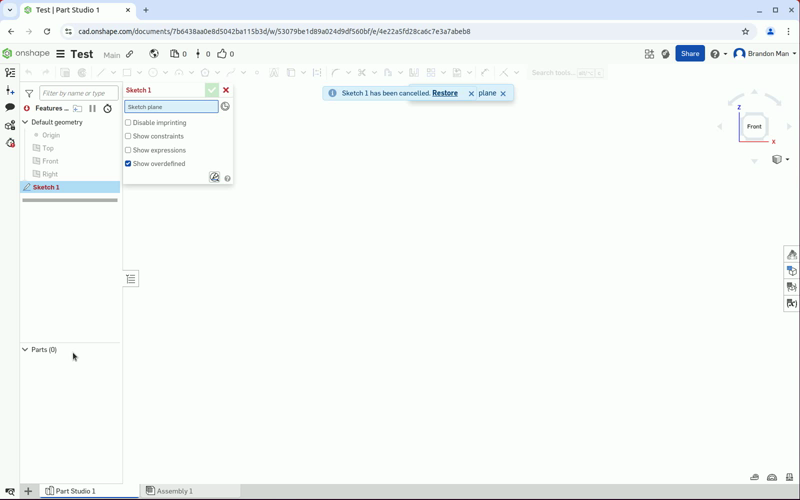
mouse_move(73, 163)
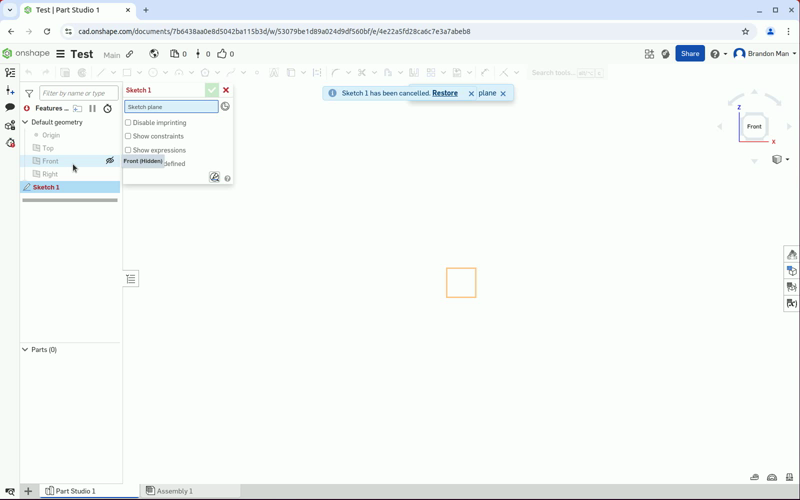
click(73, 163)
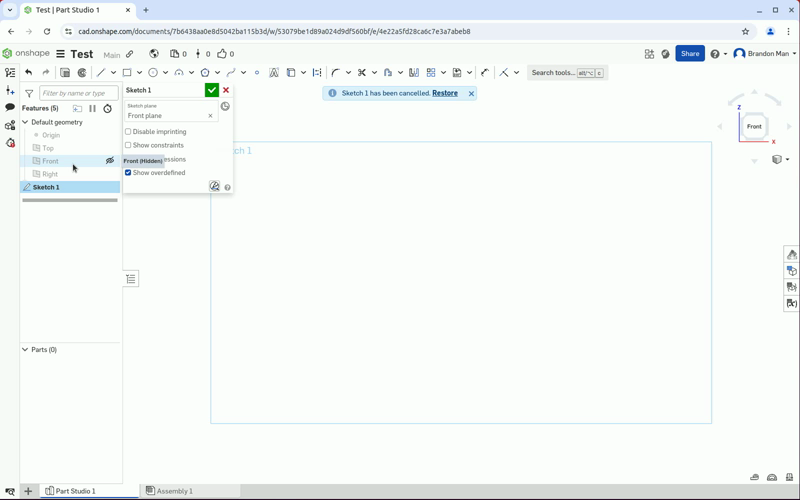
mouse_move(73, 352)
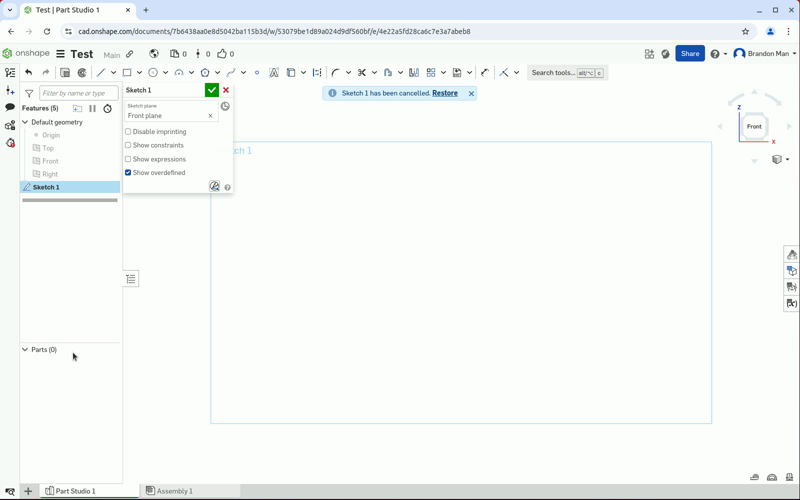
key(y)
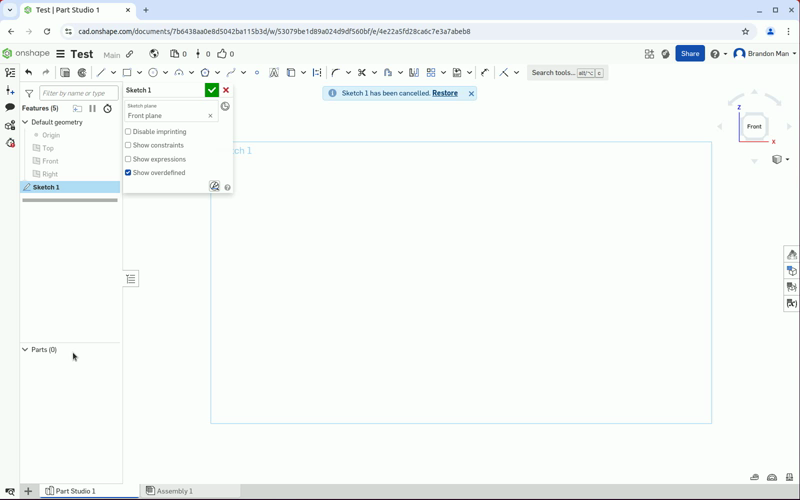
key(l)
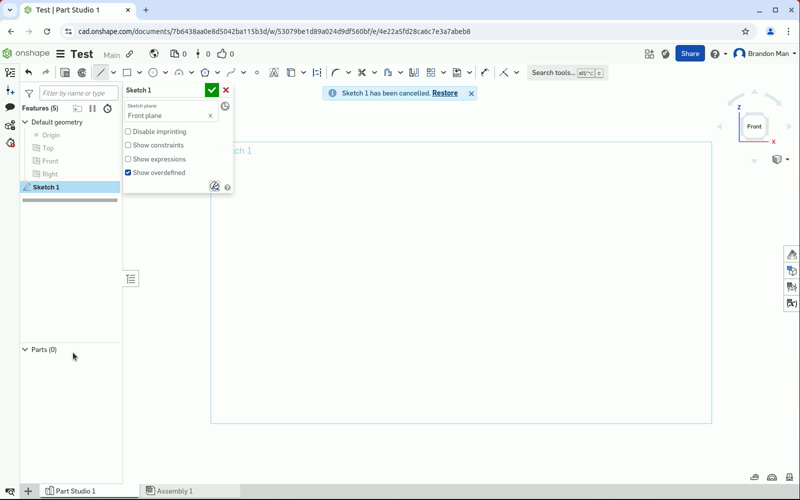
key_down(shift)
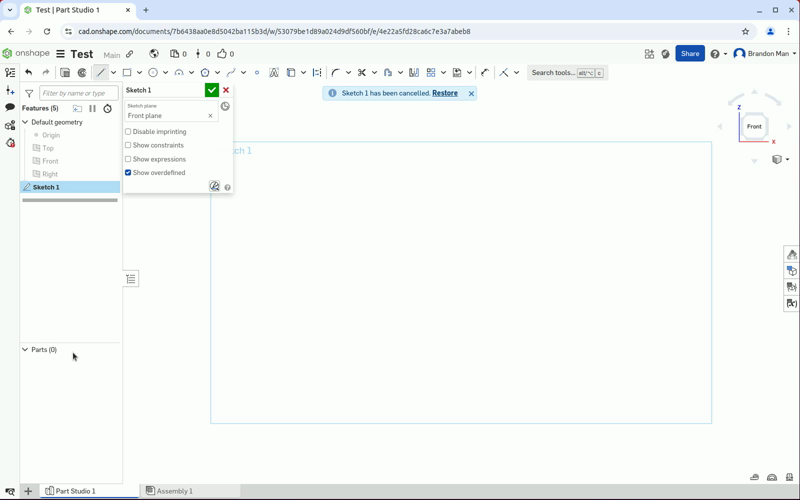
mouse_move(460, 339)
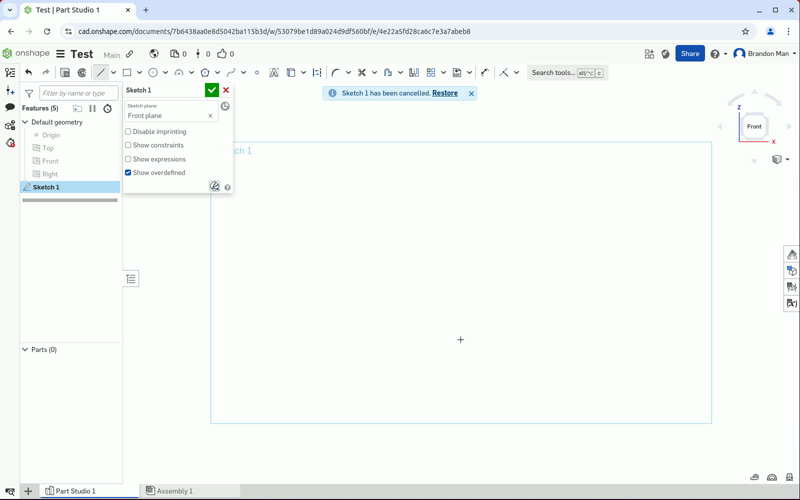
click(460, 339)
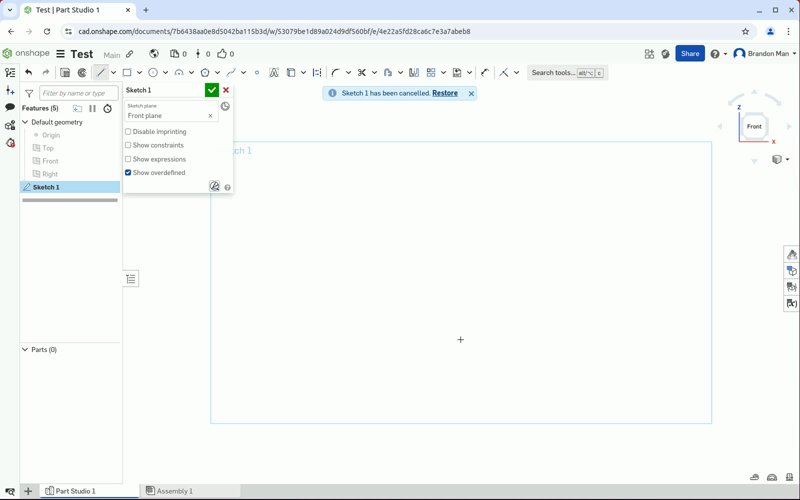
key_up(shift)
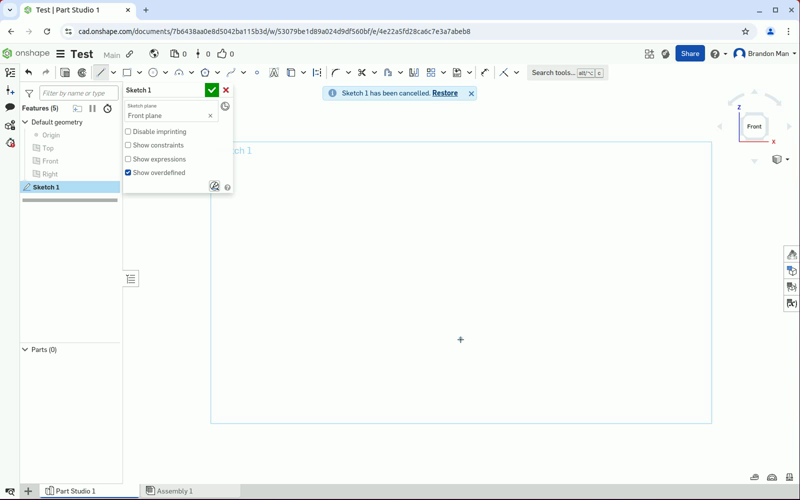
key_down(shift)
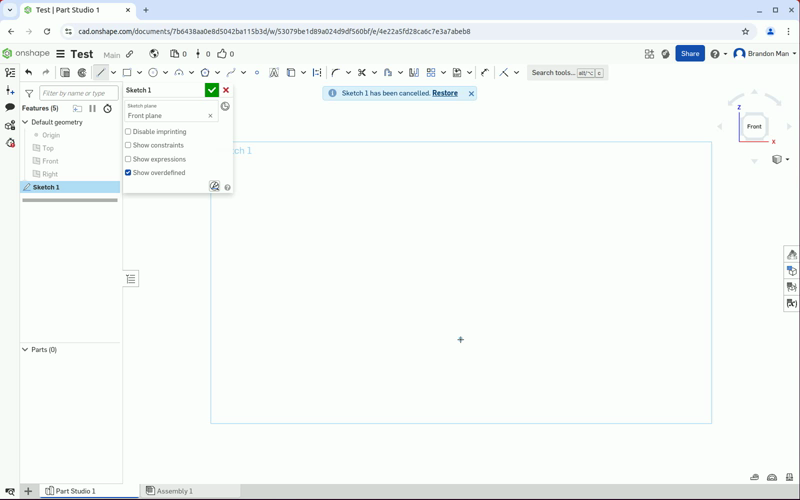
mouse_move(573, 339)
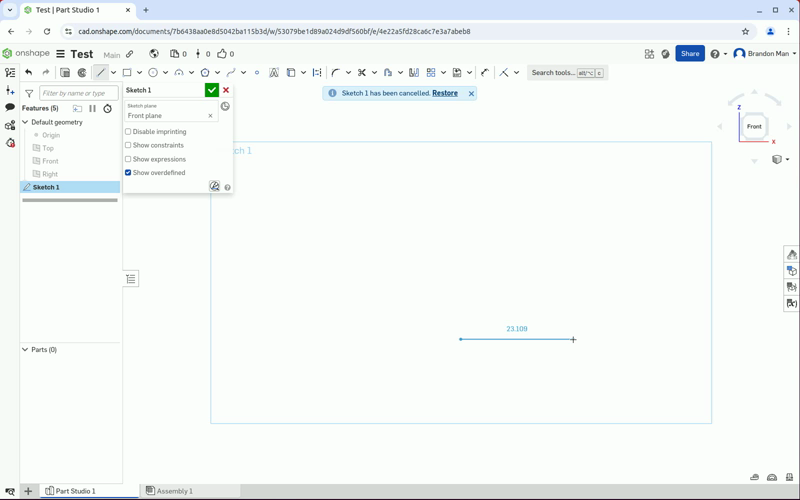
click(573, 339)
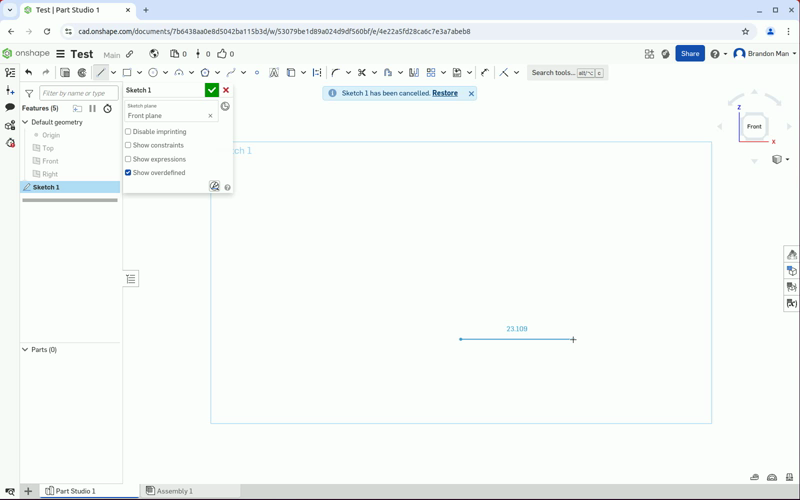
key_up(shift)
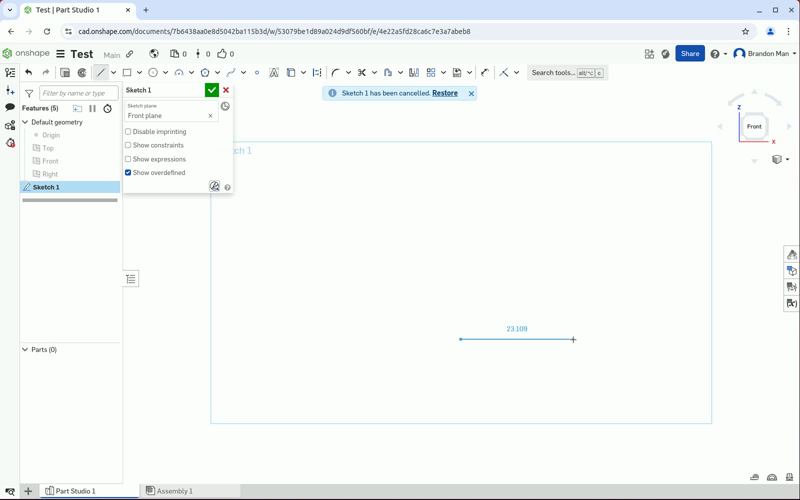
key_down(shift)
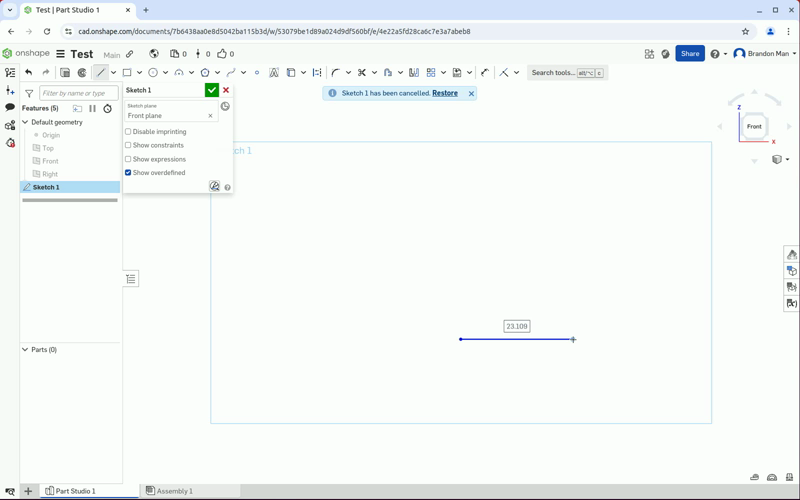
mouse_move(589, 339)
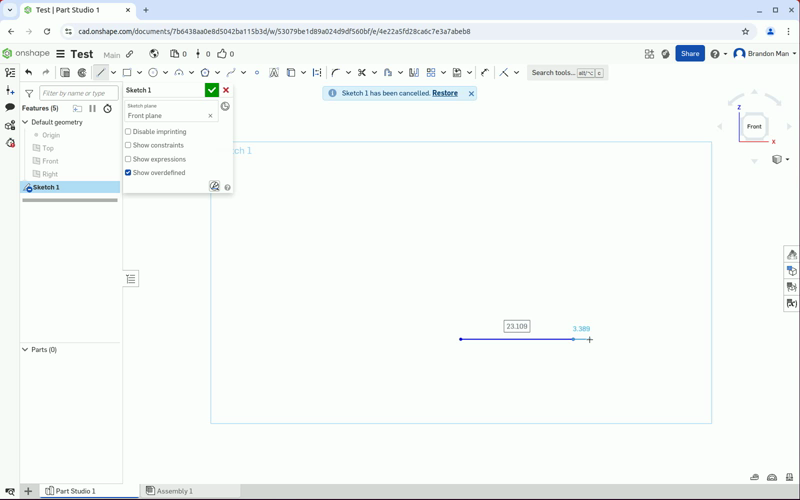
mouse_move(573, 282)
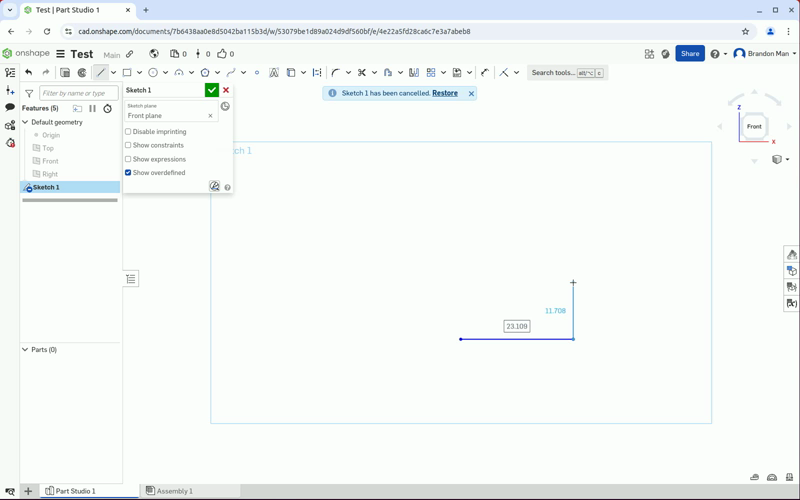
click(573, 282)
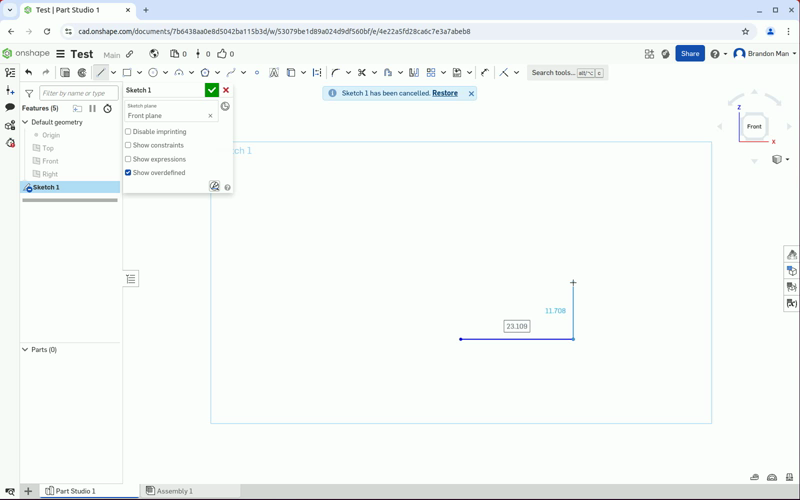
key_up(shift)
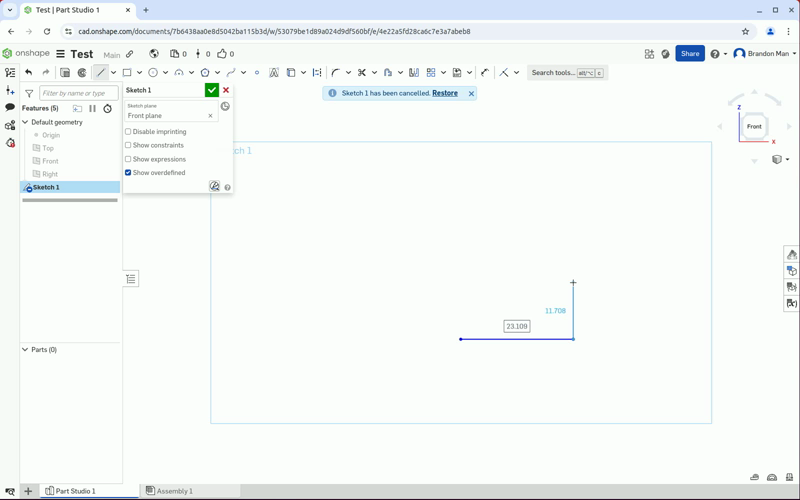
key_down(shift)
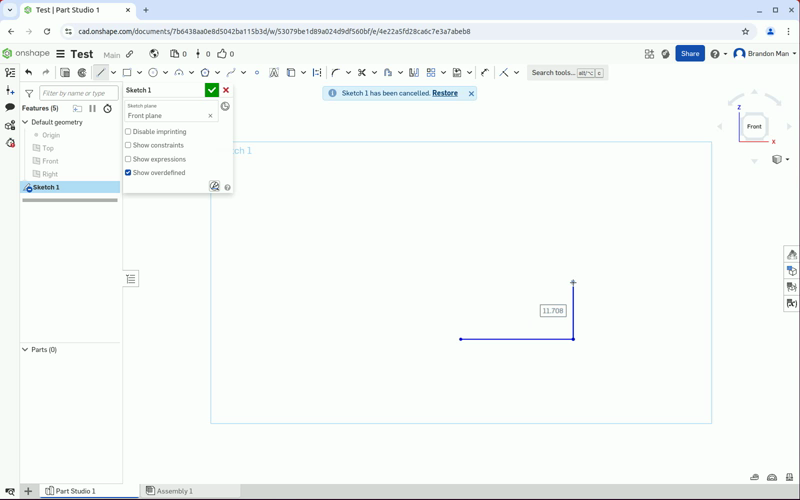
mouse_move(460, 282)
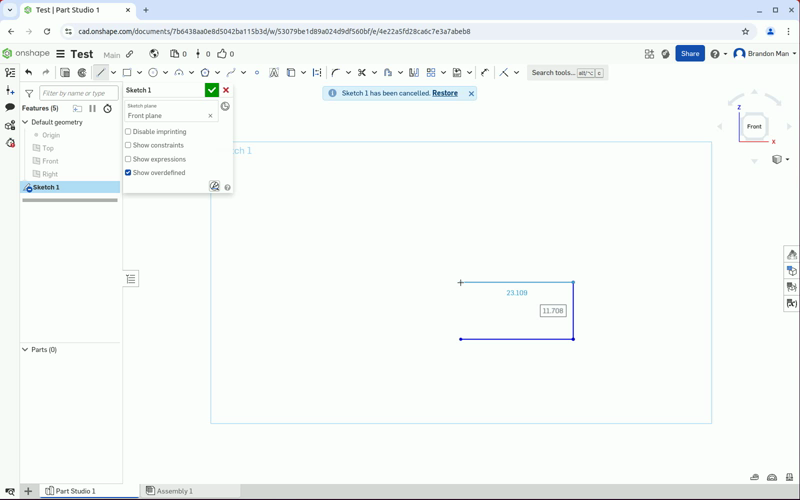
click(460, 282)
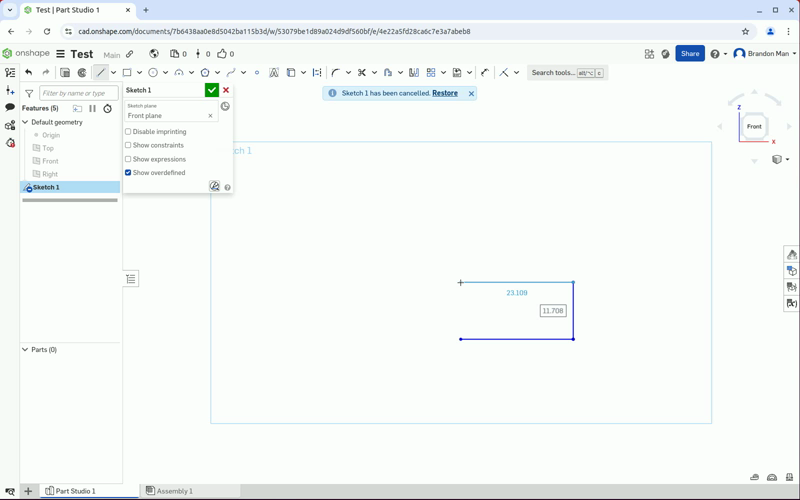
key_up(shift)
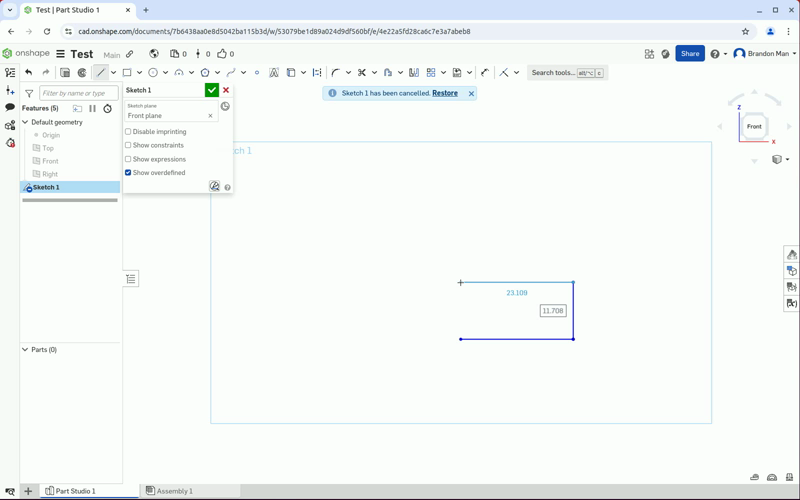
mouse_move(490, 282)
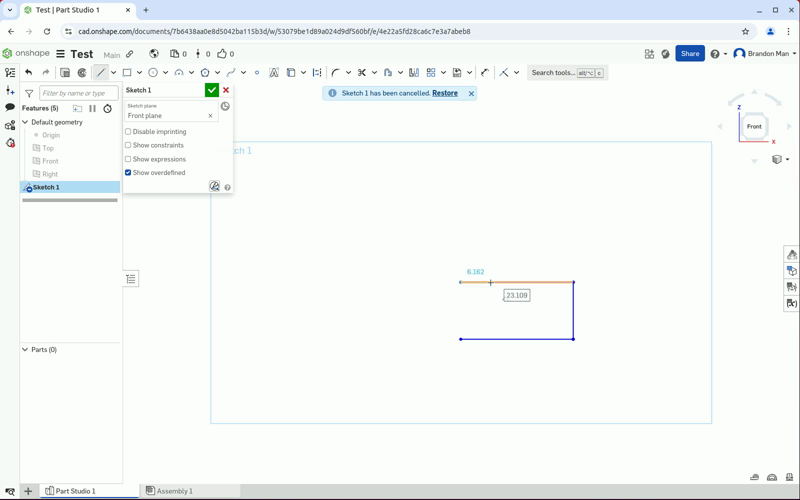
key_down(shift)
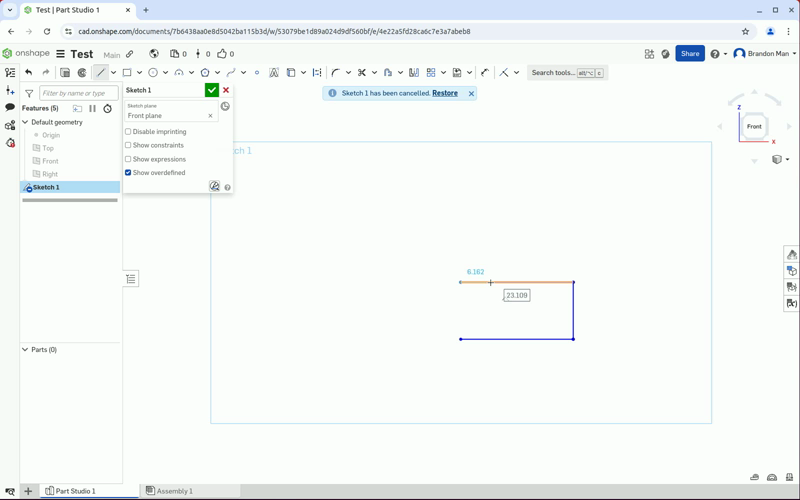
mouse_move(460, 339)
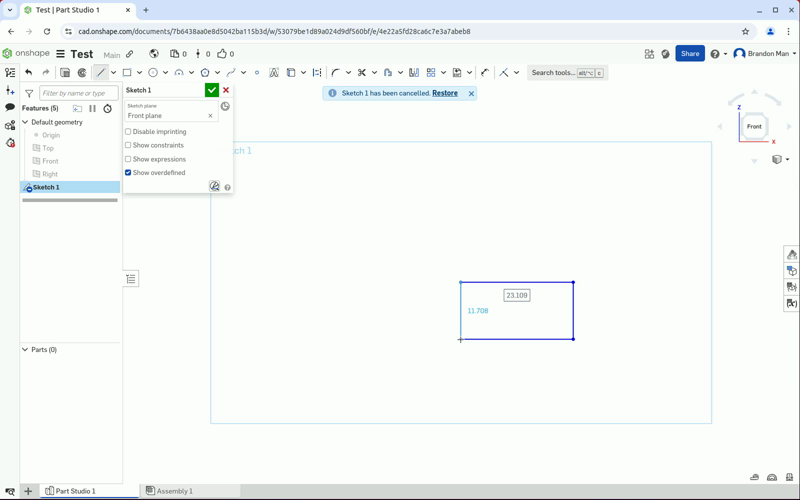
key_up(shift)
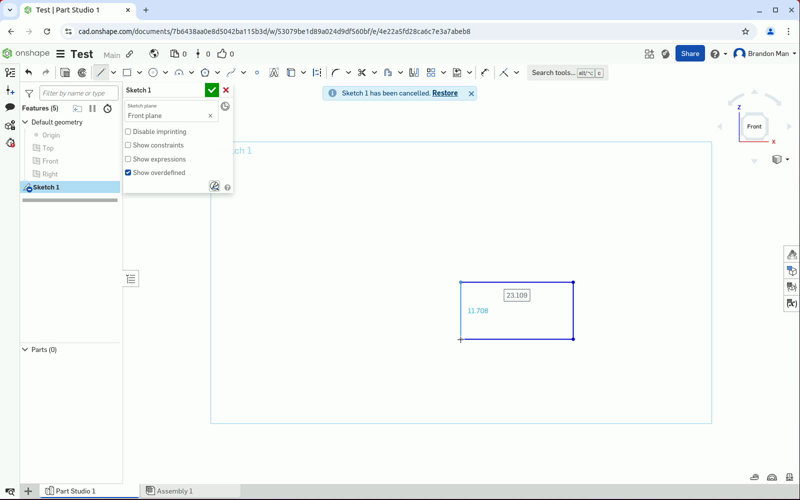
click(460, 339)
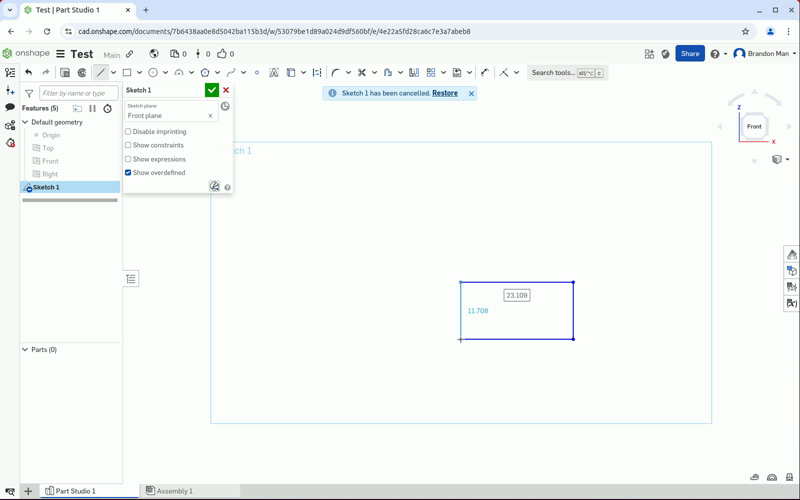
key(esc)
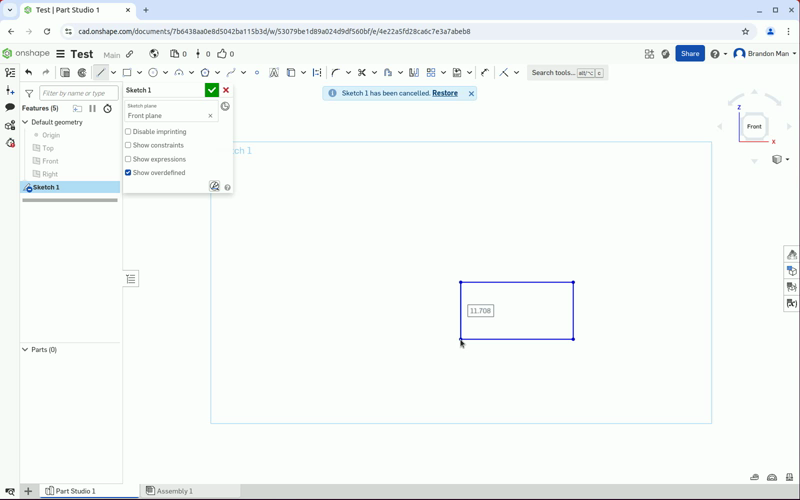
mouse_move(531, 301)
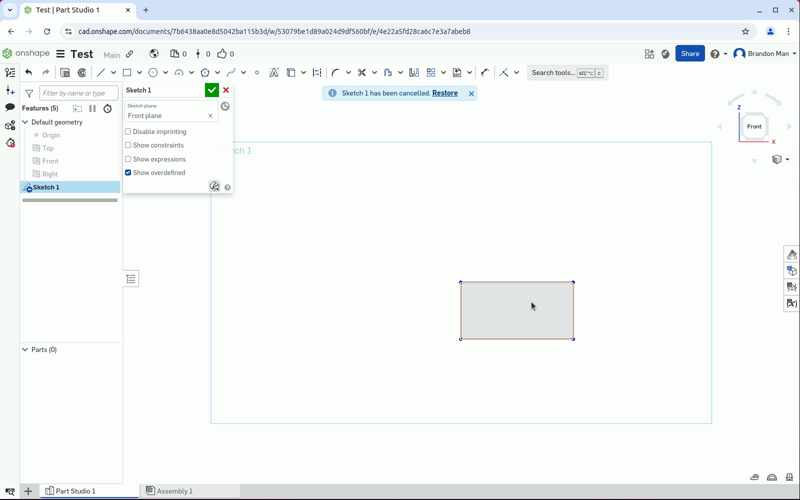
click(531, 301)
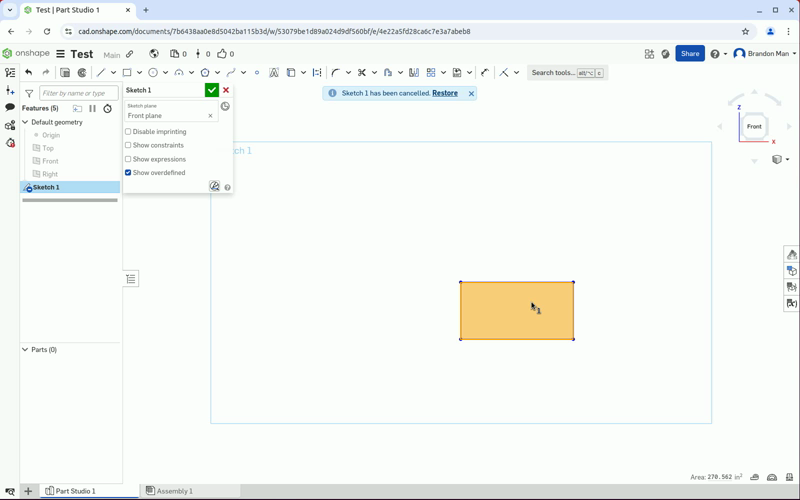
mouse_move(73, 352)
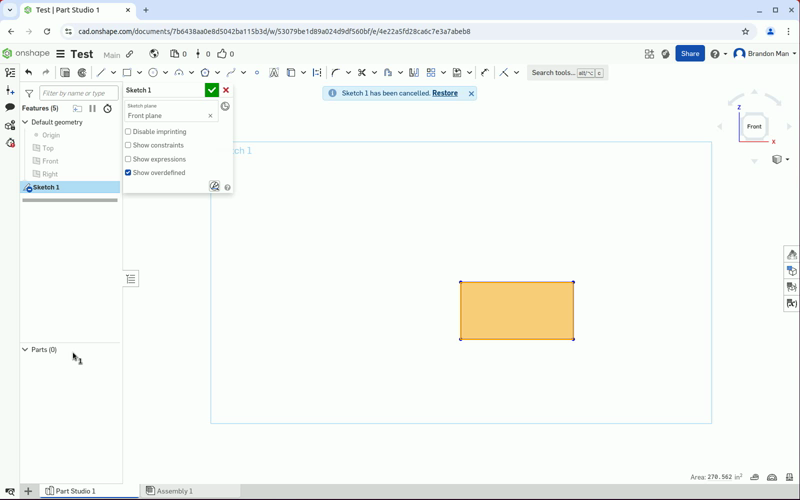
key(shift+y)
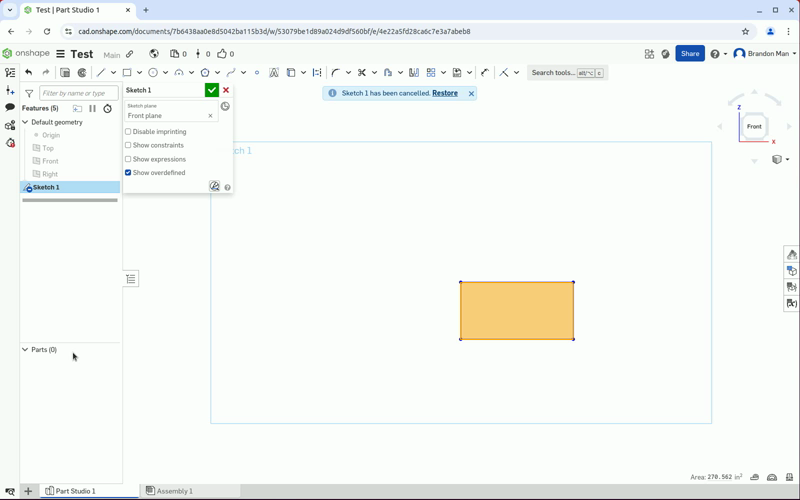
key(shift+e)
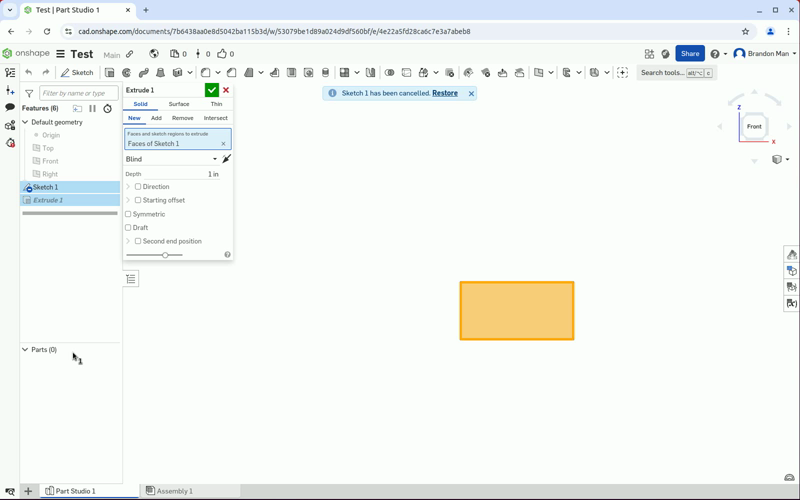
mouse_move(143, 106)
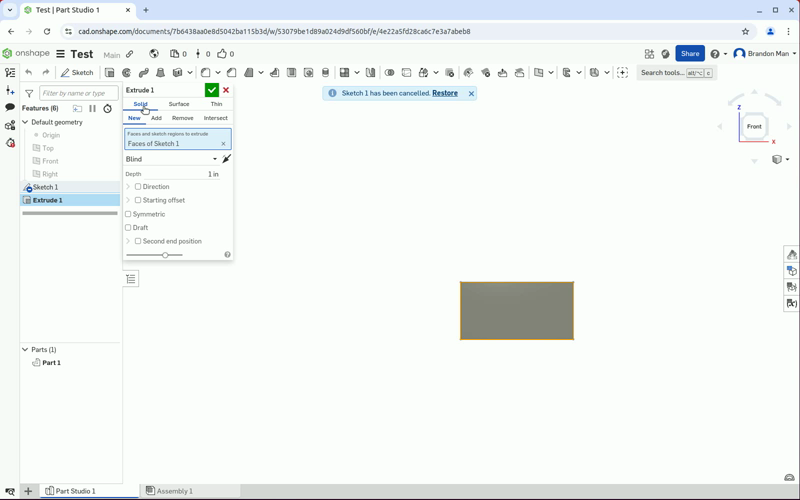
click(143, 106)
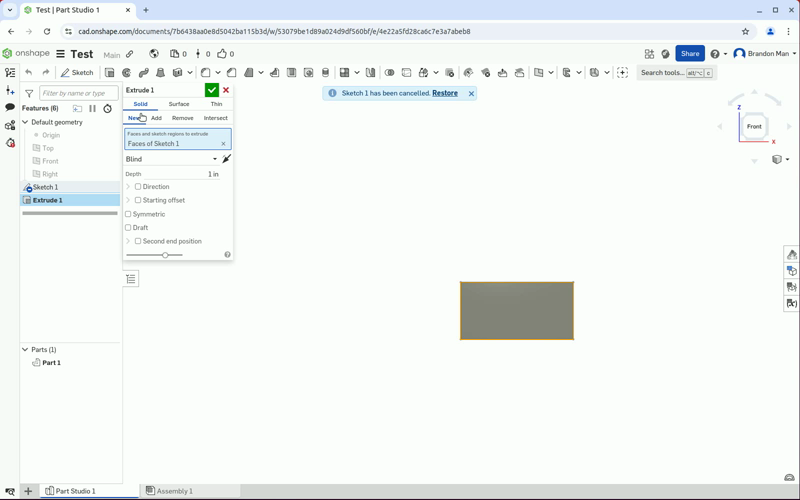
mouse_move(137, 120)
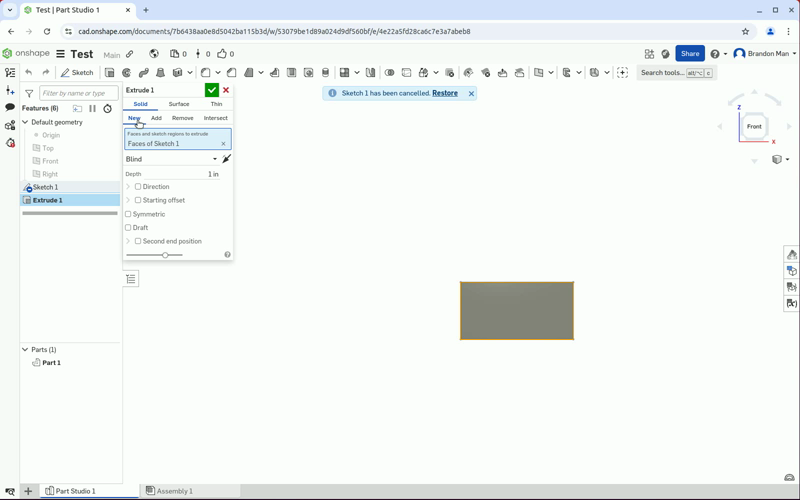
click(137, 120)
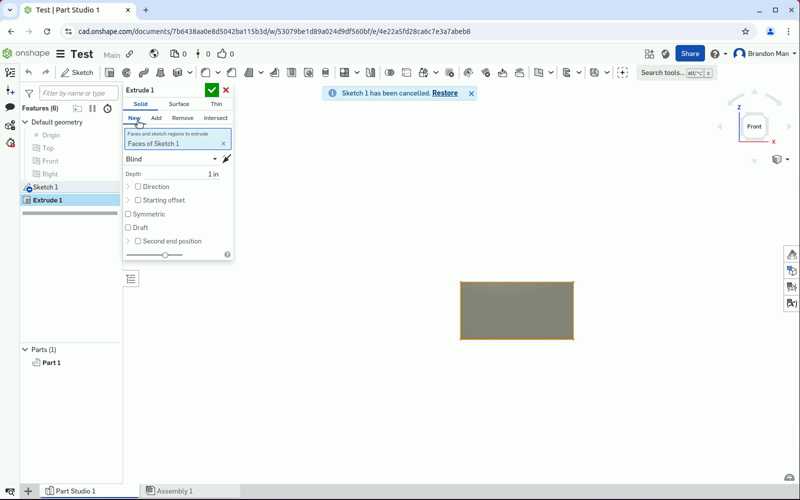
key(tab, 4)
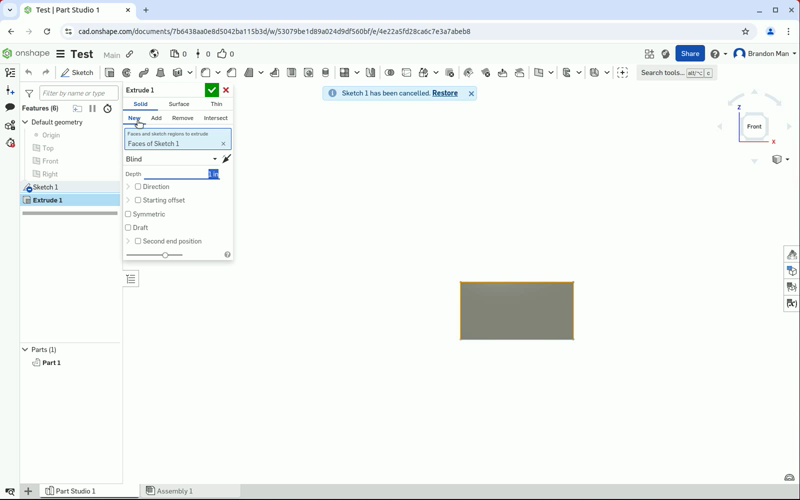
text(2.407)
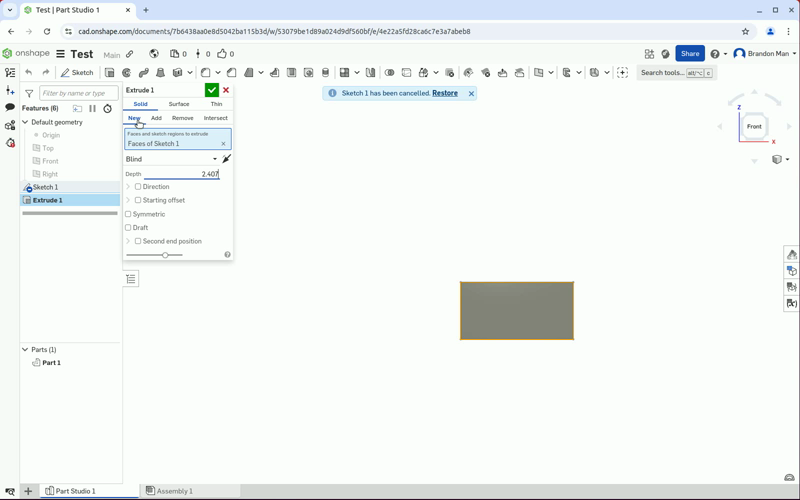
key(enter)
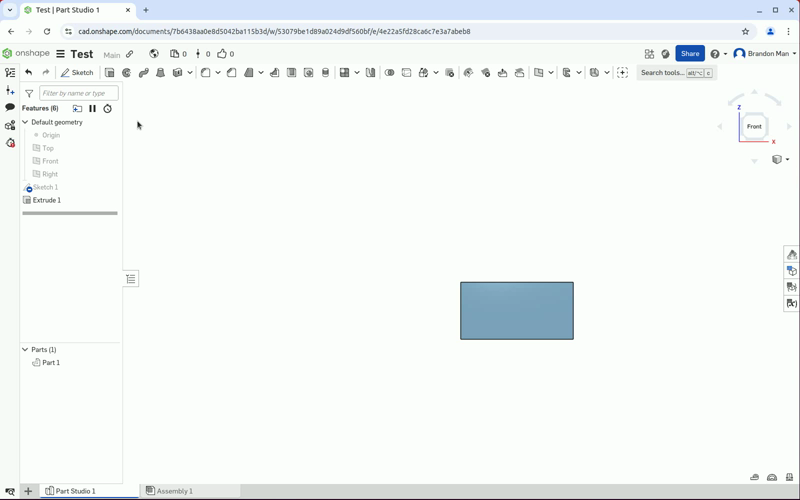
key(shift+h)
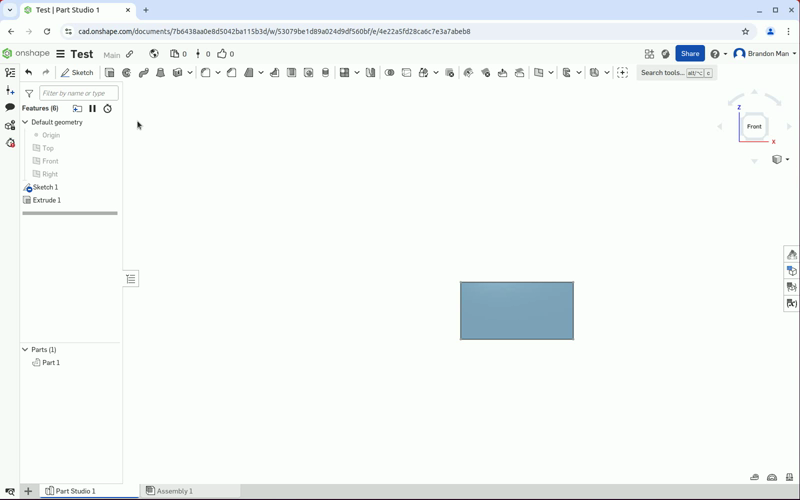
key(shift+h)
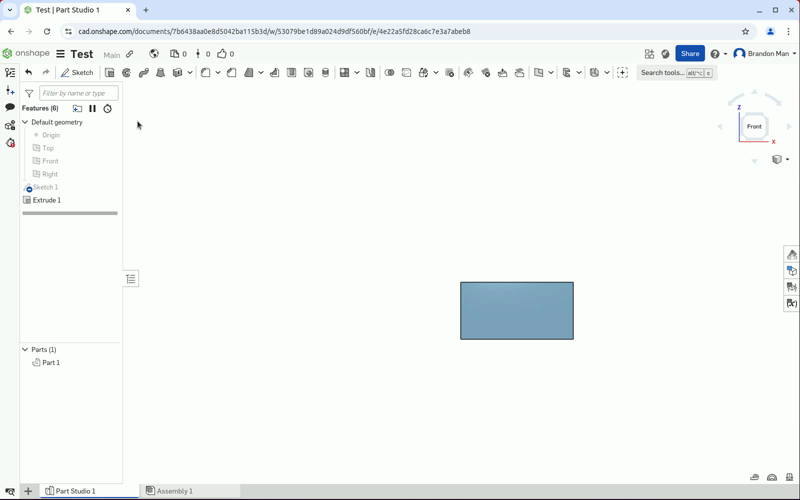
mouse_move(73, 189)
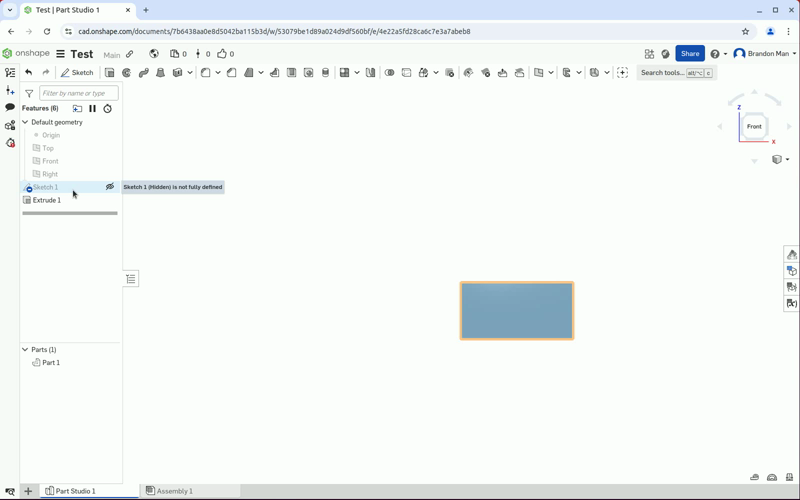
click(73, 189)
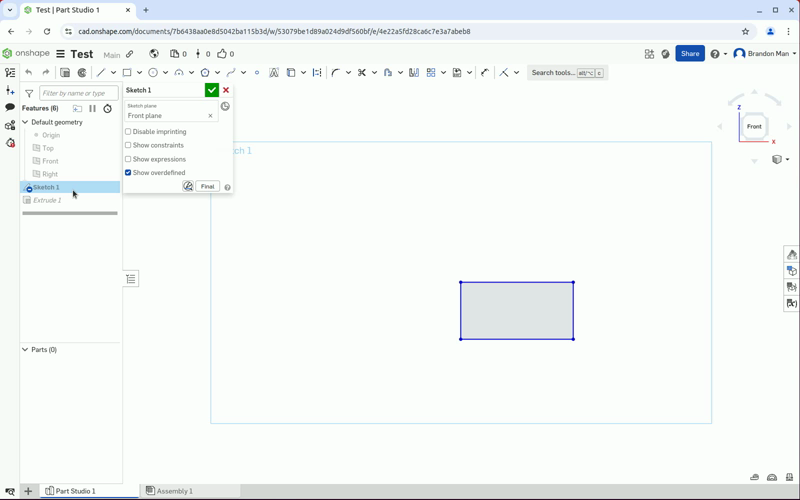
mouse_move(229, 92)
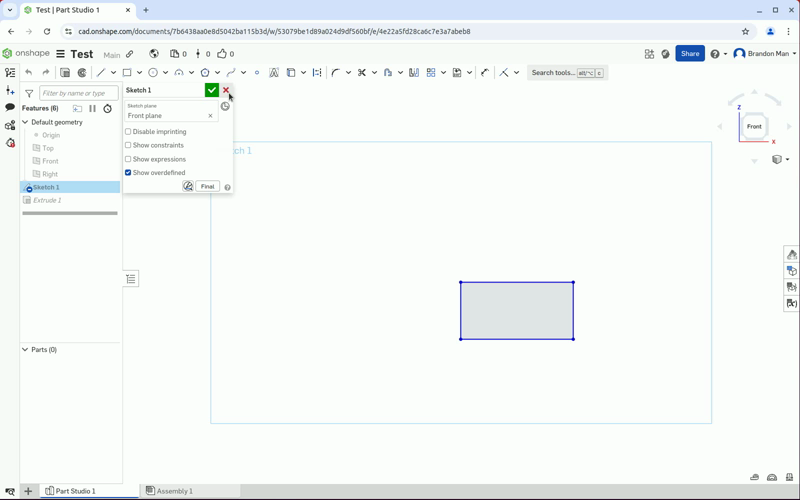
click(229, 92)
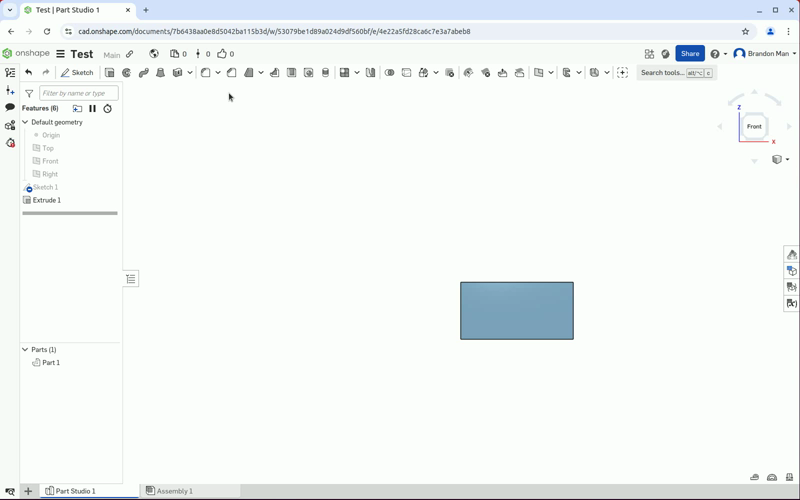
mouse_move(541, 75)
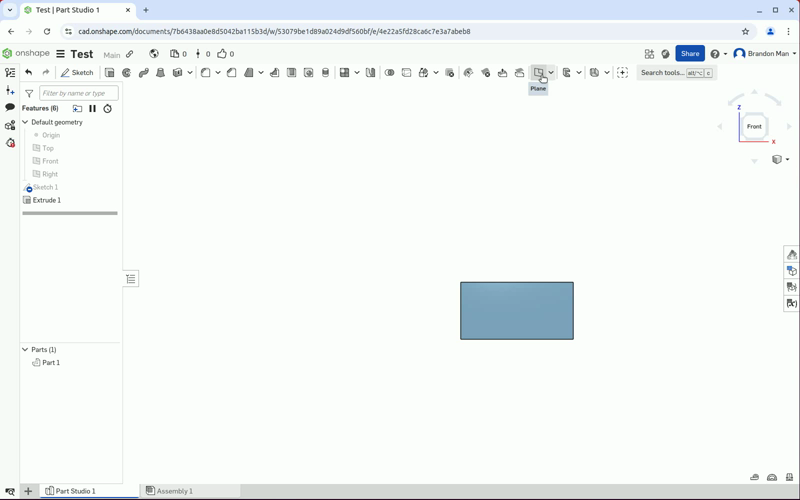
click(541, 75)
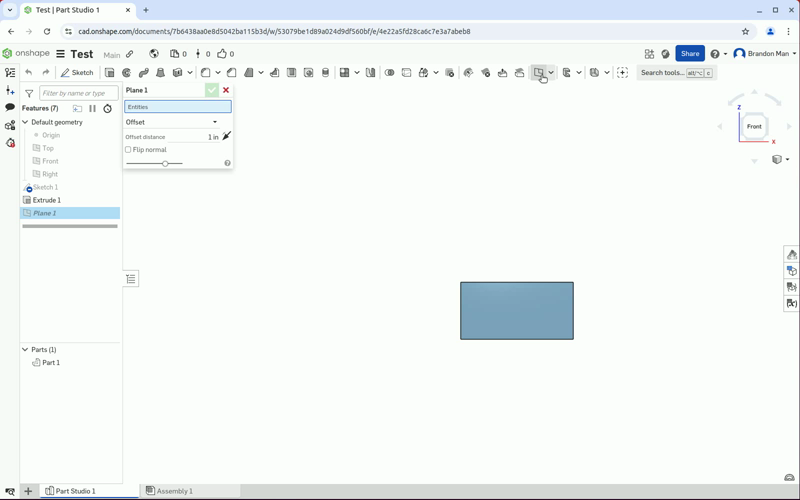
mouse_move(73, 163)
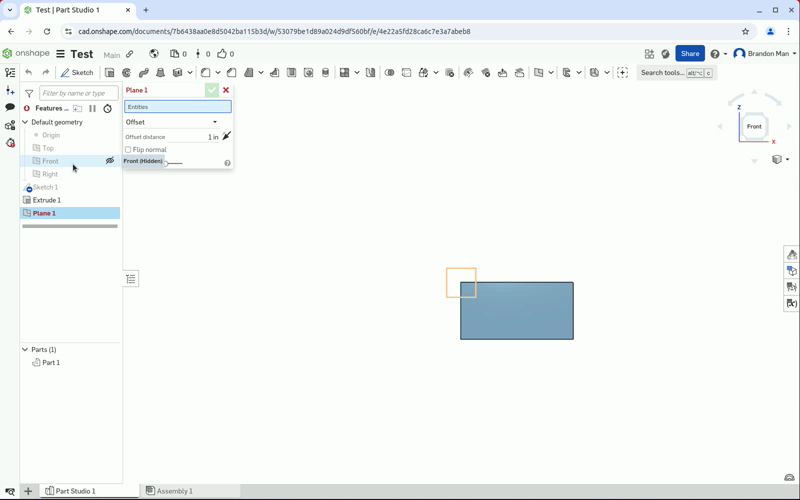
click(73, 163)
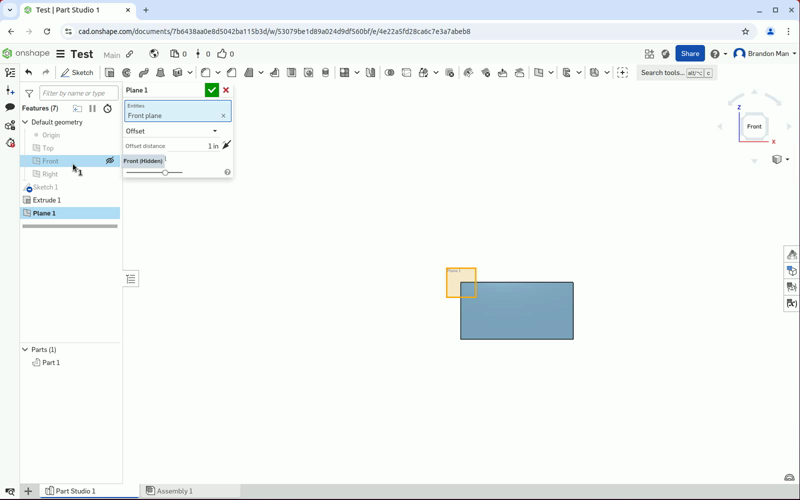
key(tab, 2)
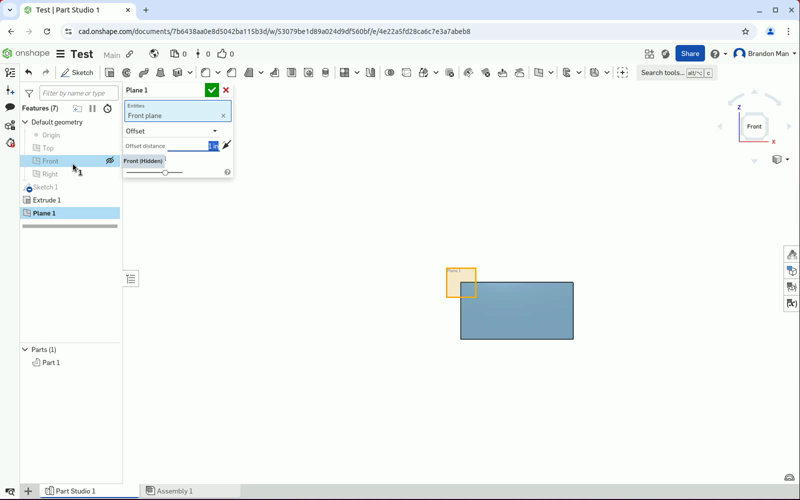
text(2.403)
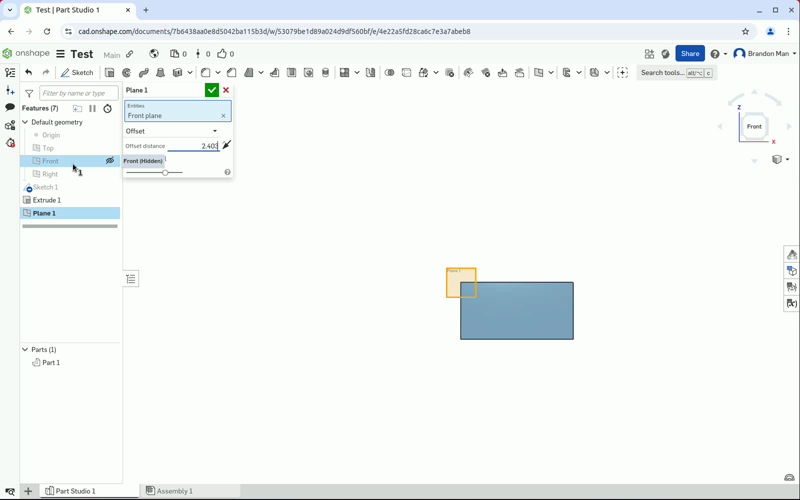
key(enter, 2)
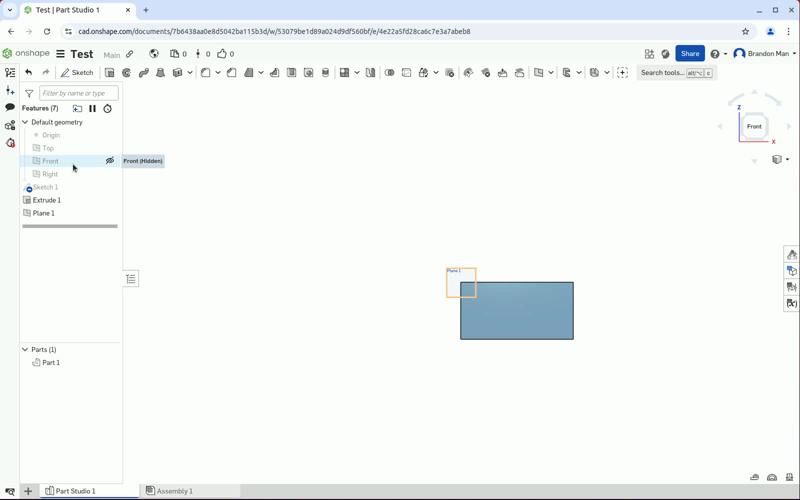
key(shift+s)
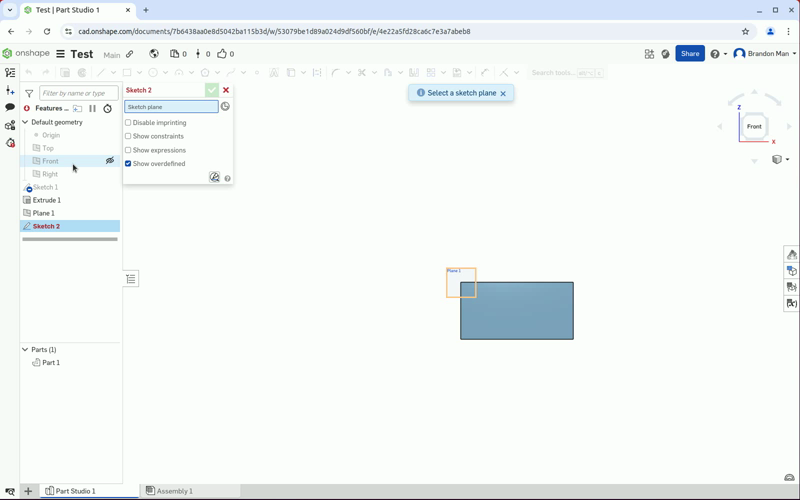
mouse_move(73, 215)
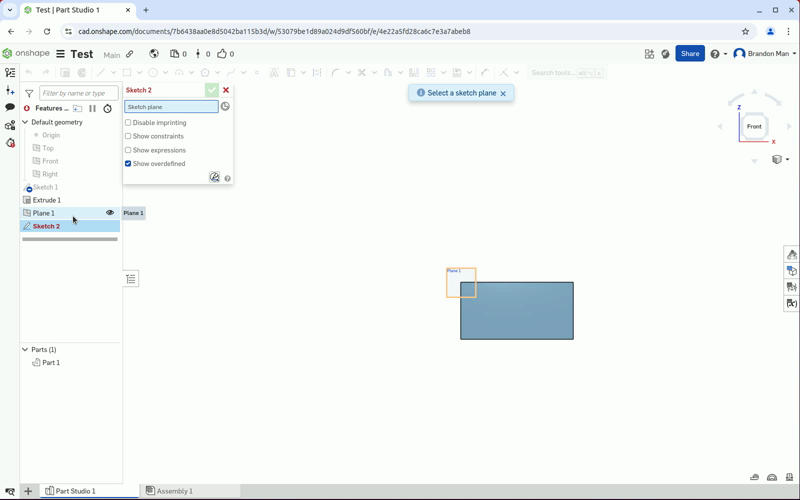
click(73, 215)
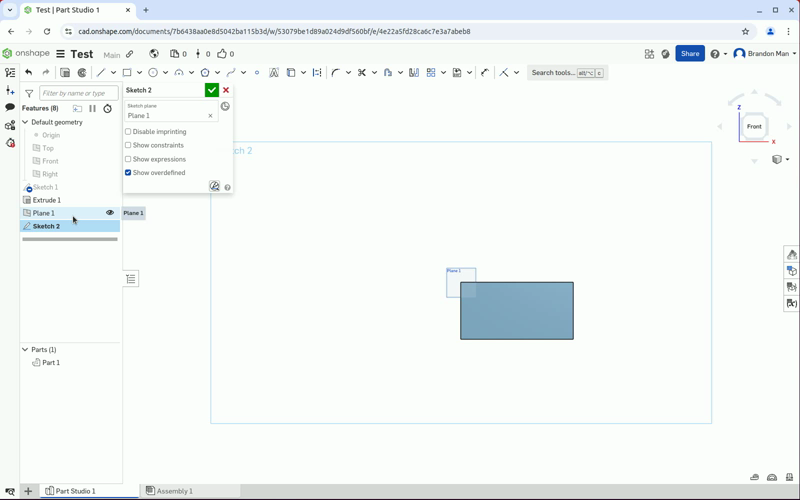
mouse_move(73, 352)
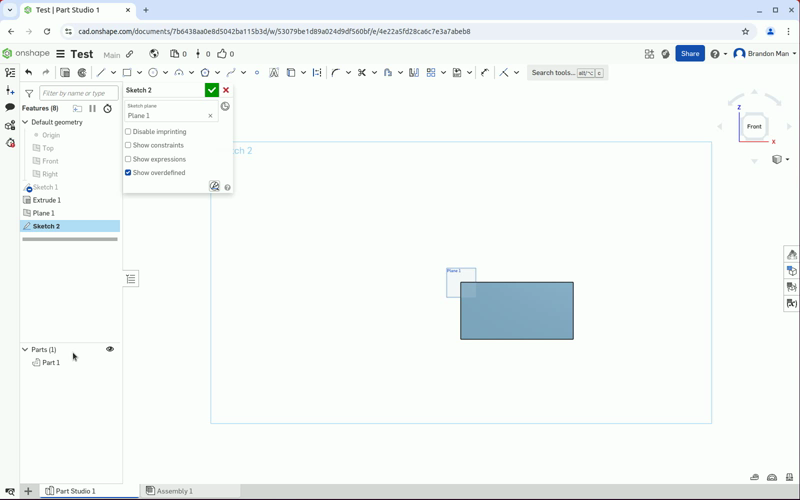
key(y)
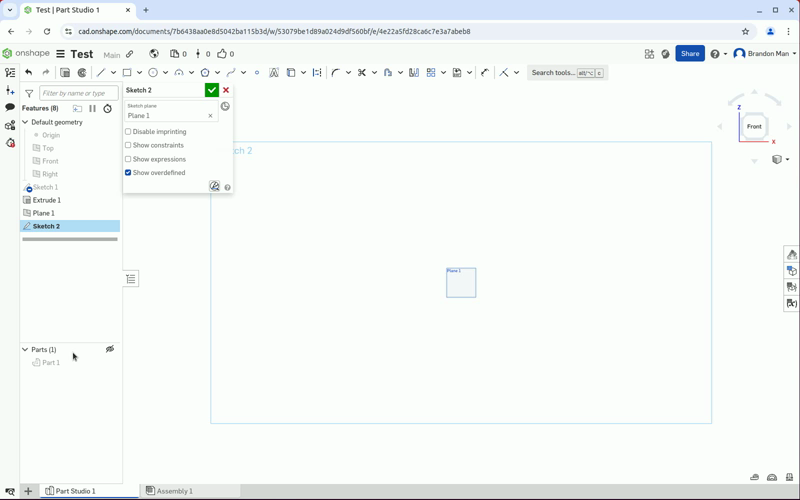
key(l)
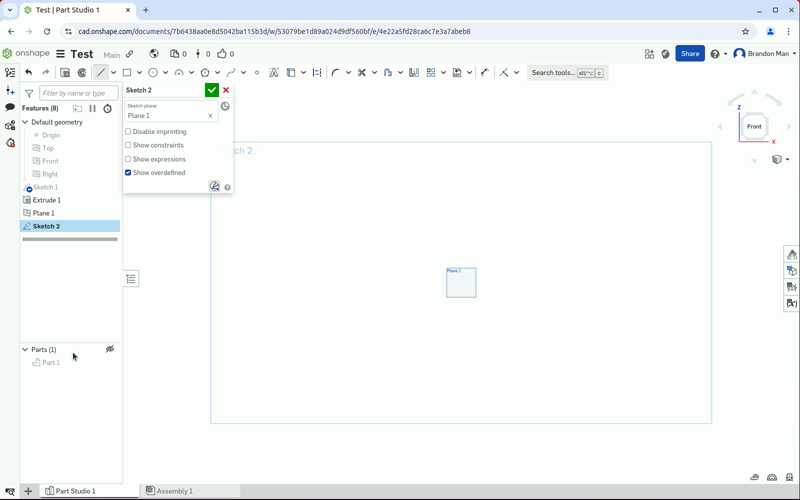
key_down(shift)
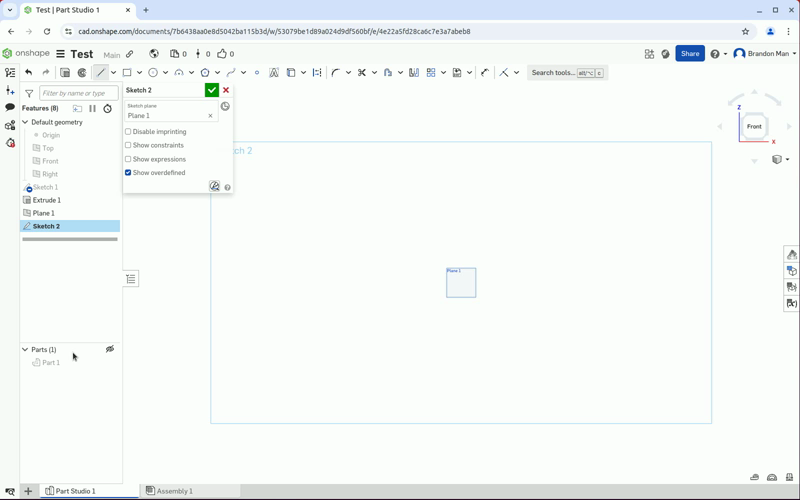
mouse_move(498, 282)
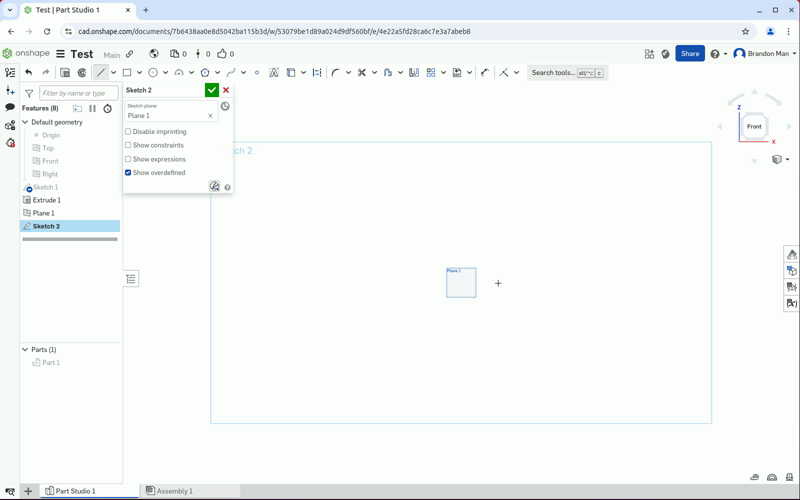
click(498, 282)
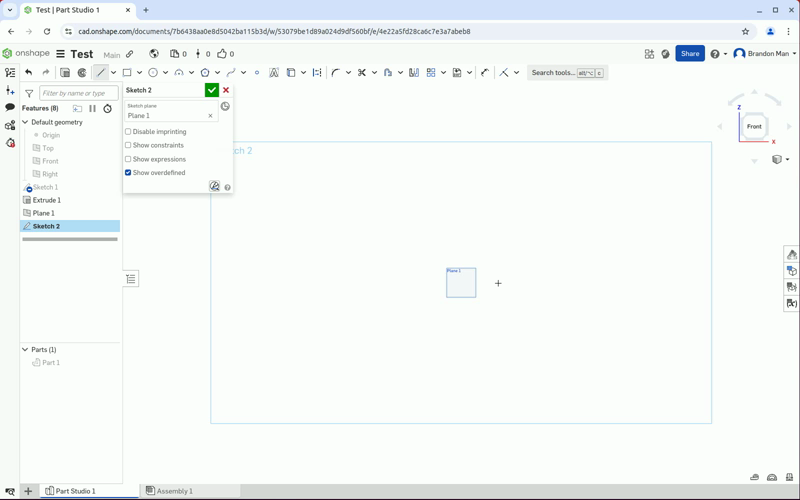
key_up(shift)
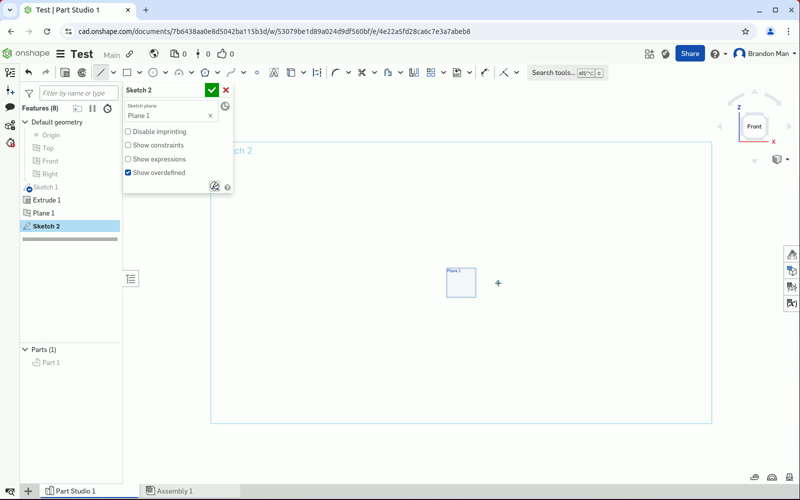
key_down(shift)
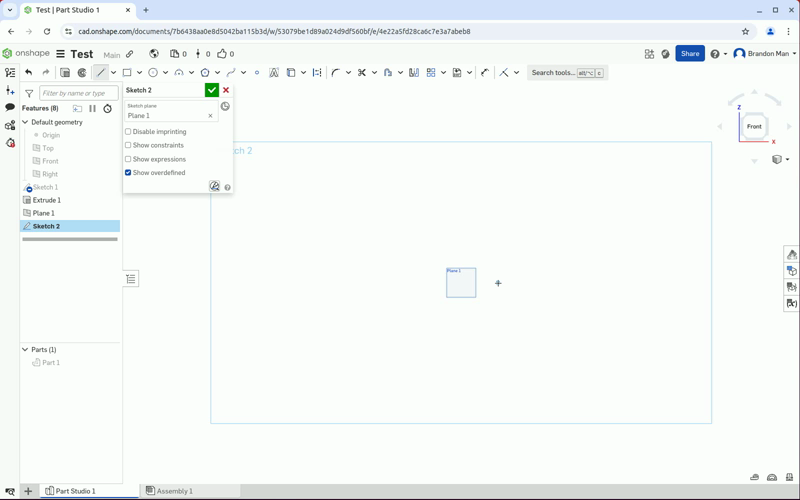
mouse_move(528, 282)
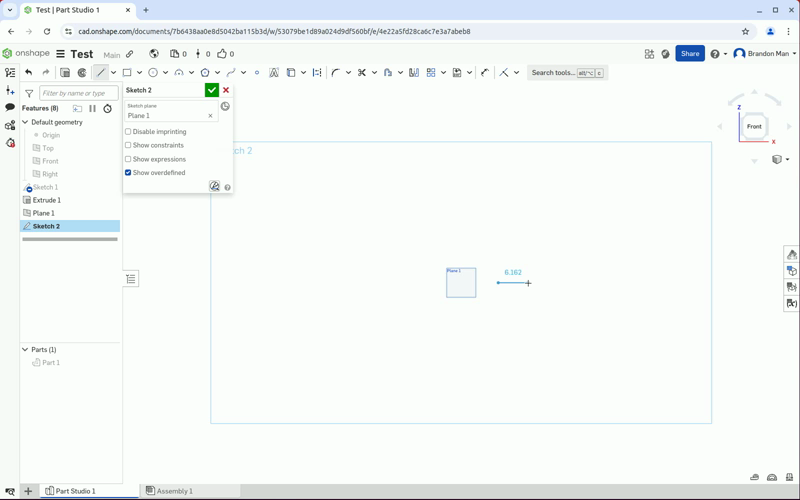
mouse_move(536, 282)
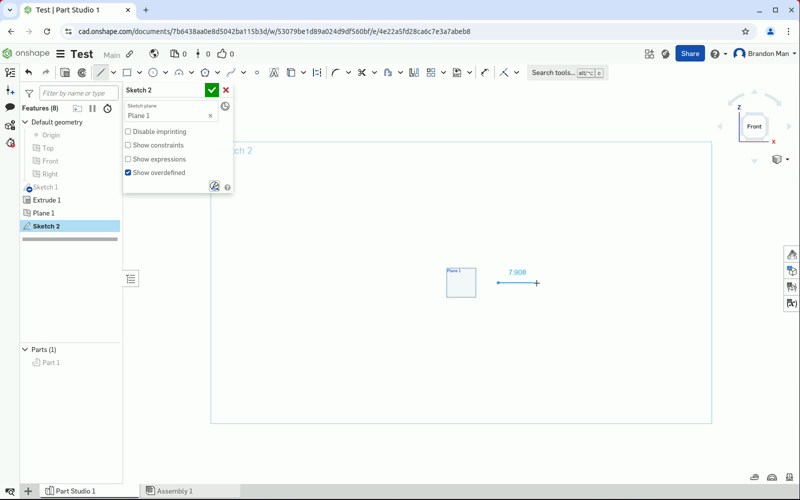
click(536, 282)
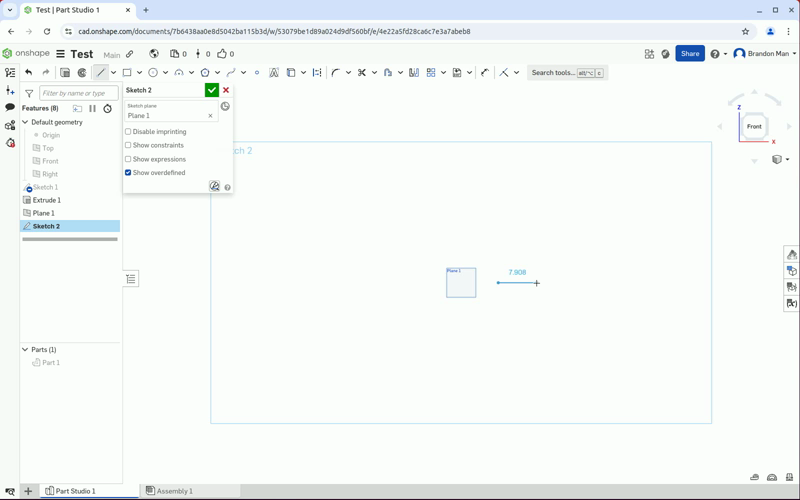
key_up(shift)
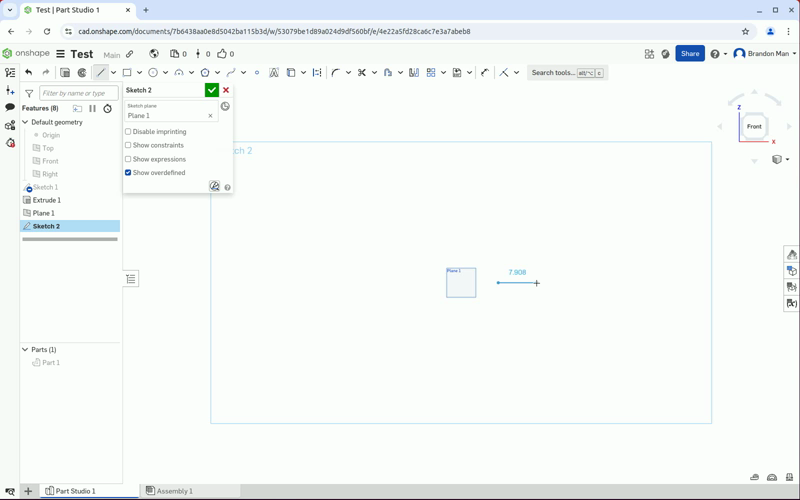
key(esc)
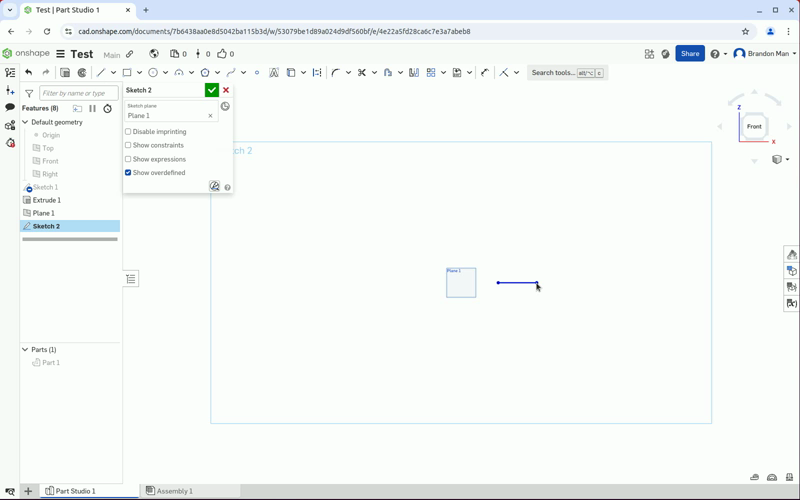
key(a)
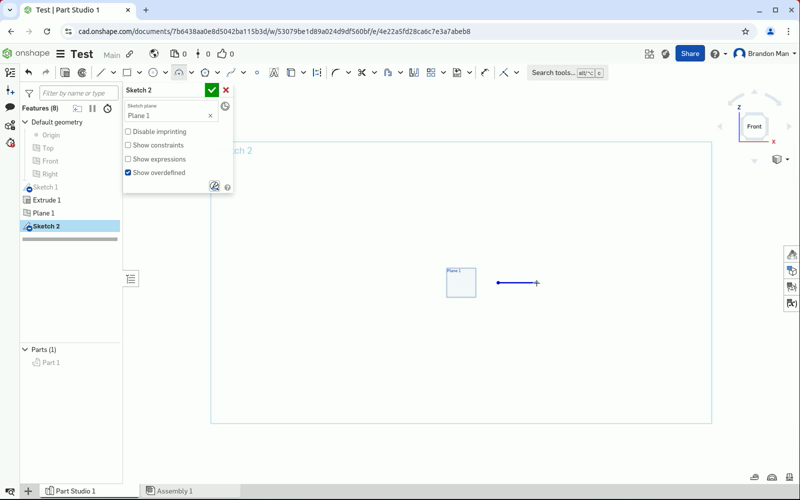
mouse_move(536, 282)
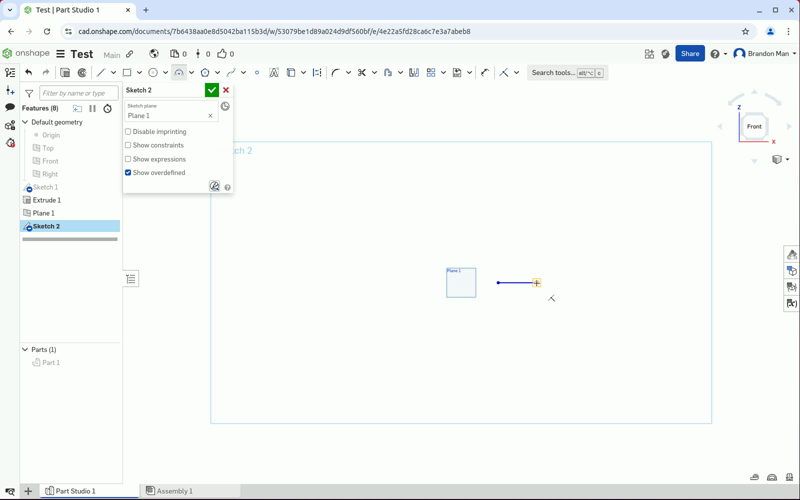
click(536, 282)
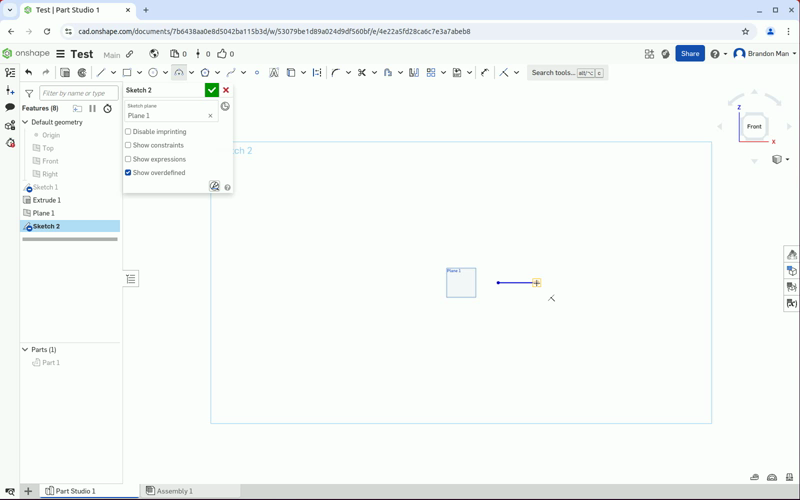
mouse_move(498, 282)
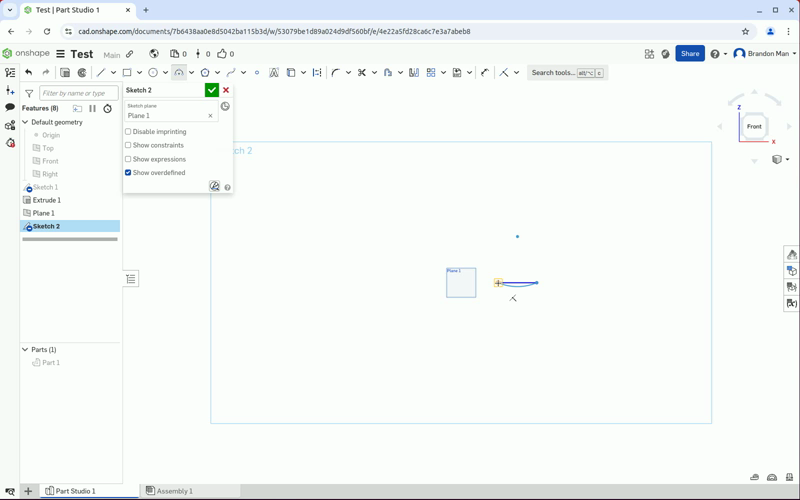
click(498, 282)
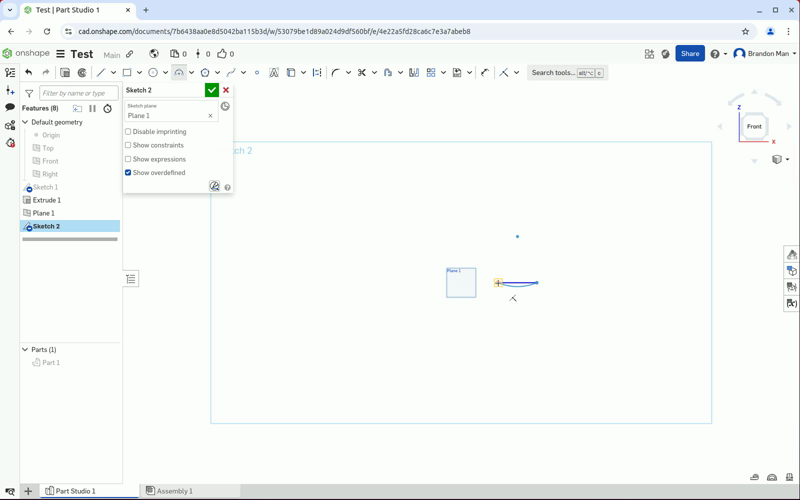
key_down(shift)
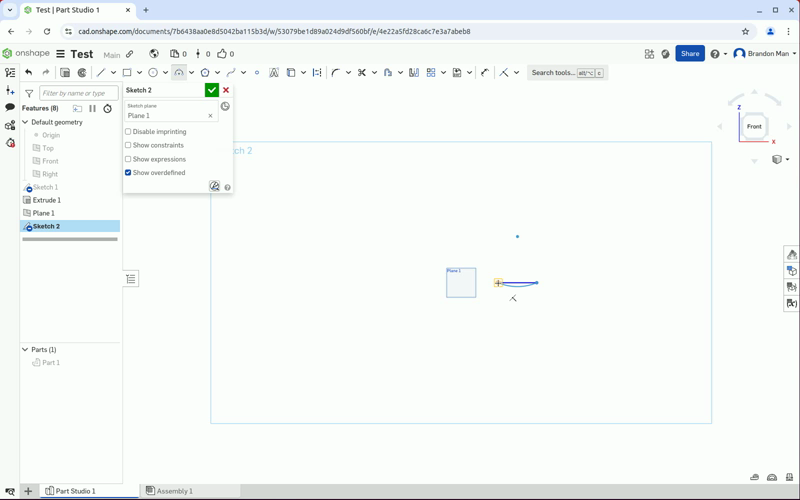
mouse_move(517, 277)
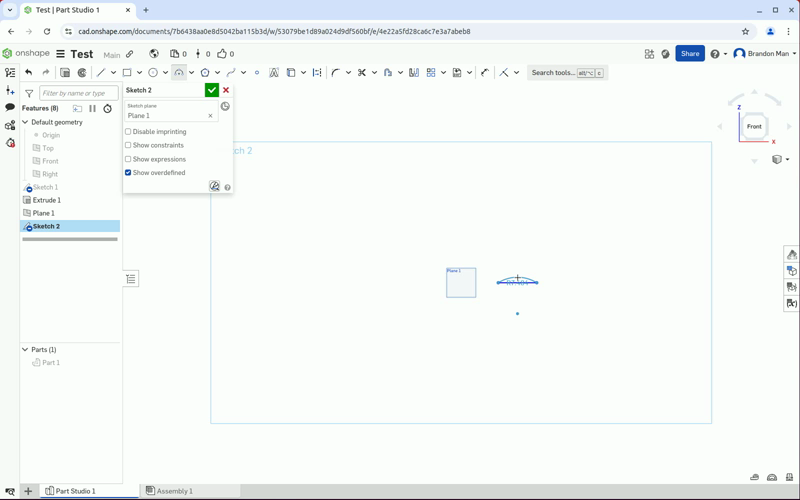
click(517, 277)
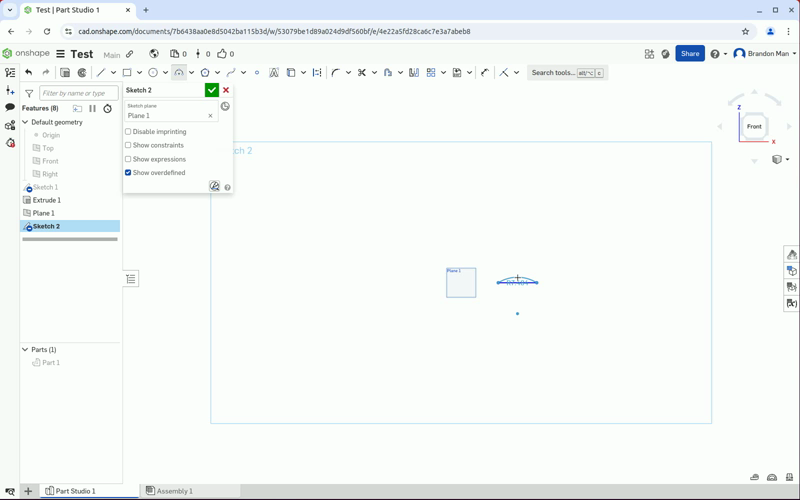
key_up(shift)
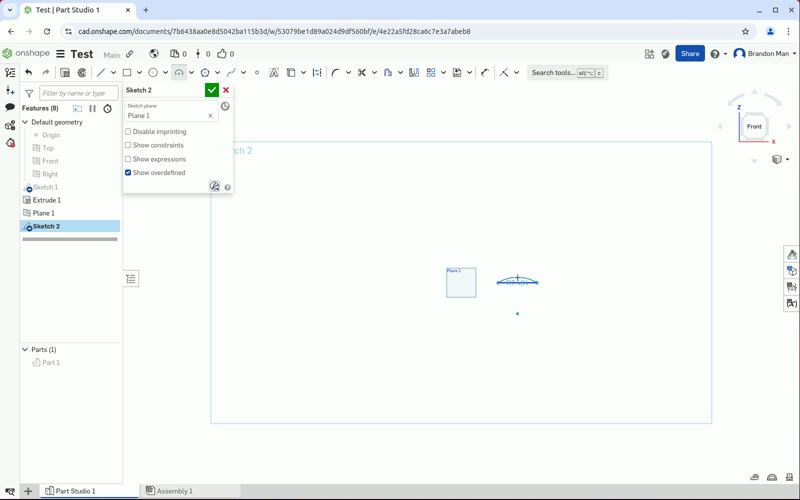
key(esc)
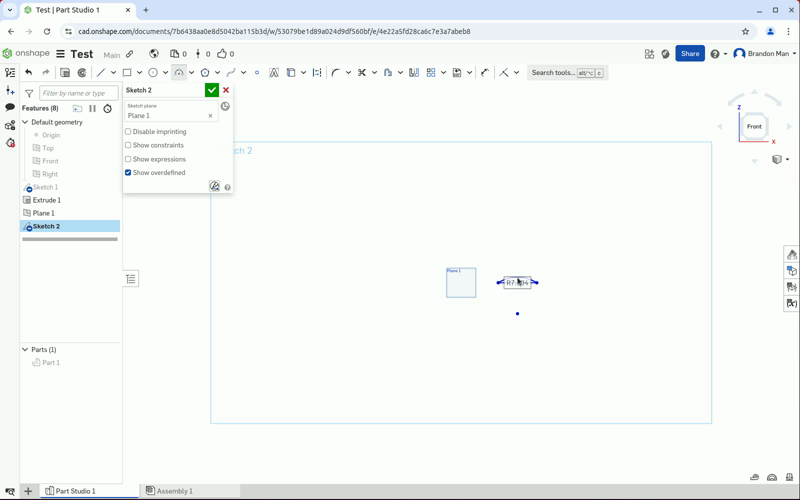
mouse_move(515, 281)
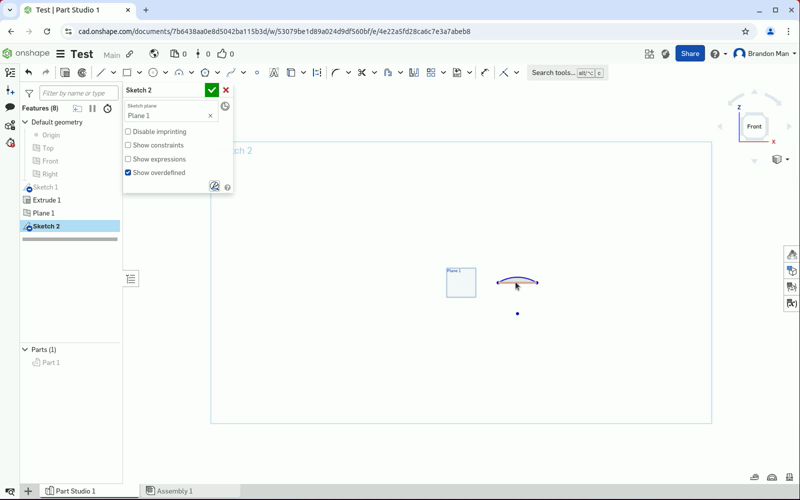
scroll(6)
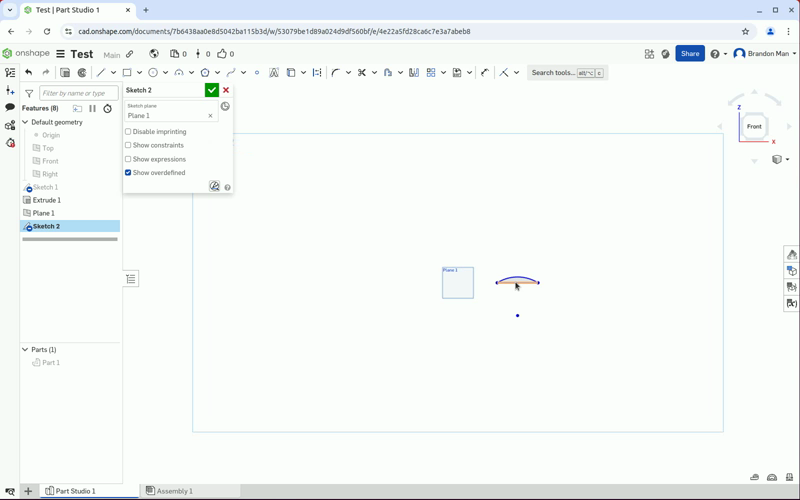
scroll(6)
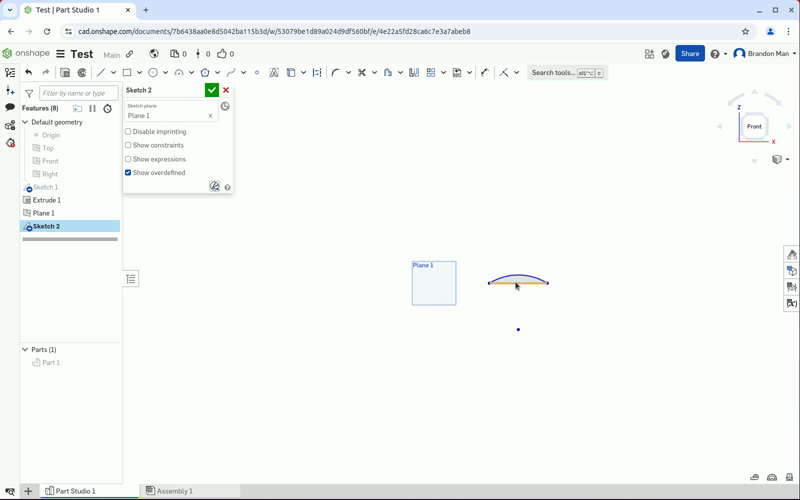
scroll(6)
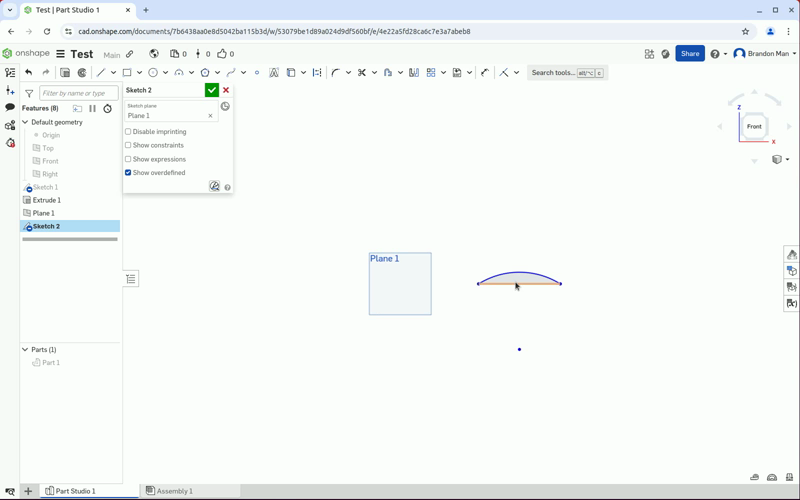
scroll(6)
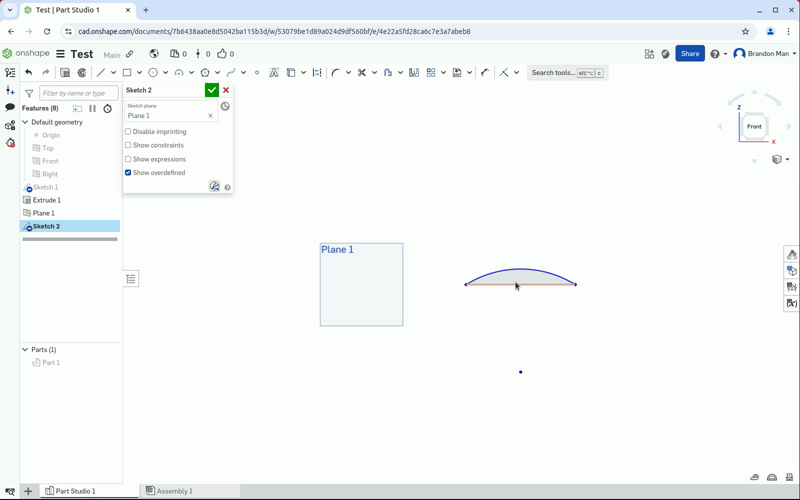
scroll(6)
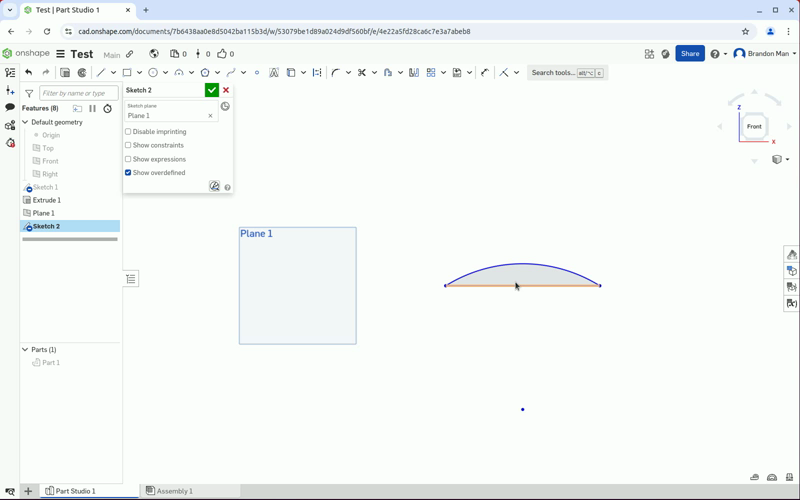
scroll(6)
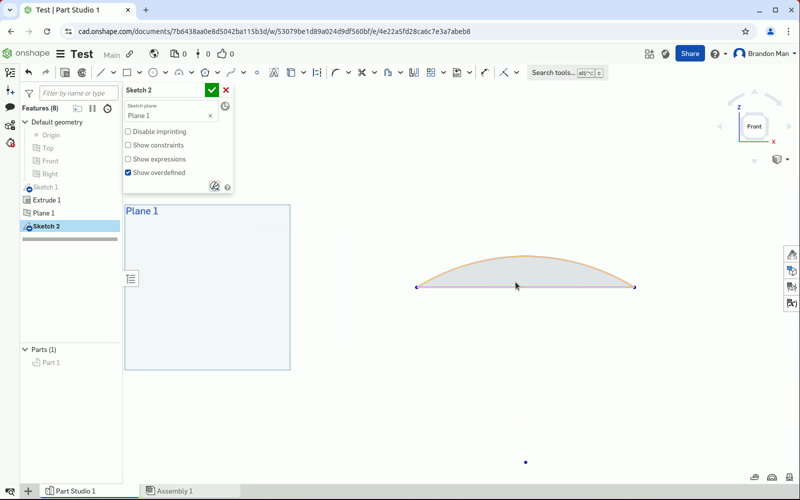
scroll(6)
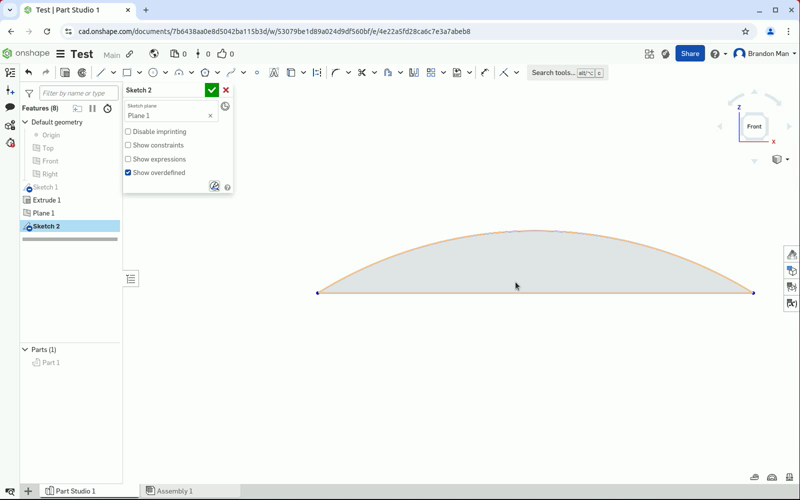
click(515, 281)
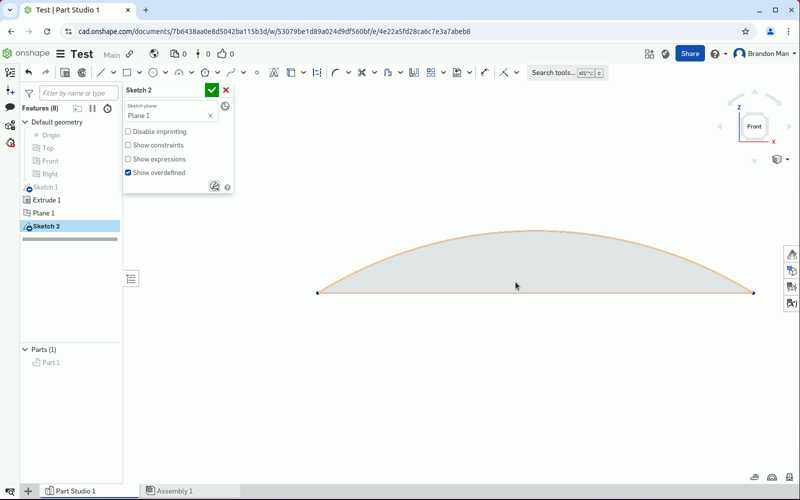
scroll(-6)
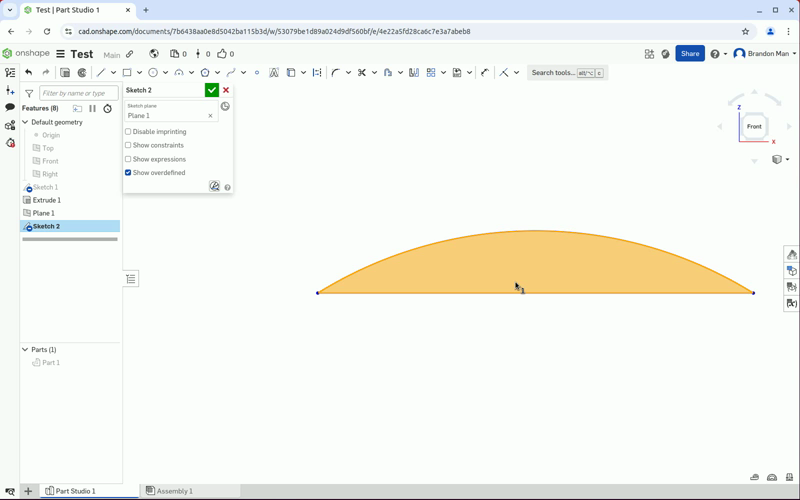
scroll(-6)
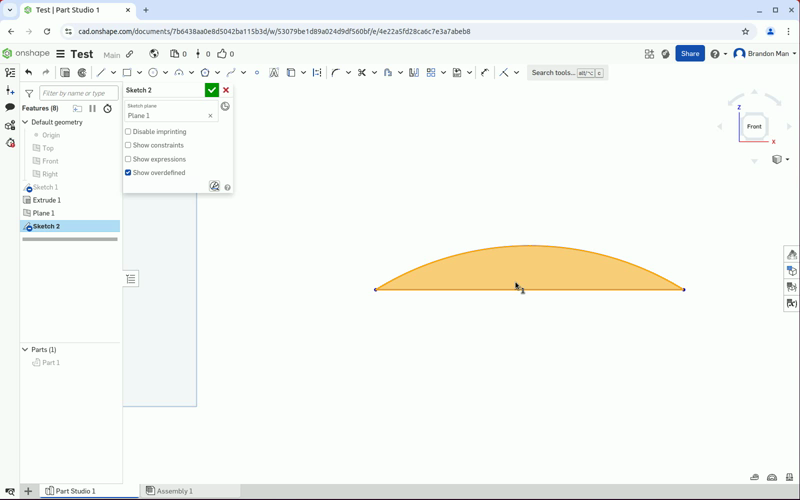
scroll(-6)
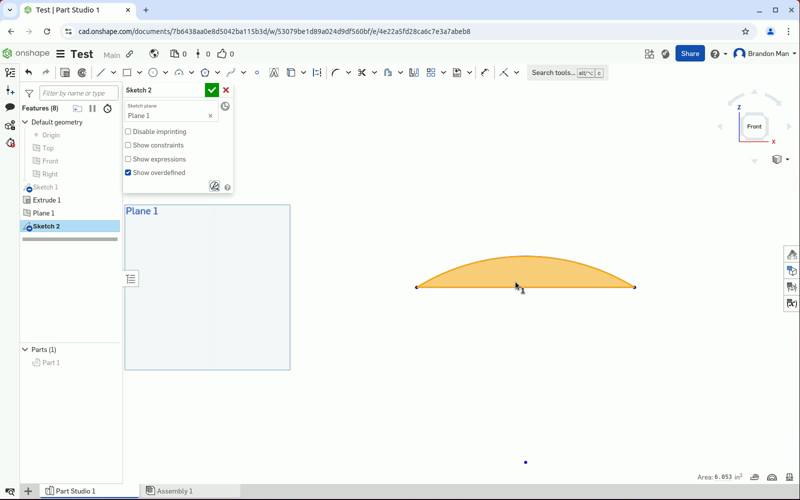
scroll(-6)
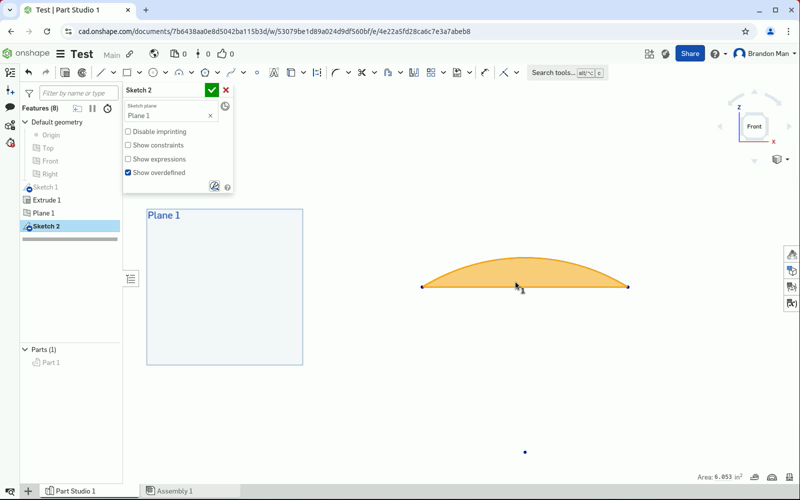
scroll(-6)
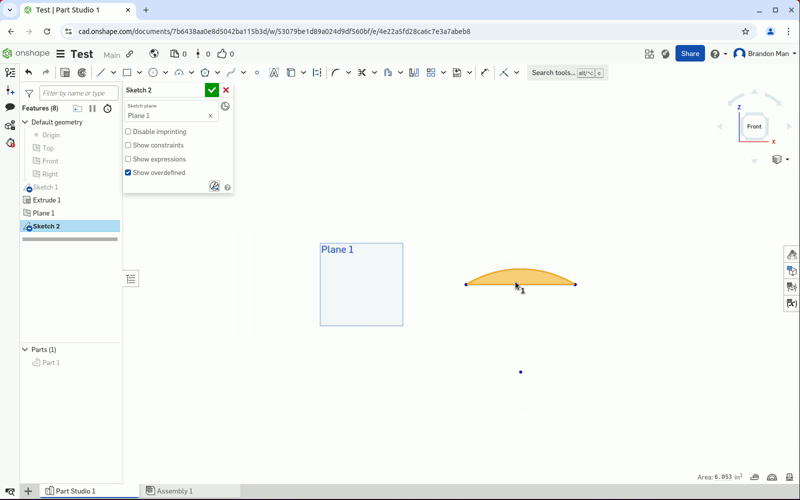
scroll(-6)
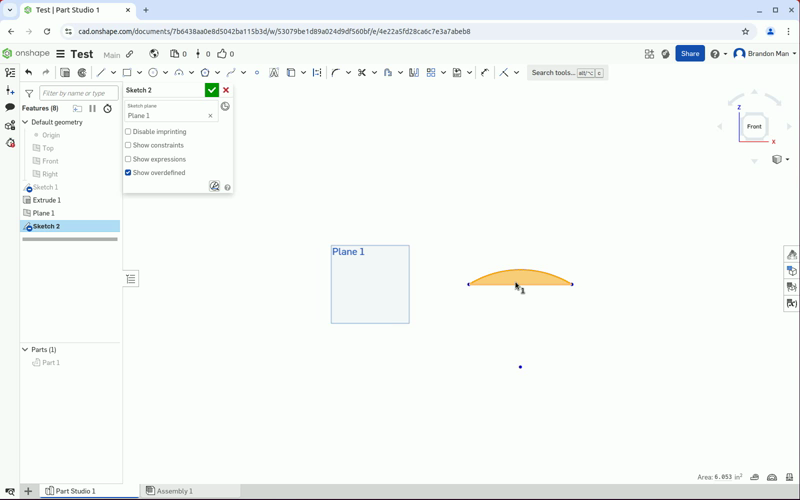
scroll(-6)
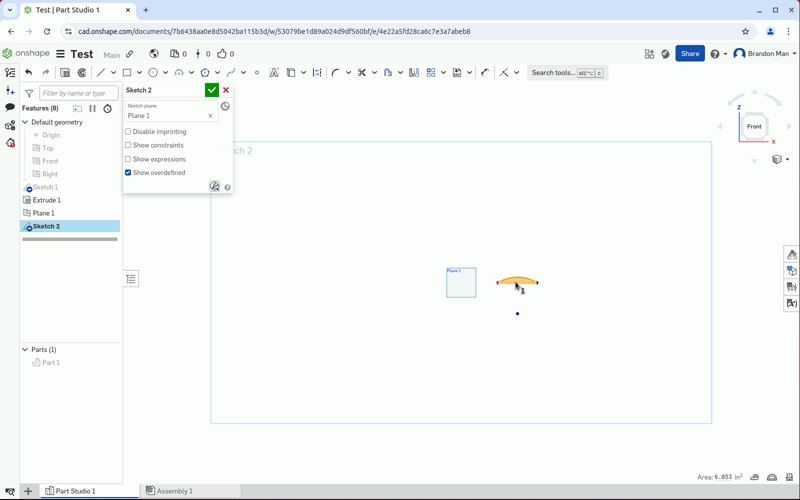
mouse_move(73, 352)
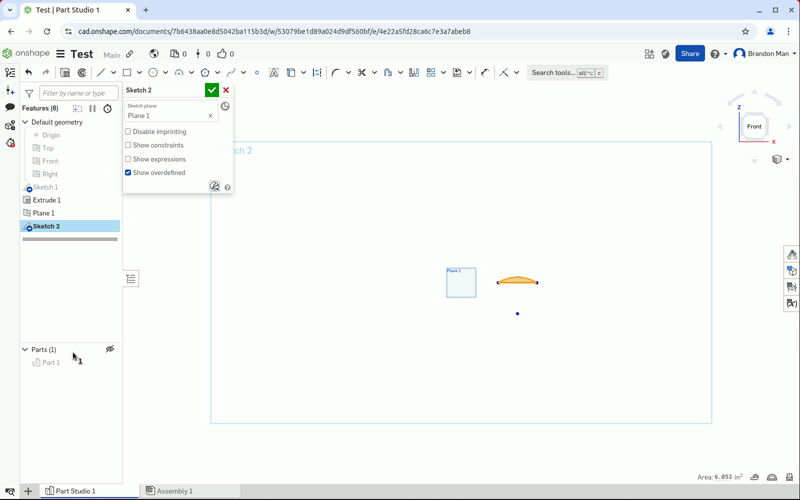
key(shift+y)
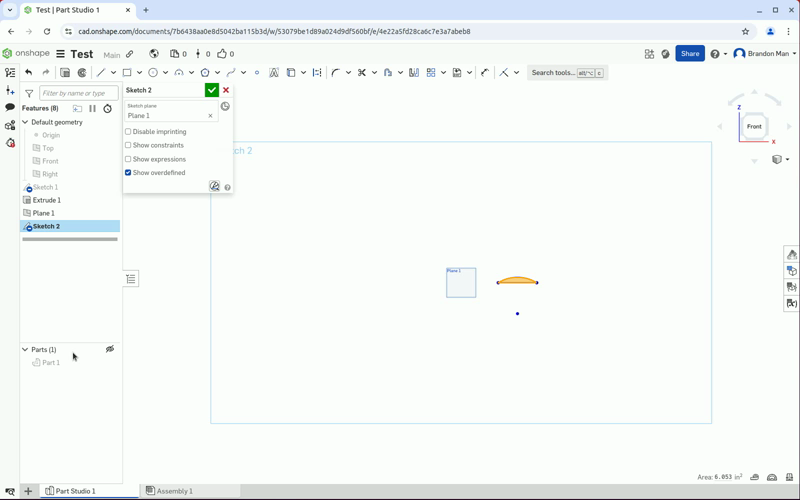
key(shift+e)
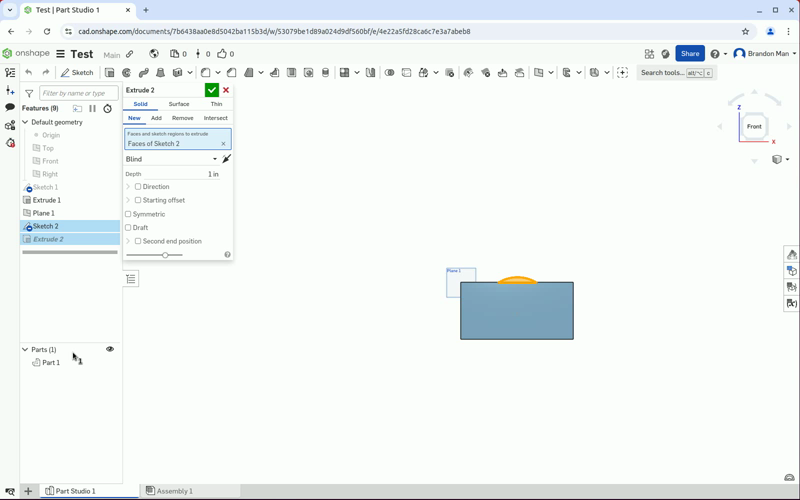
mouse_move(143, 106)
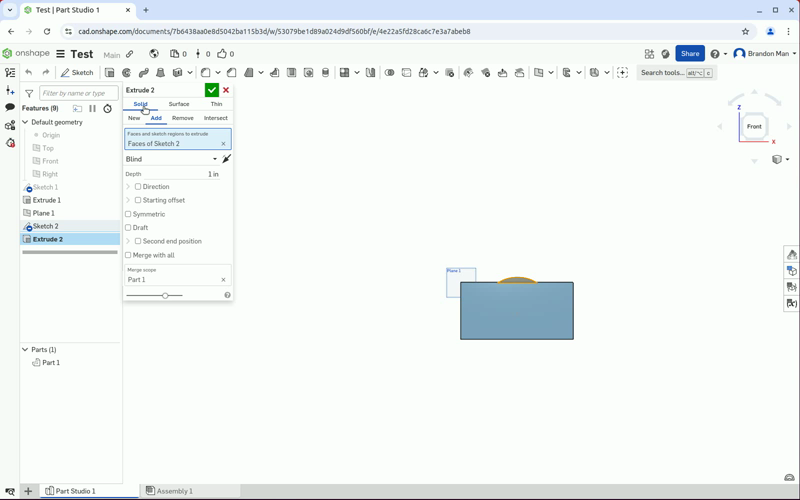
click(143, 106)
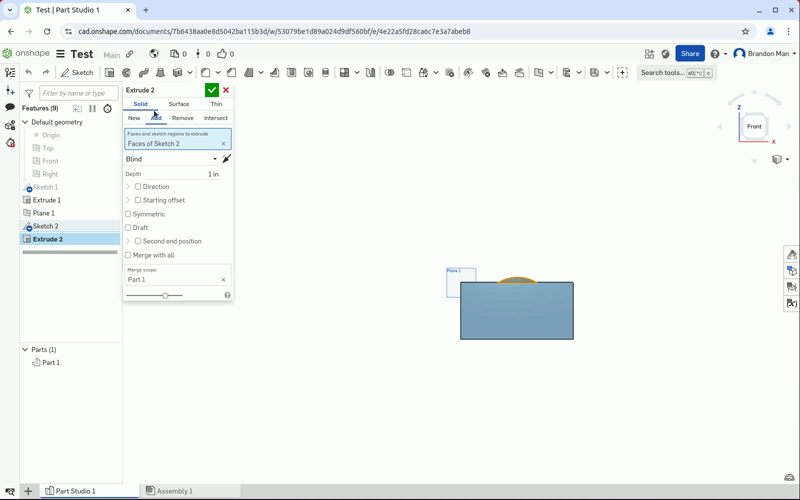
mouse_move(186, 120)
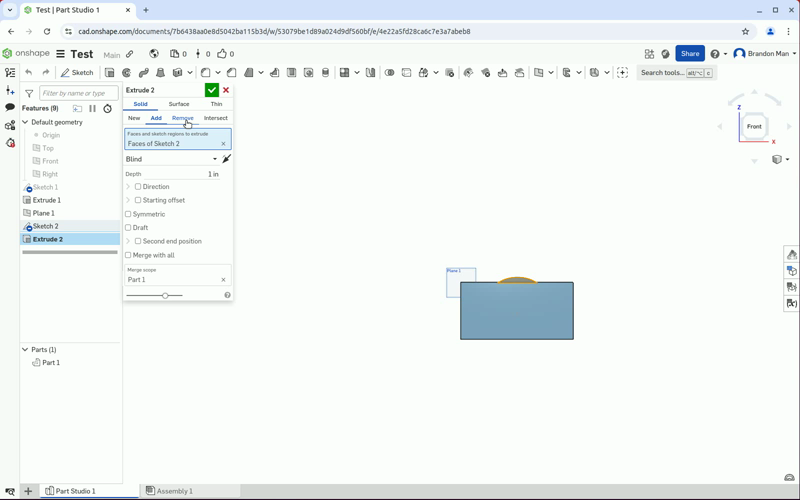
click(186, 120)
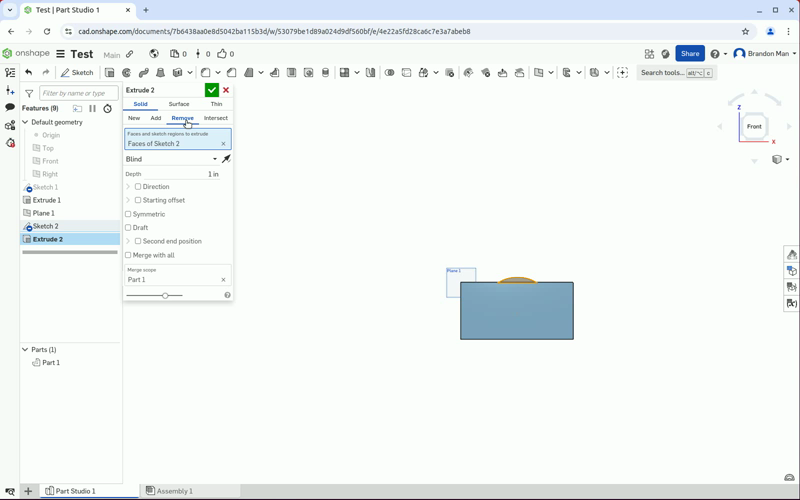
key(tab, 4)
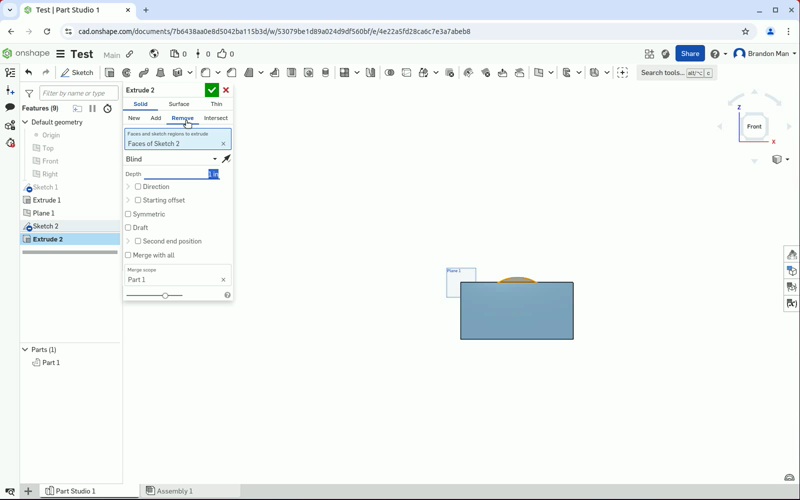
text(1.685)
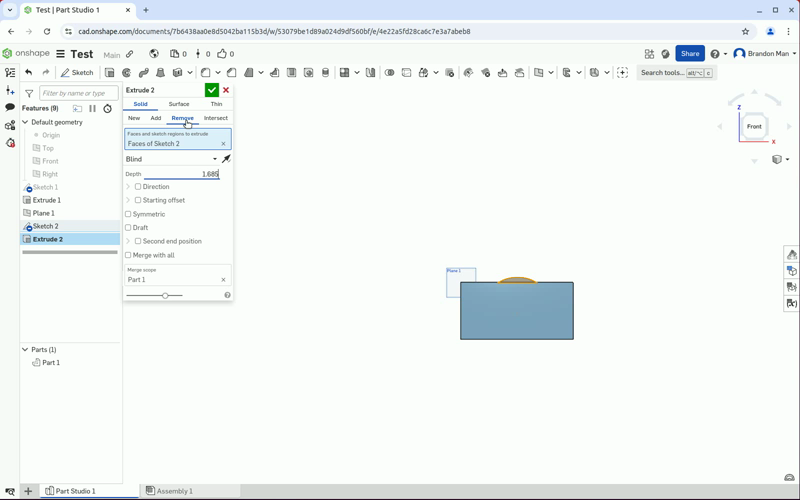
key(tab, 6)
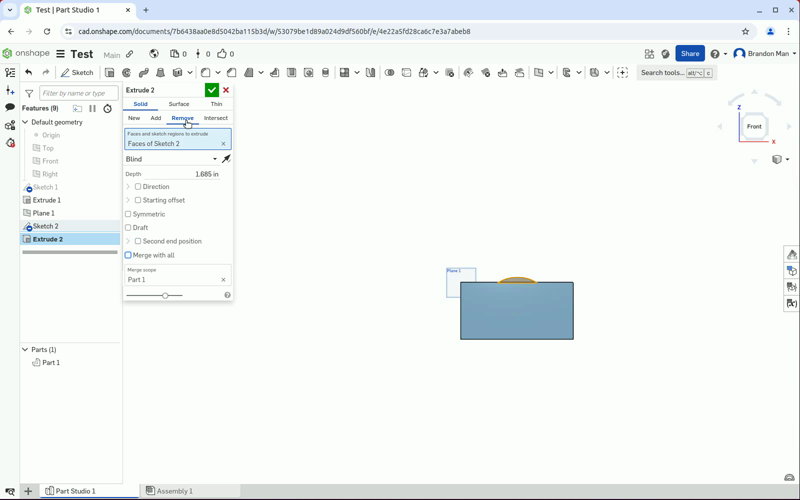
key(space)
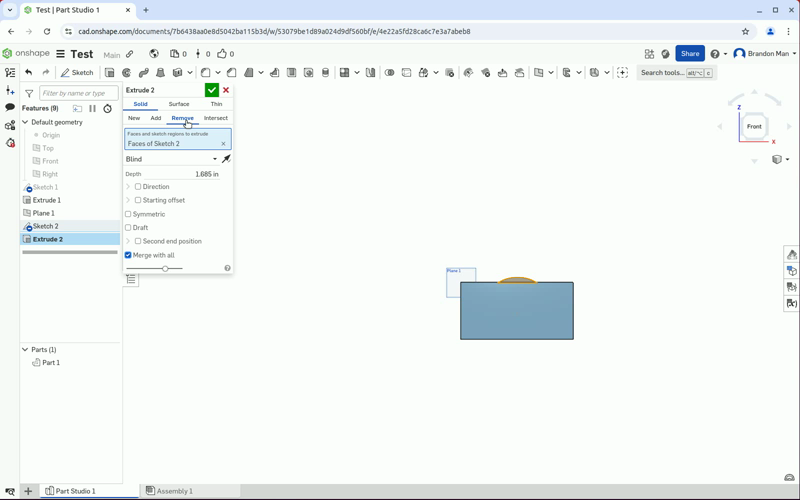
key(enter)
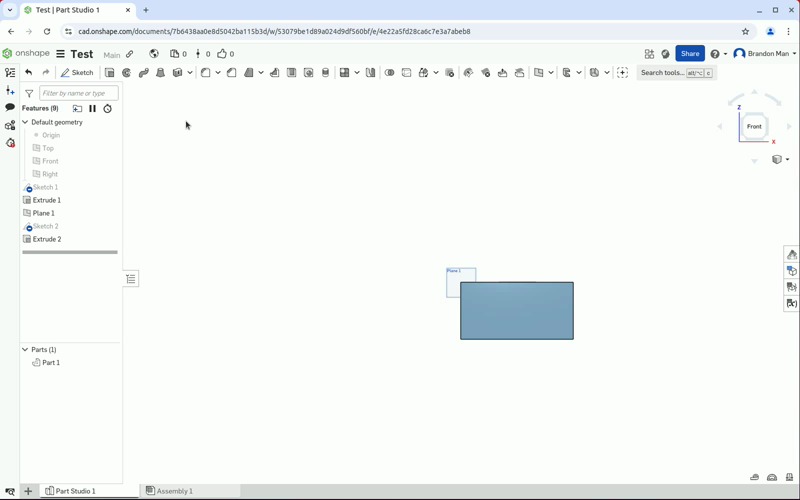
key(shift+h)
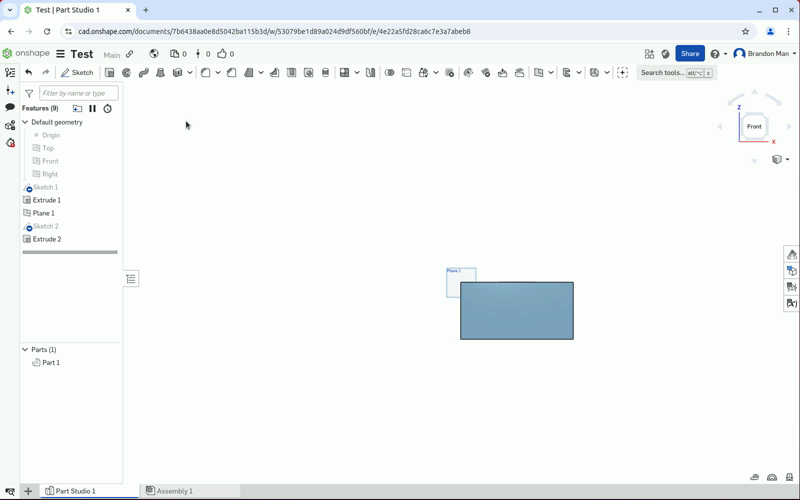
key(shift+h)
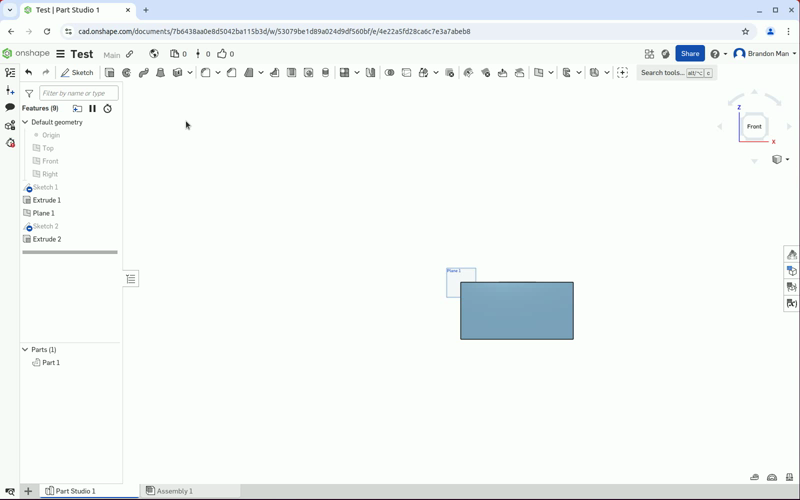
mouse_move(73, 189)
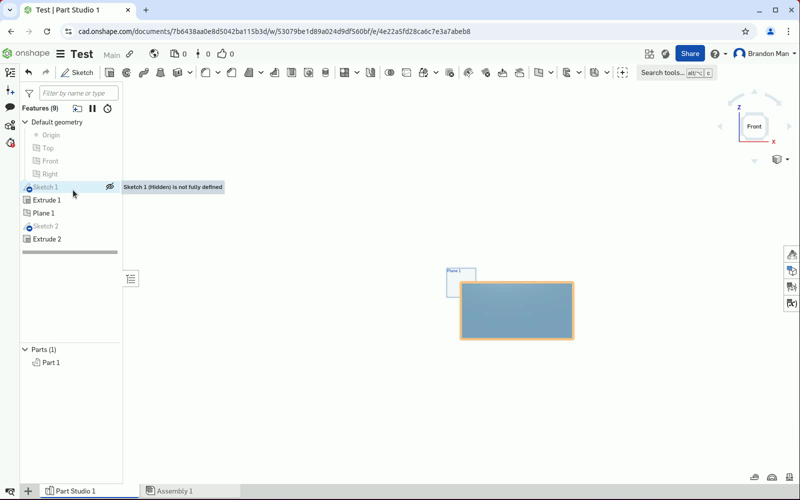
click(73, 189)
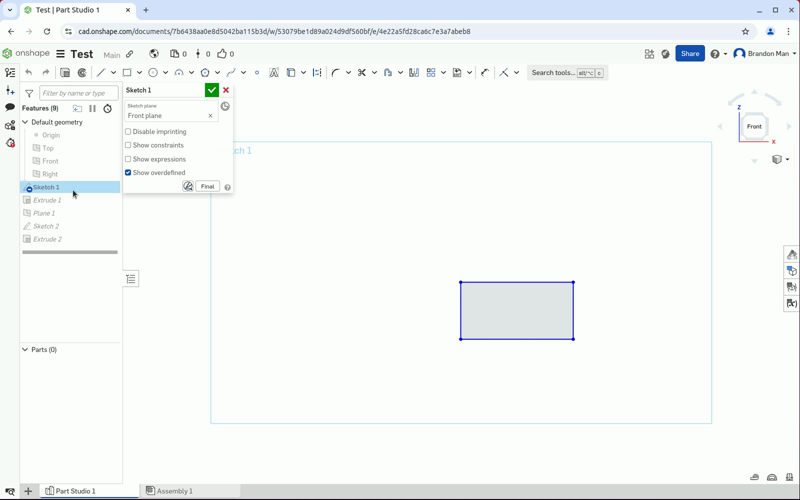
mouse_move(229, 92)
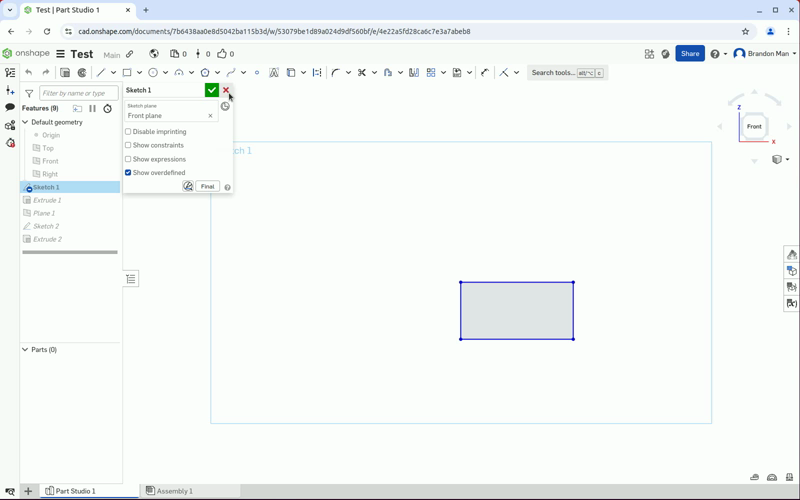
click(229, 92)
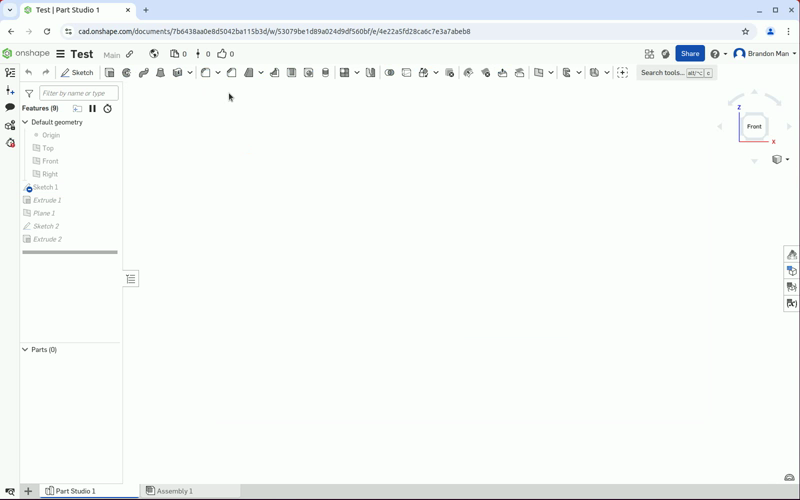
key(shift+s)
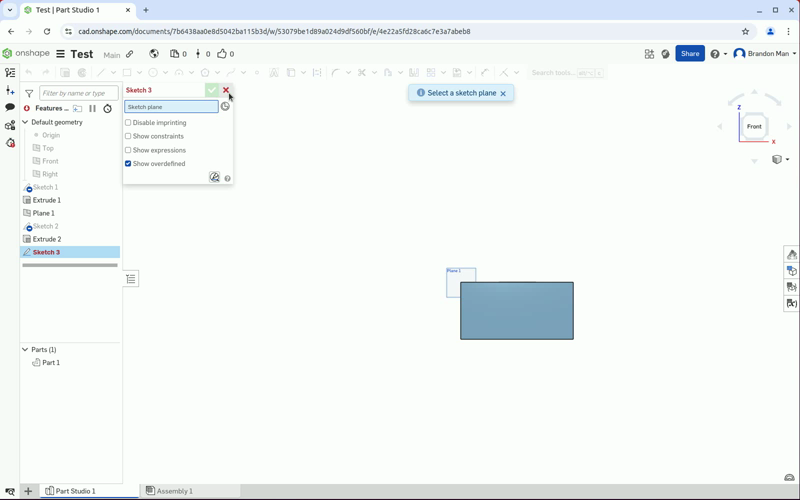
mouse_move(73, 215)
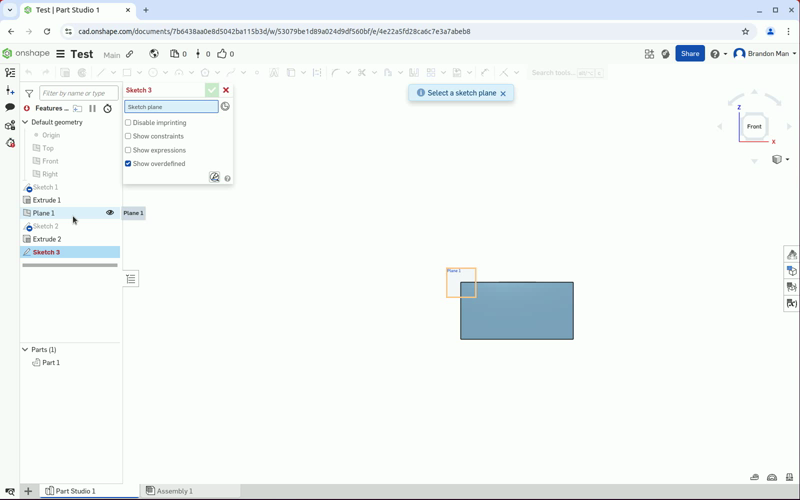
click(73, 215)
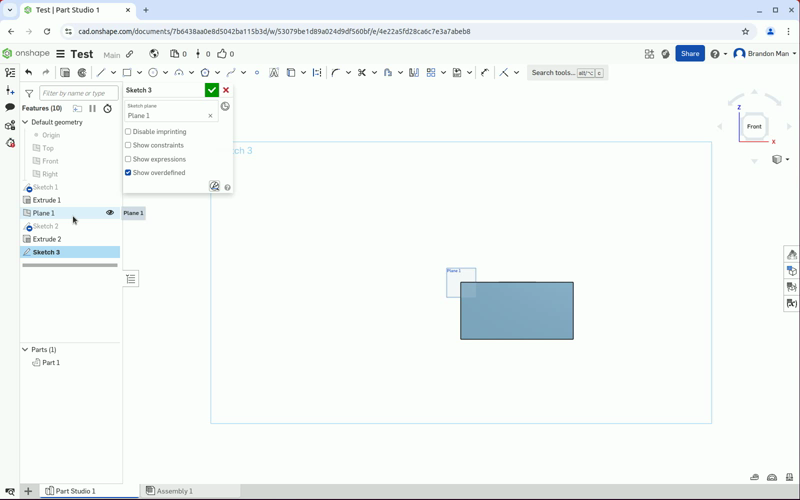
mouse_move(73, 352)
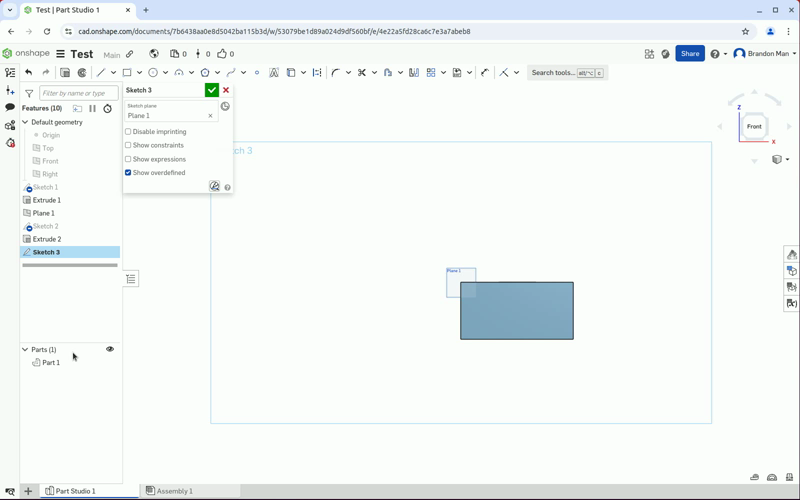
key(y)
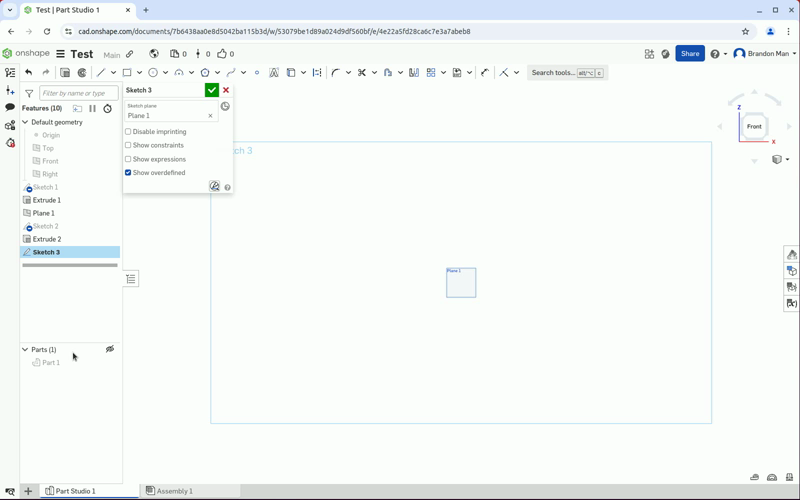
key(a)
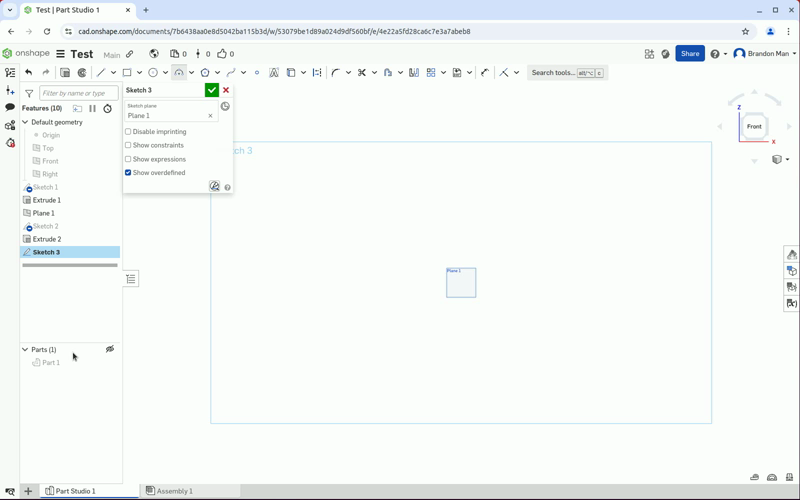
key_down(shift)
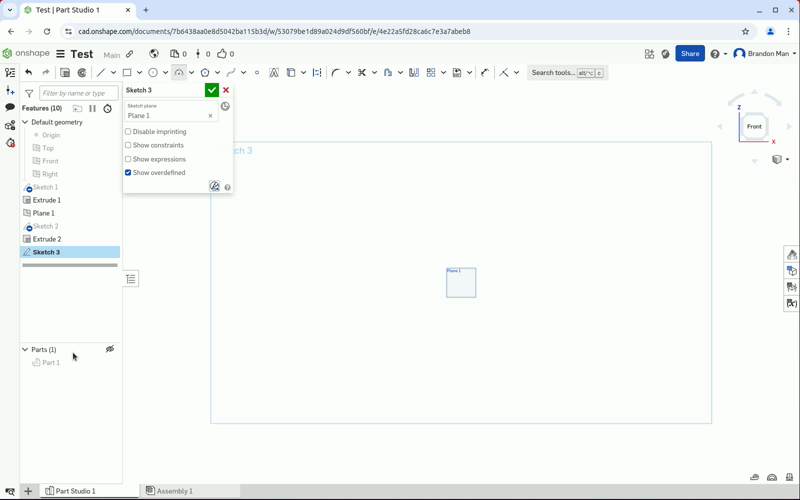
mouse_move(498, 339)
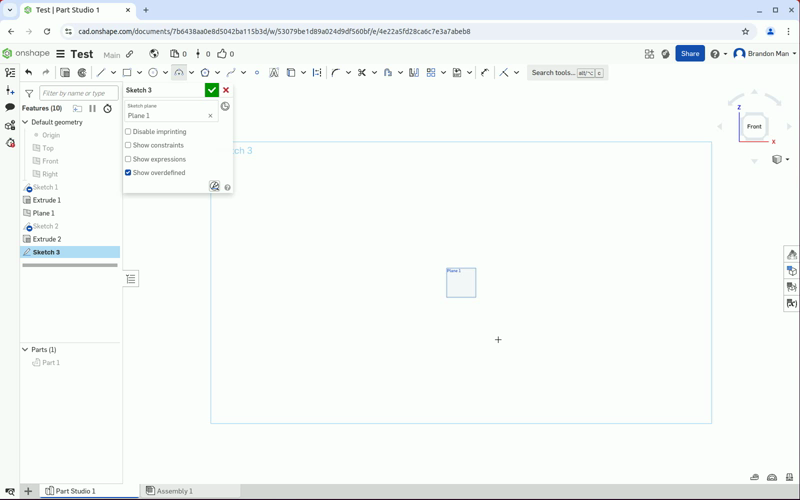
click(498, 339)
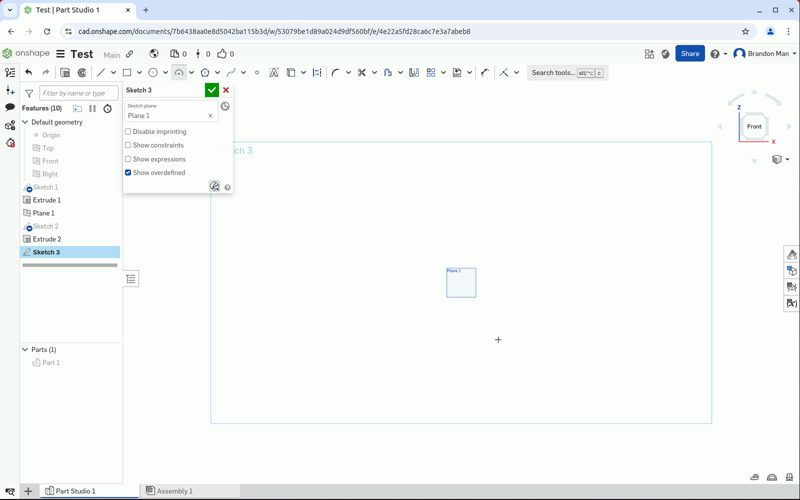
key_up(shift)
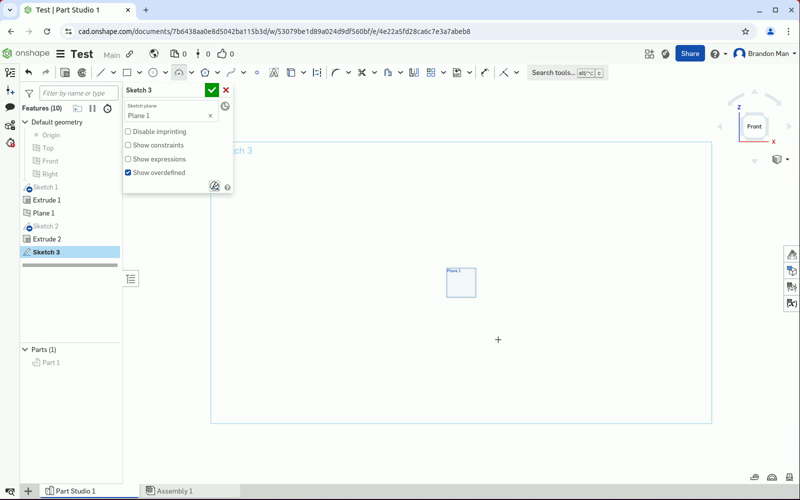
key_down(shift)
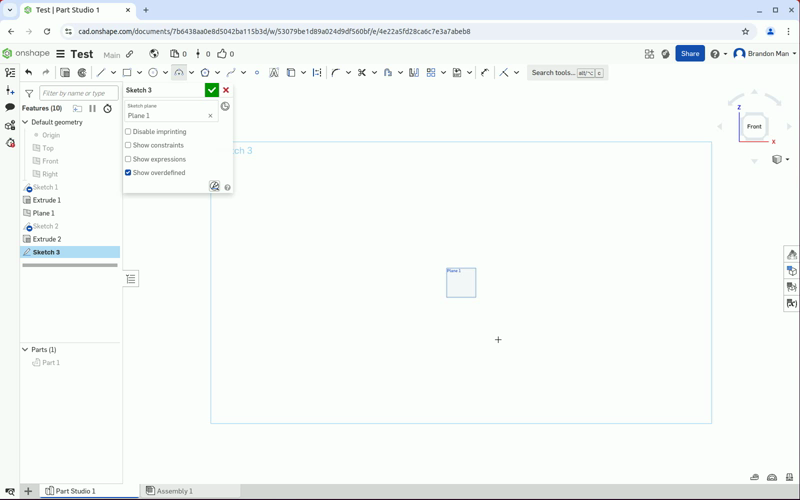
mouse_move(536, 339)
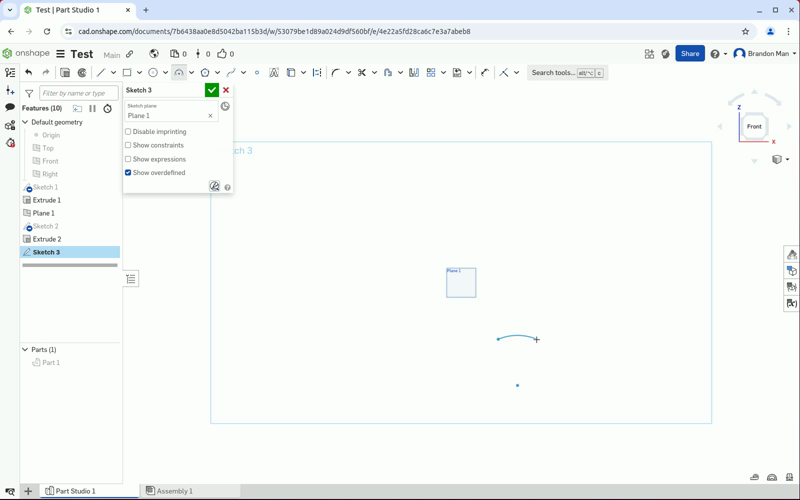
click(536, 339)
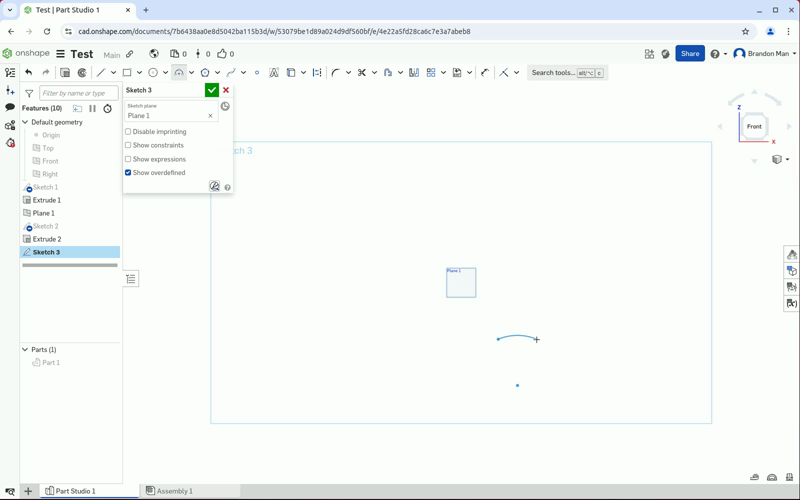
mouse_move(517, 345)
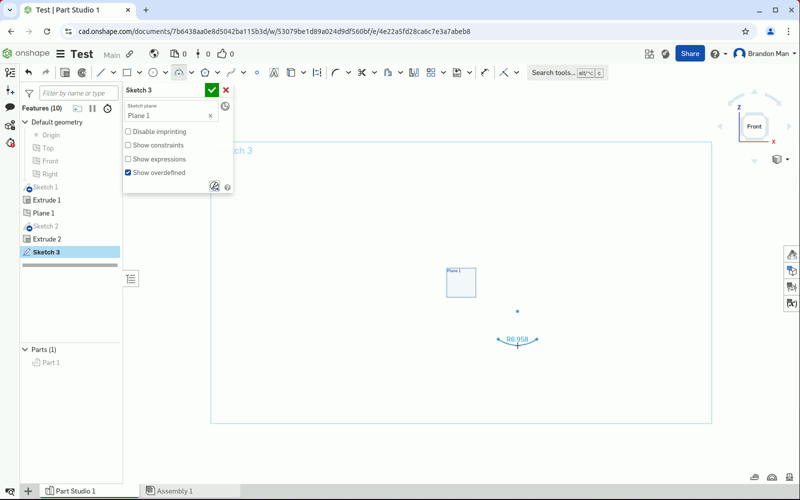
click(517, 345)
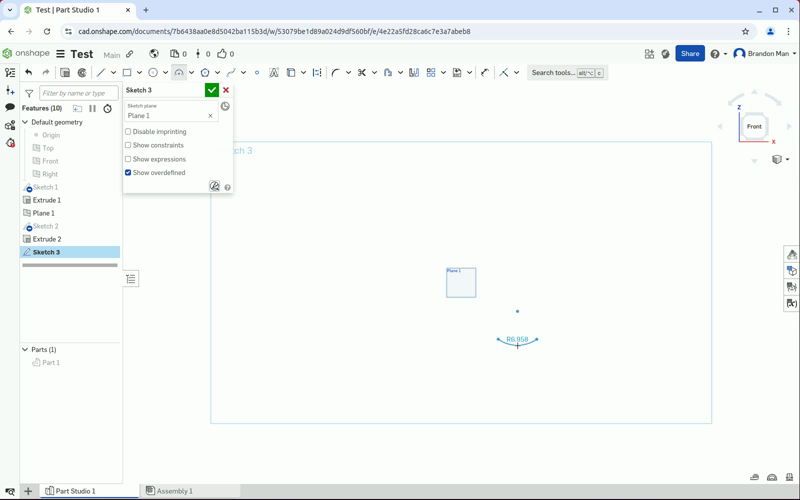
key_up(shift)
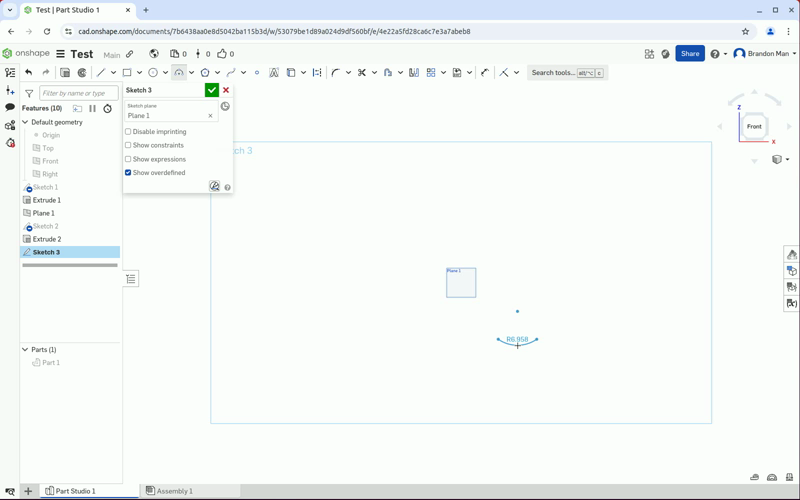
key(esc)
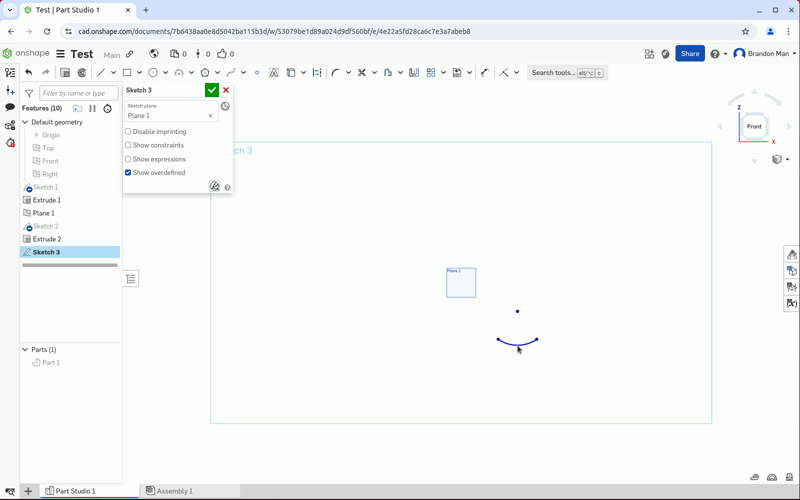
key(l)
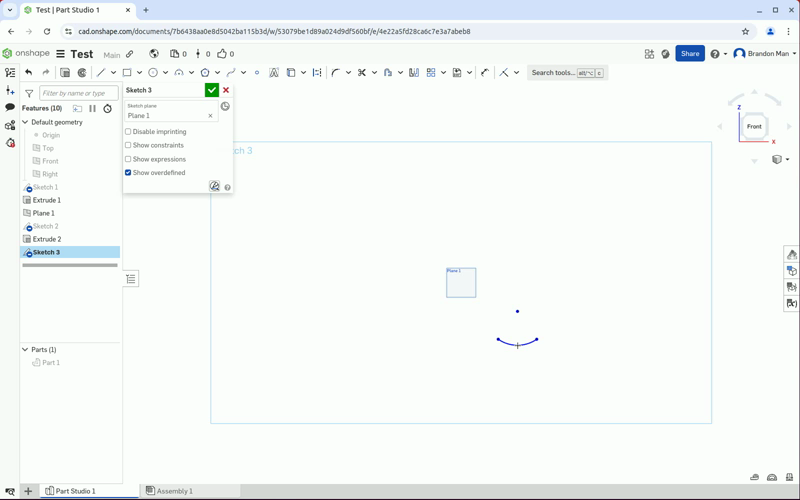
mouse_move(536, 339)
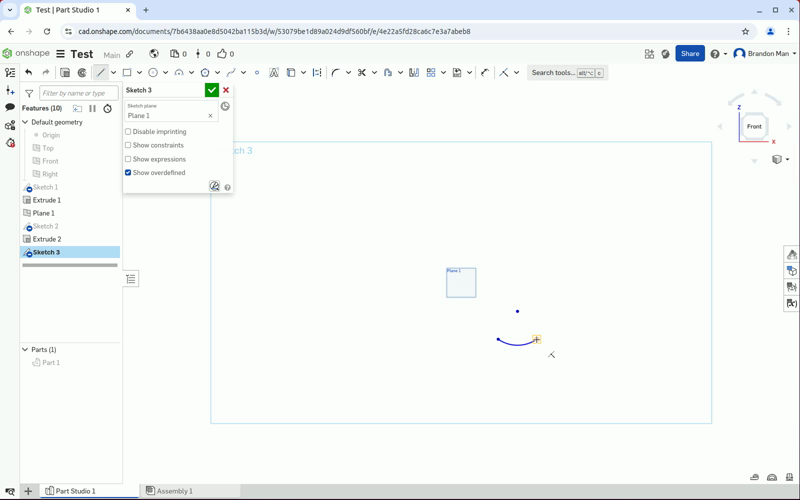
click(536, 339)
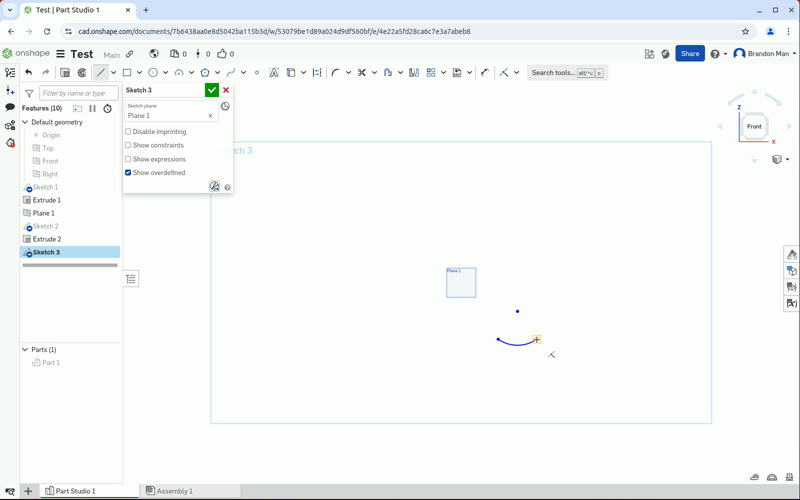
mouse_move(566, 339)
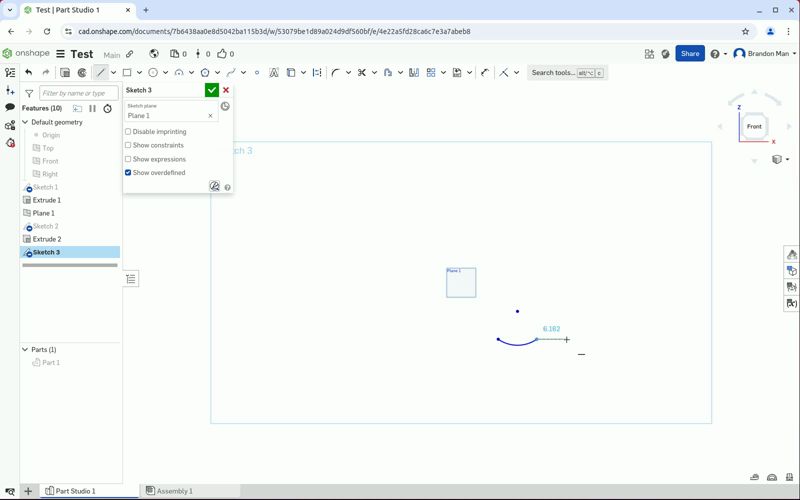
key_down(shift)
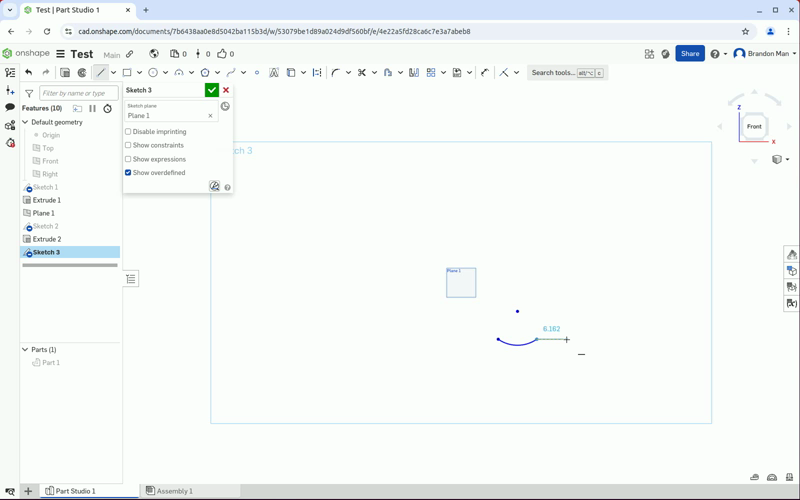
mouse_move(498, 339)
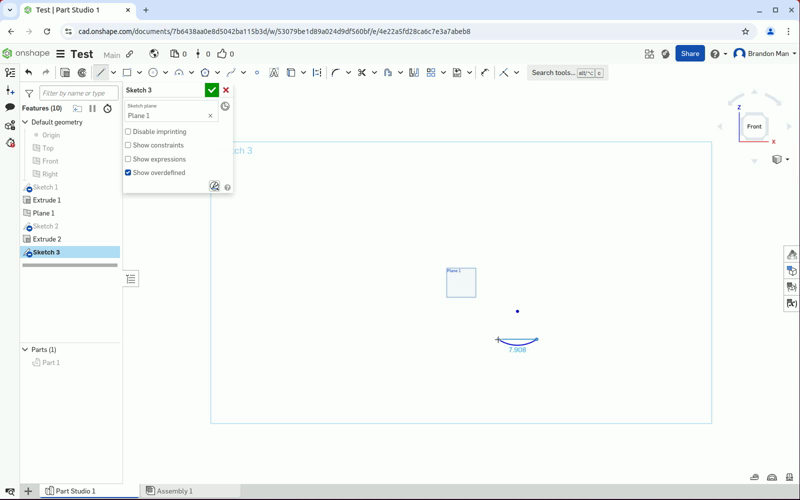
key_up(shift)
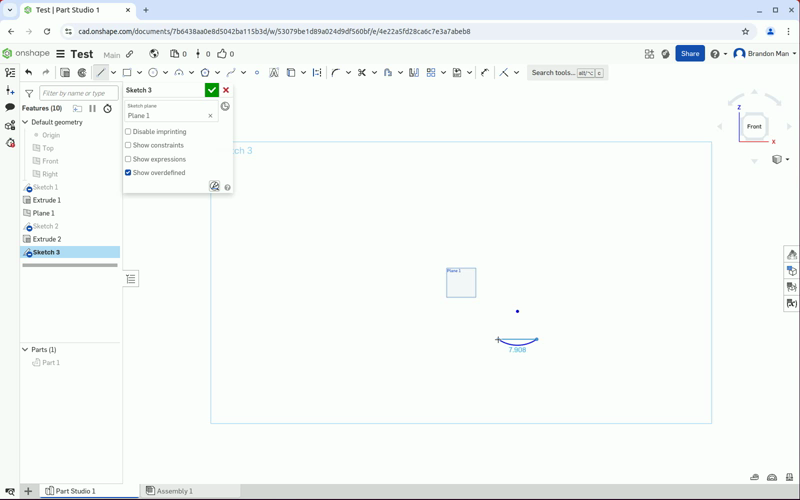
click(498, 339)
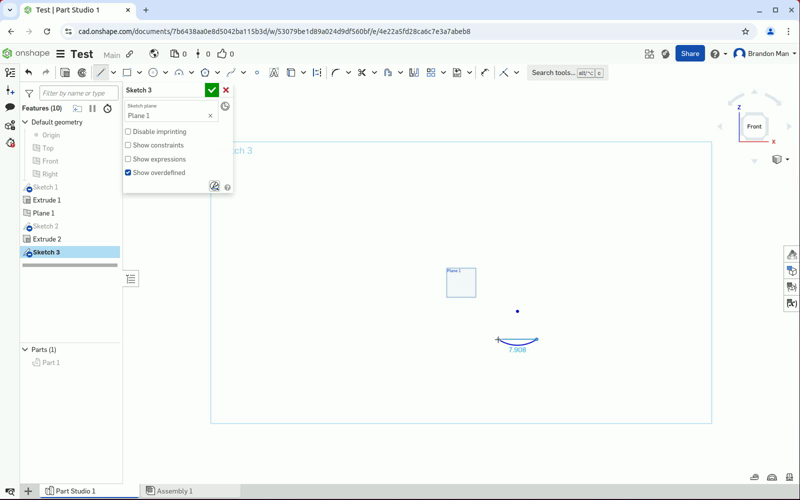
key(esc)
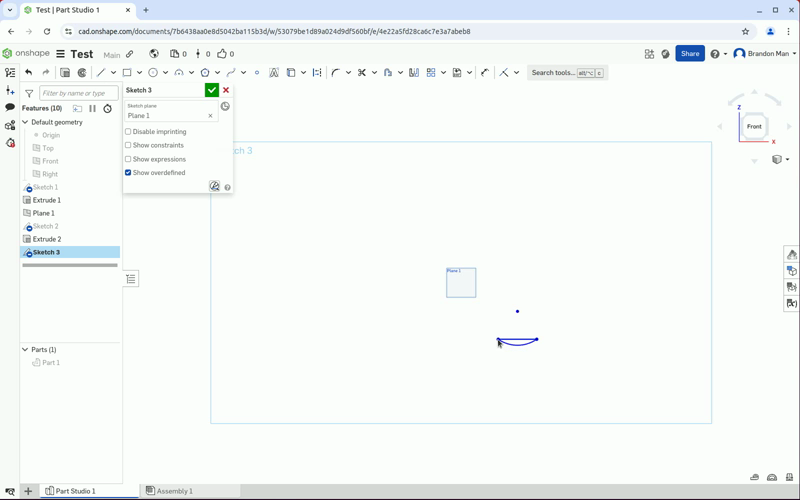
mouse_move(509, 343)
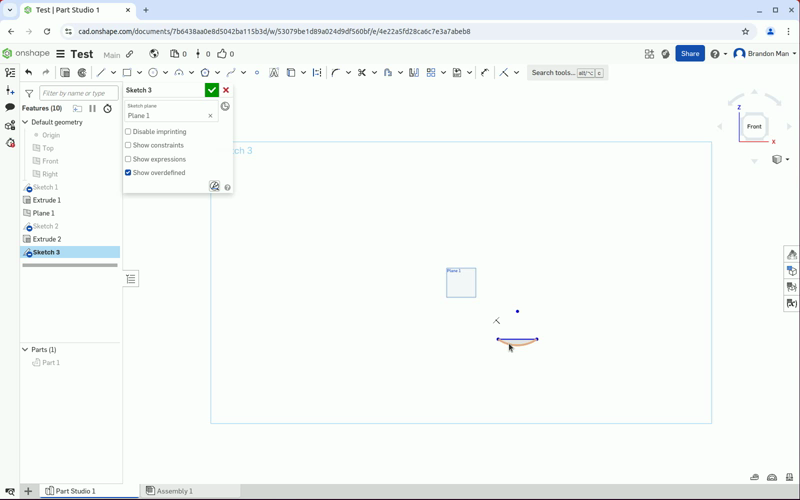
scroll(6)
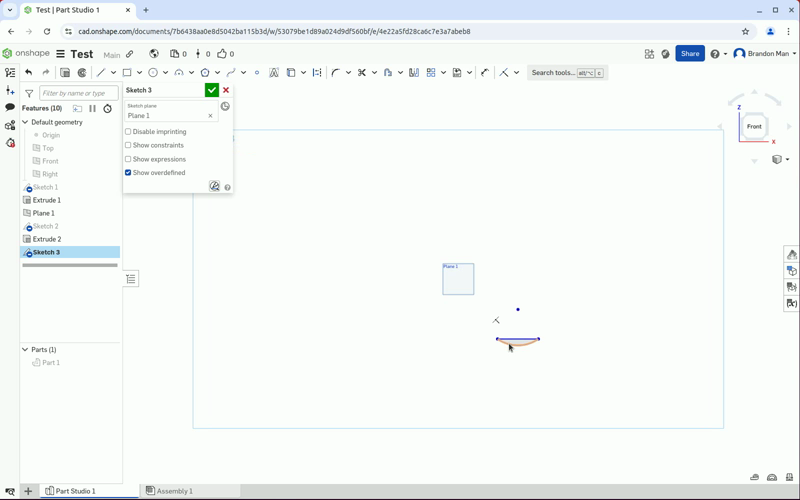
scroll(6)
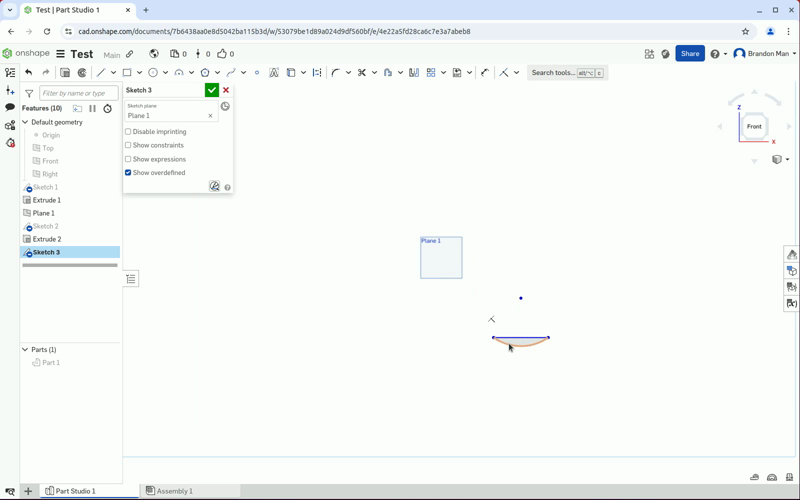
scroll(6)
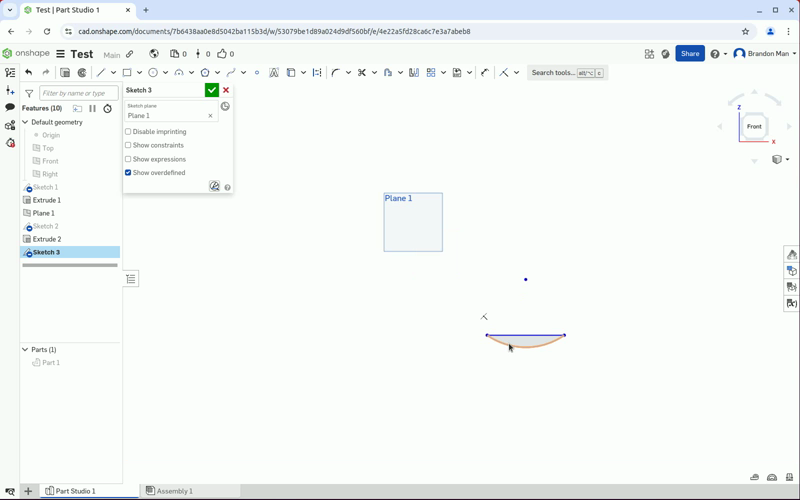
scroll(6)
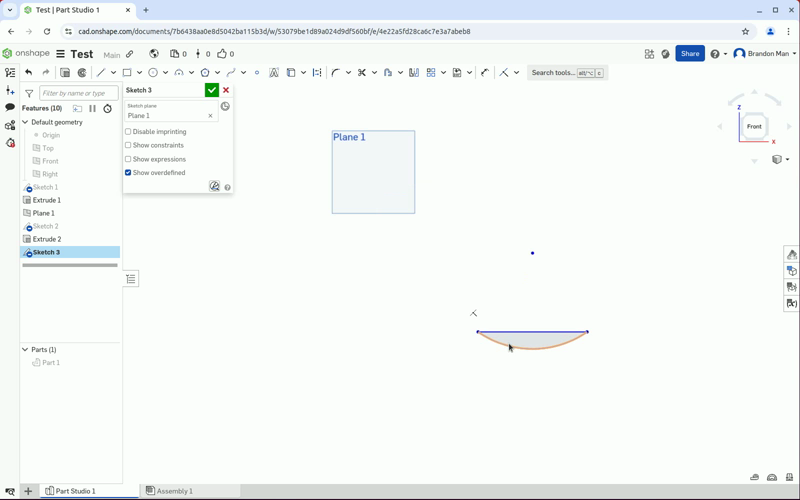
scroll(6)
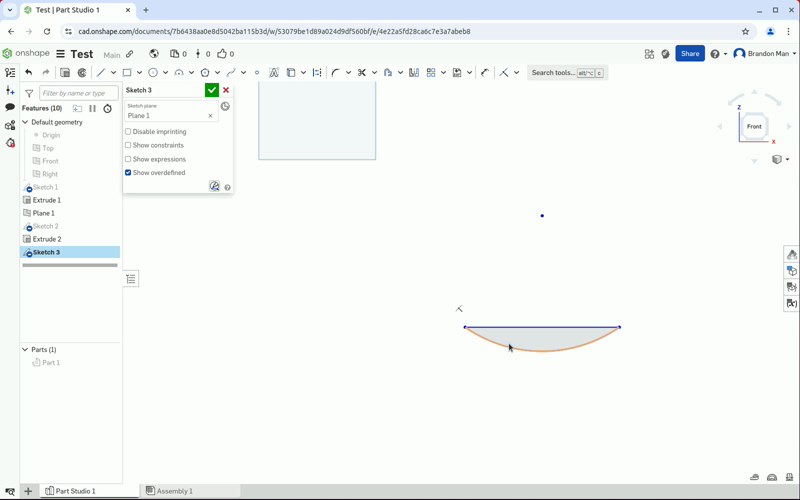
scroll(6)
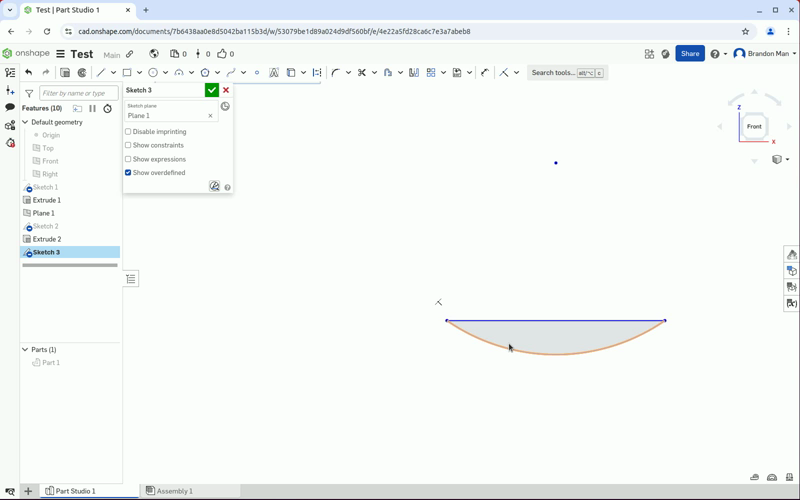
scroll(6)
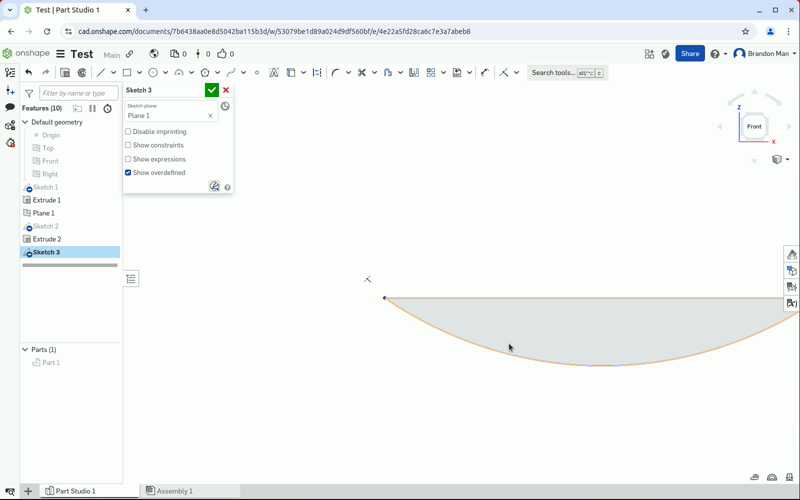
click(509, 343)
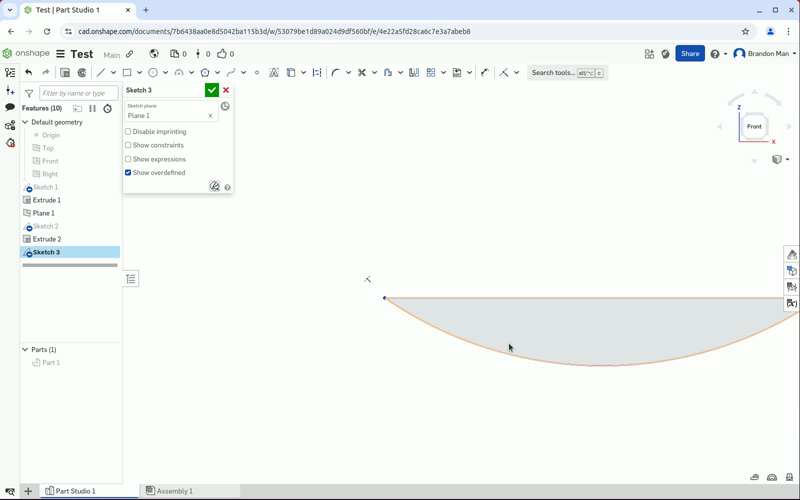
scroll(-6)
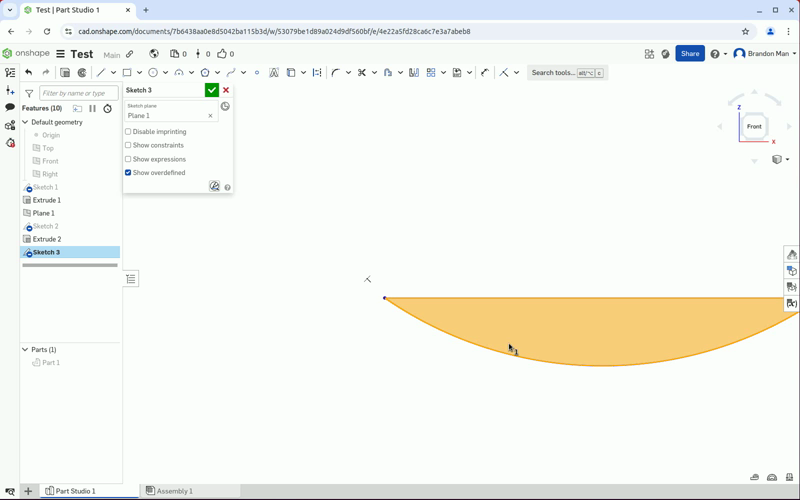
scroll(-6)
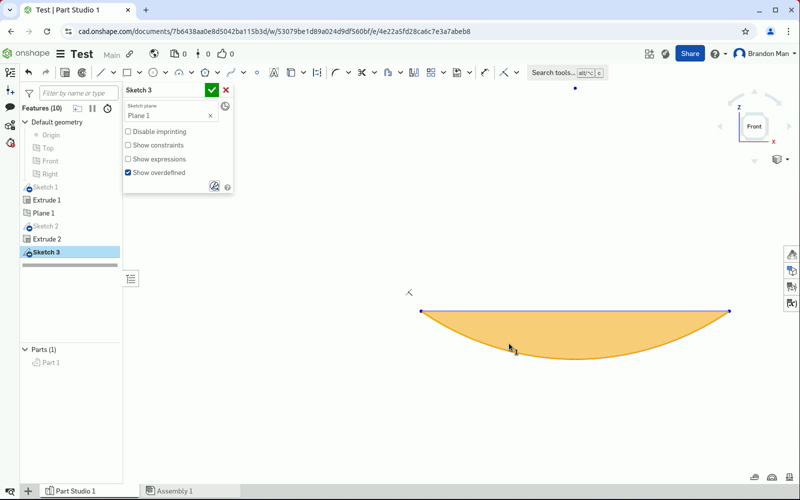
scroll(-6)
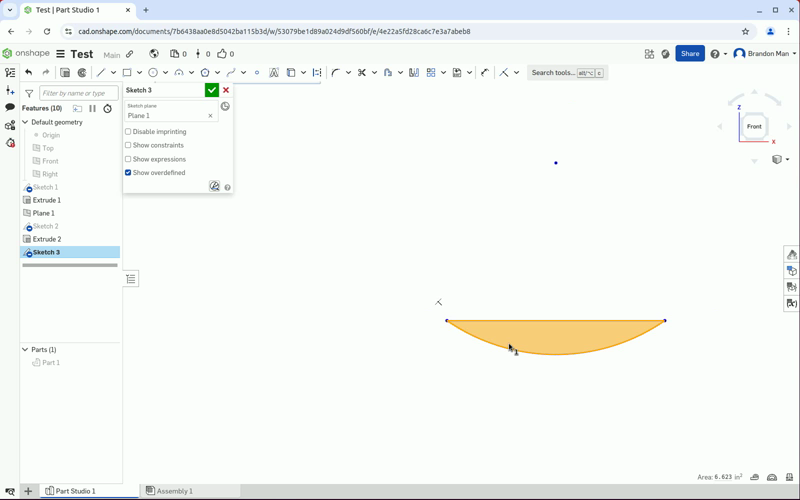
scroll(-6)
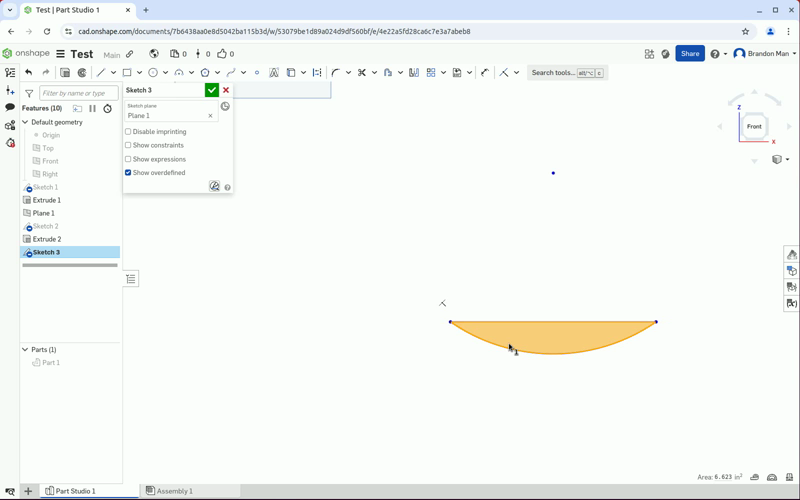
scroll(-6)
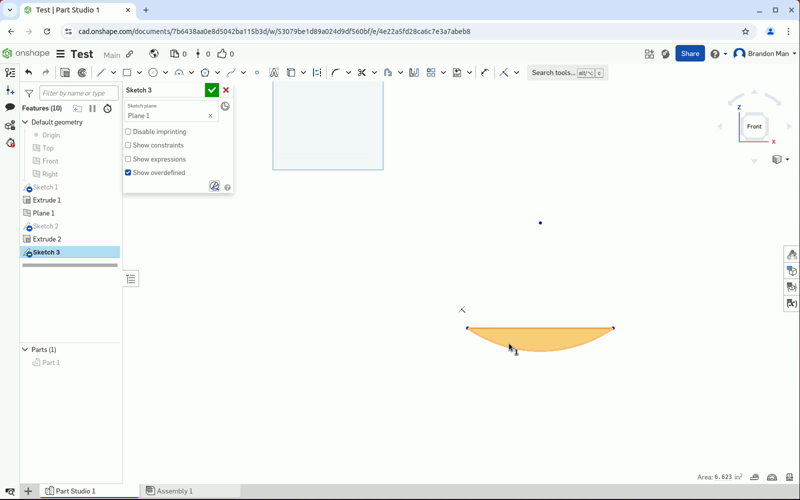
scroll(-6)
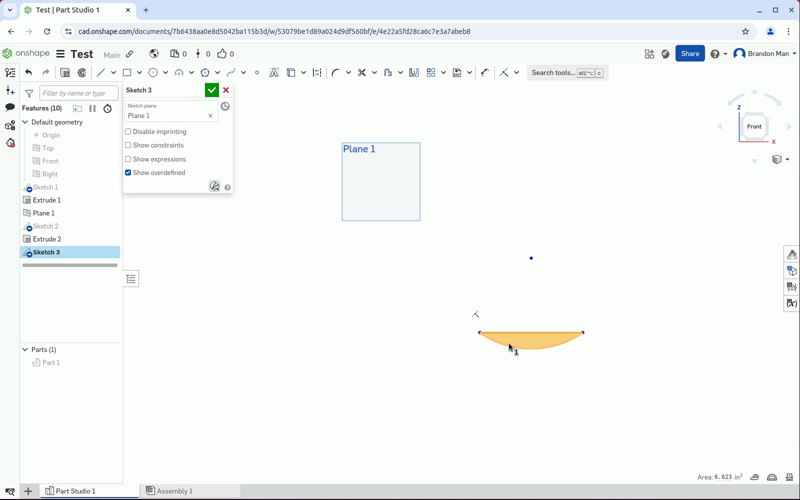
scroll(-6)
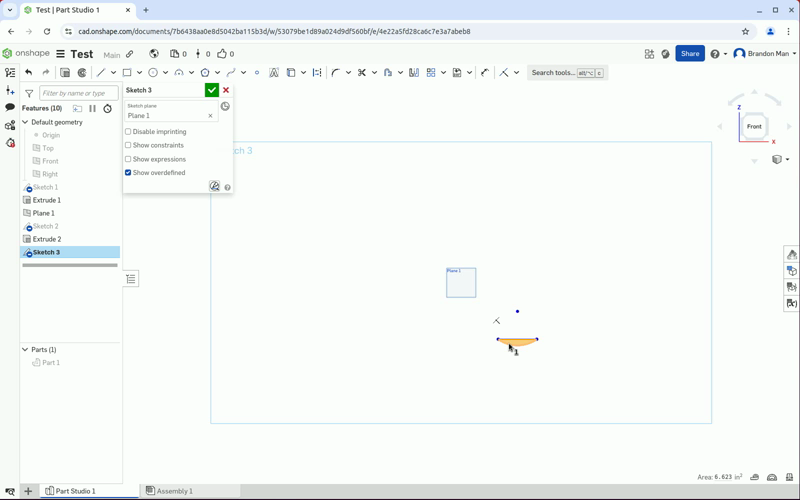
mouse_move(73, 352)
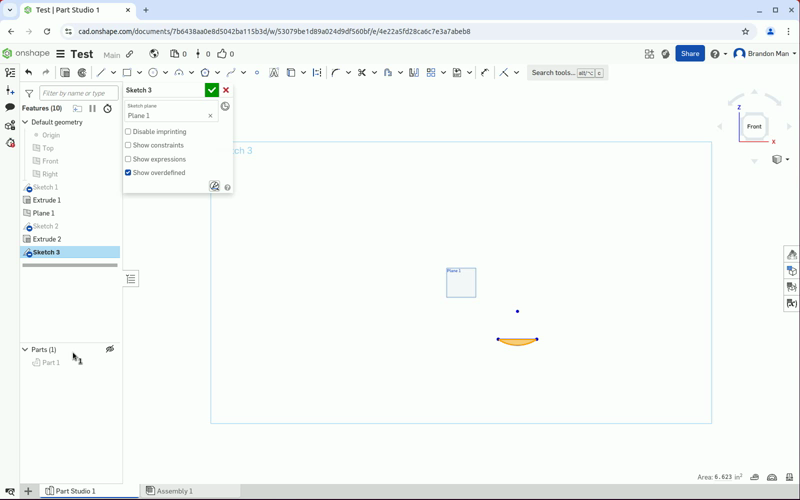
key(shift+y)
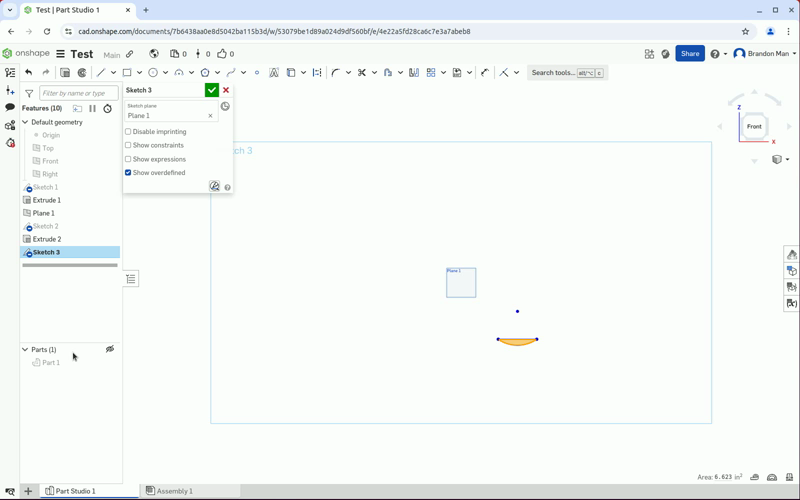
key(shift+e)
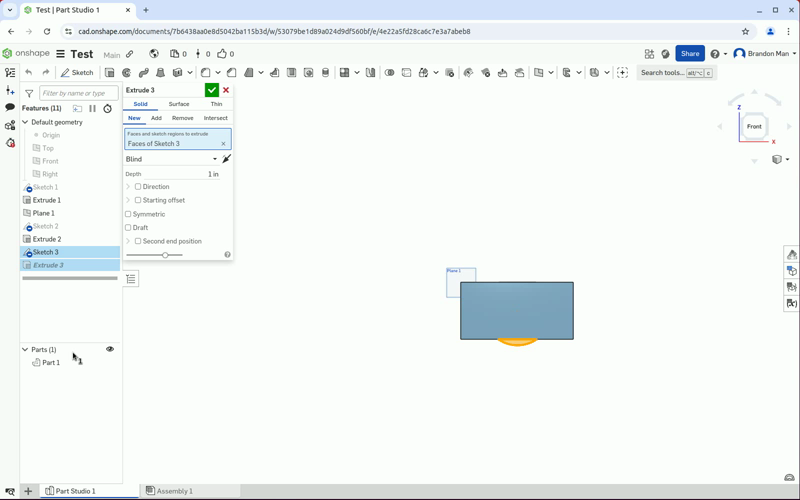
mouse_move(143, 106)
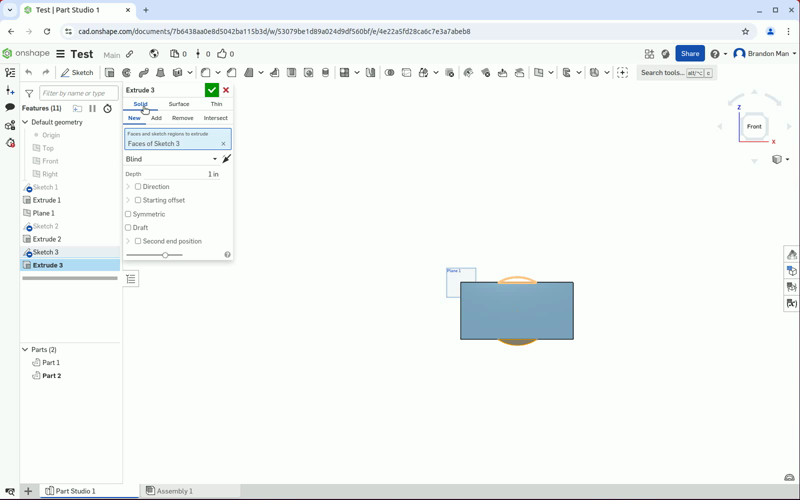
click(143, 106)
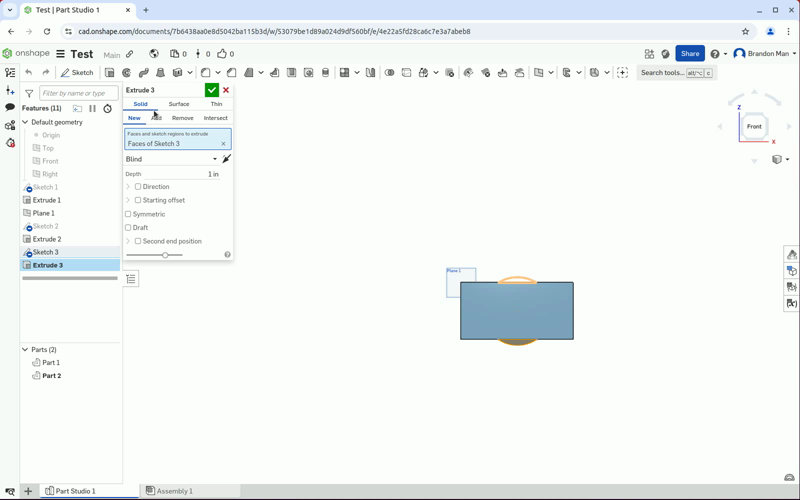
mouse_move(186, 120)
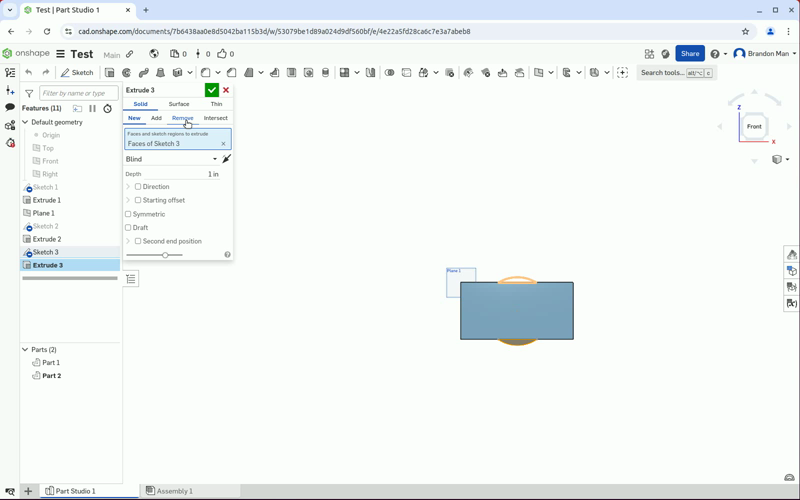
click(186, 120)
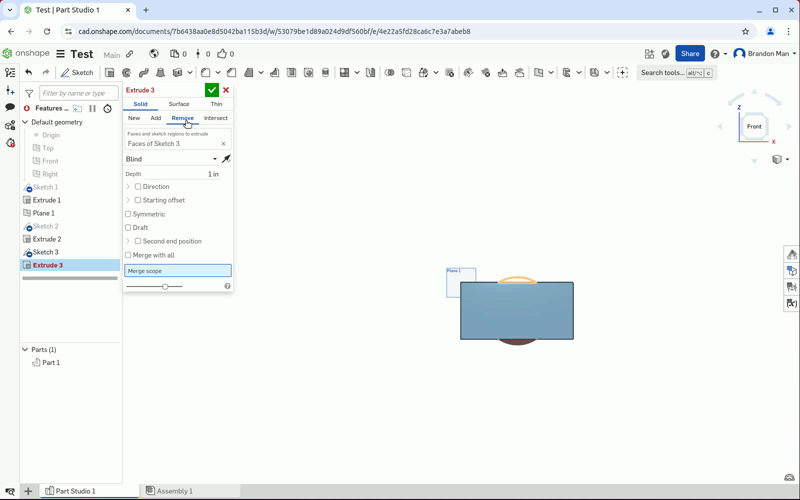
key(tab, 4)
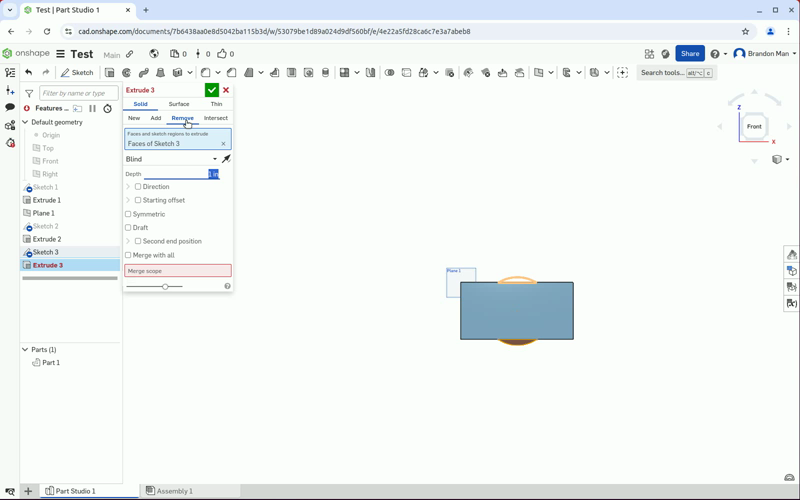
text(1.685)
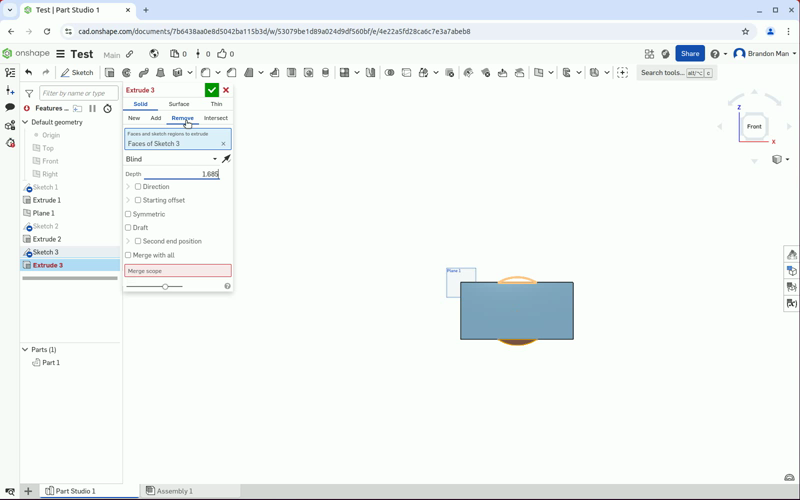
key(tab, 6)
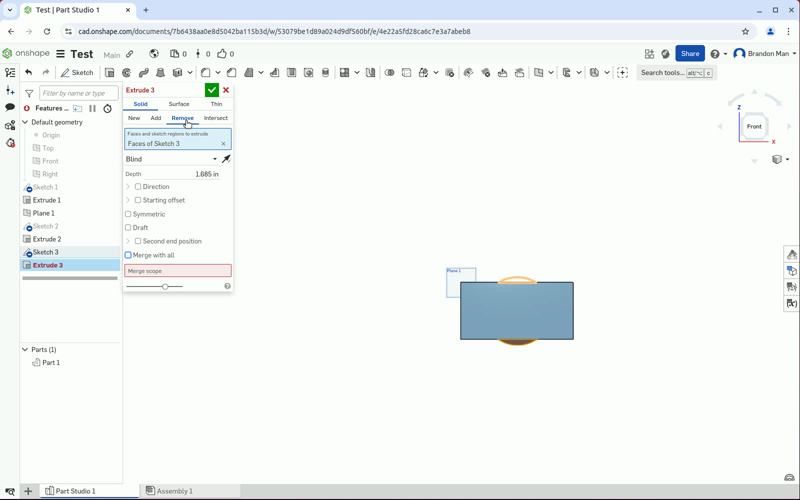
key(space)
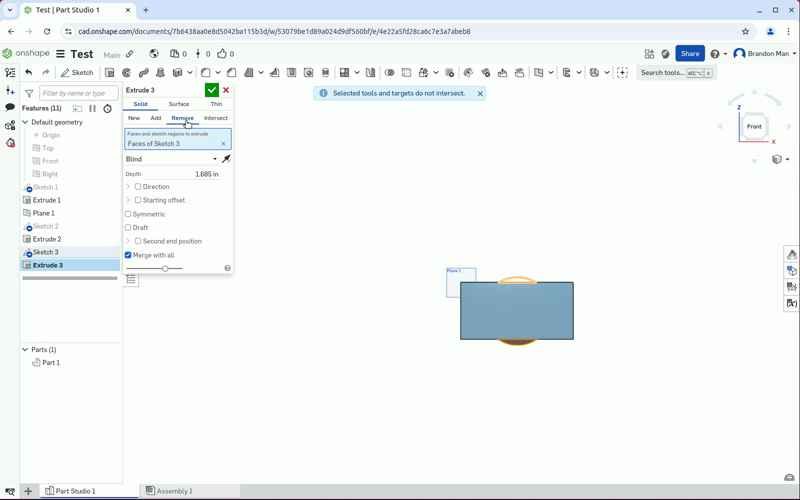
key(enter)
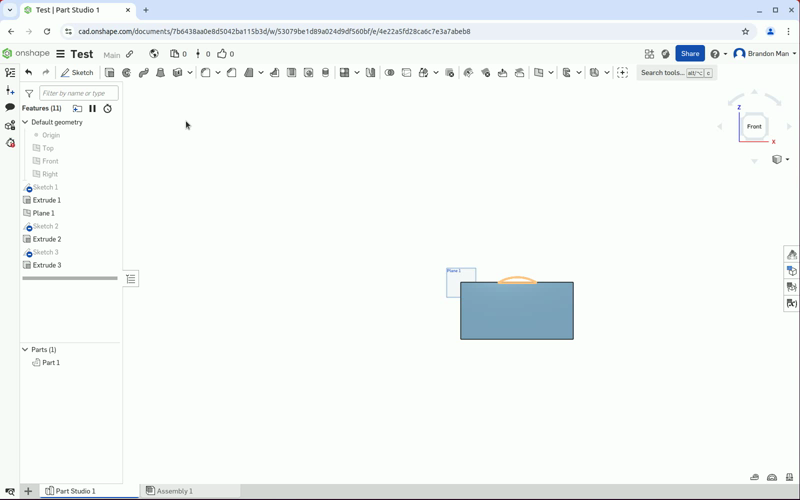
key(shift+h)
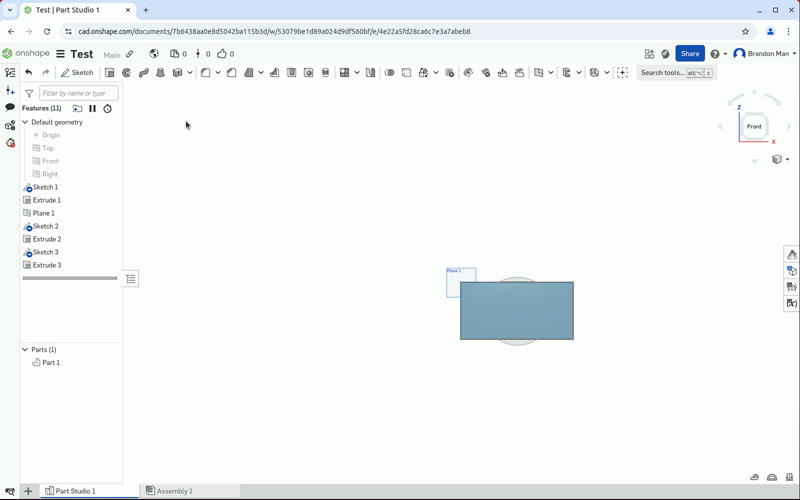
key(shift+h)
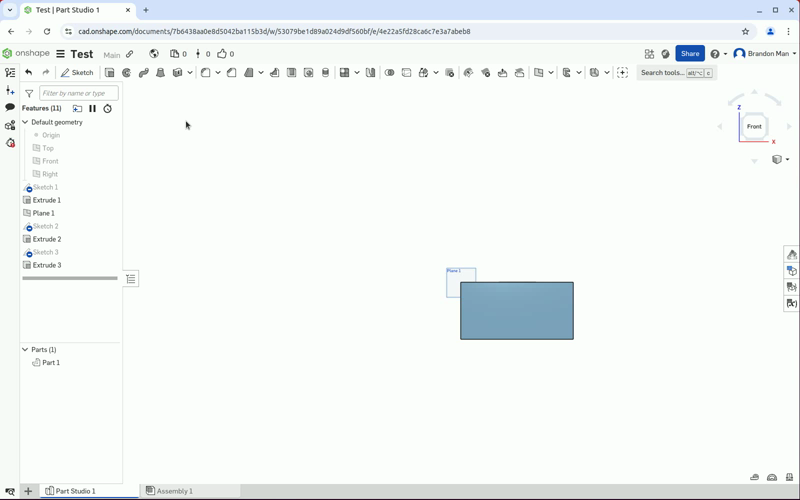
mouse_move(73, 189)
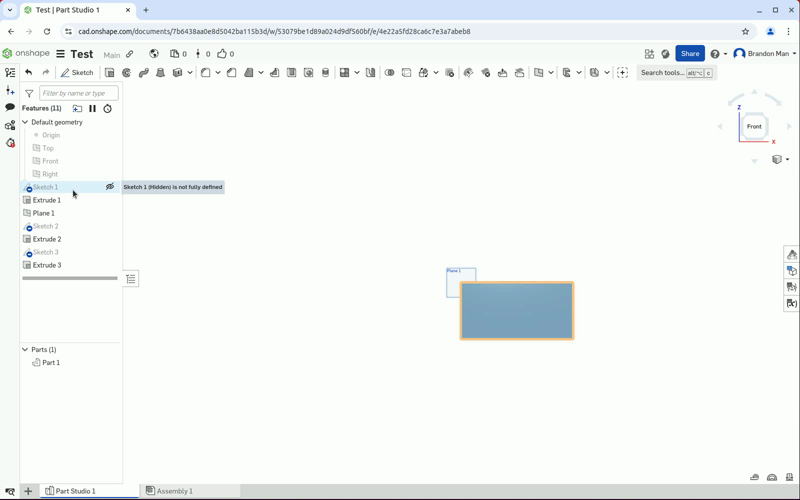
click(73, 189)
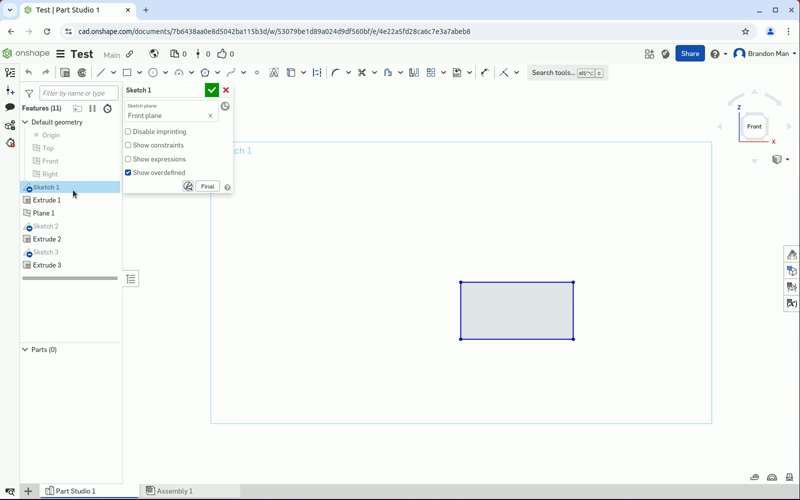
mouse_move(229, 92)
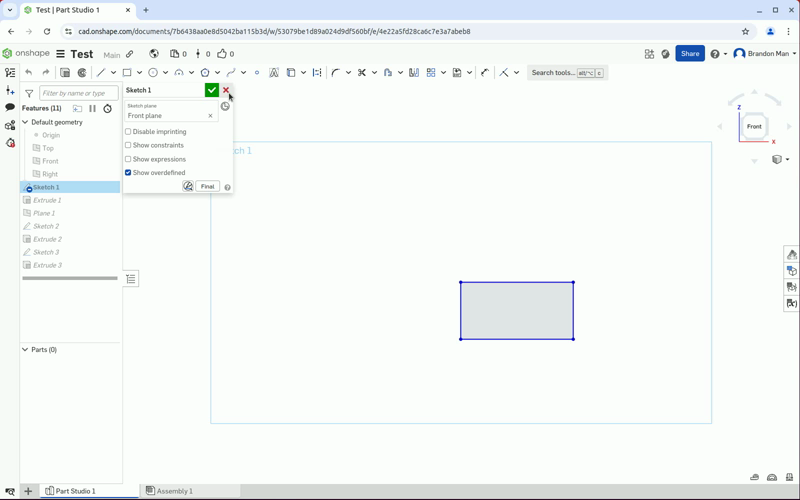
click(229, 92)
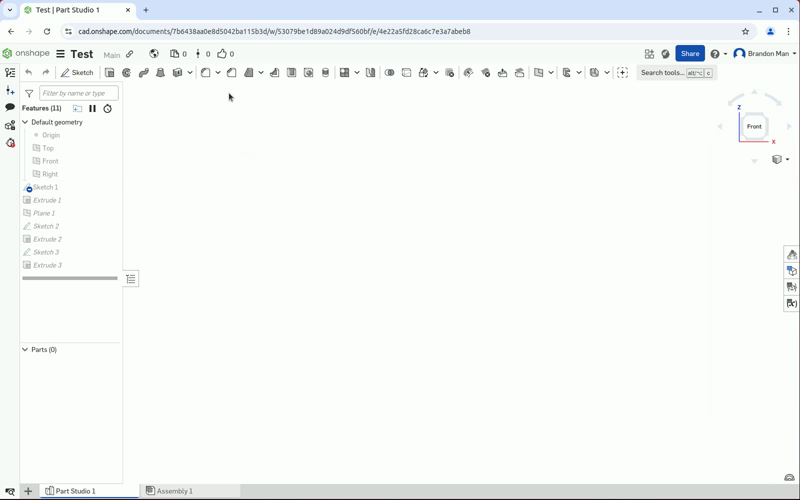
key(shift+s)
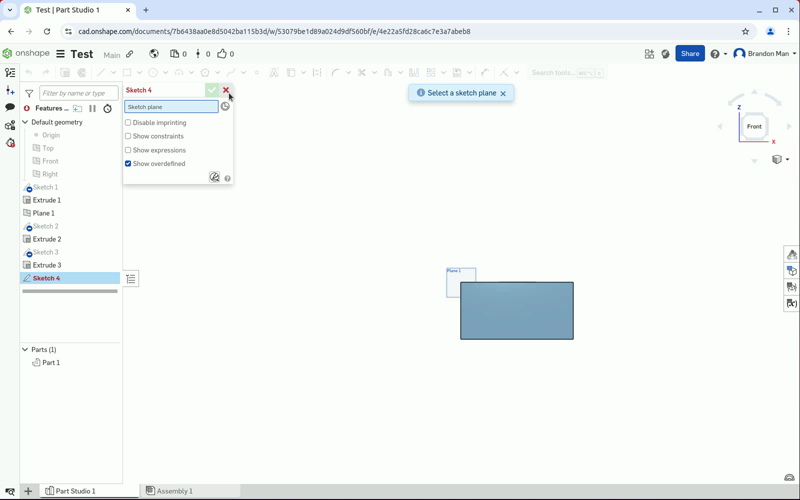
mouse_move(73, 215)
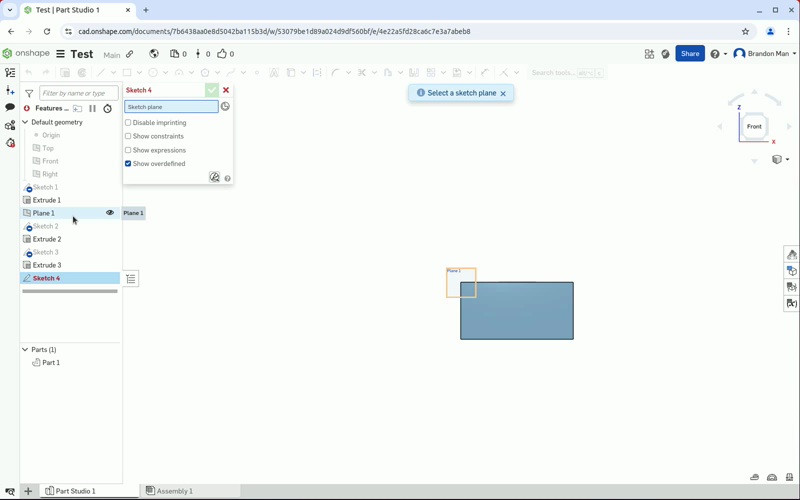
click(73, 215)
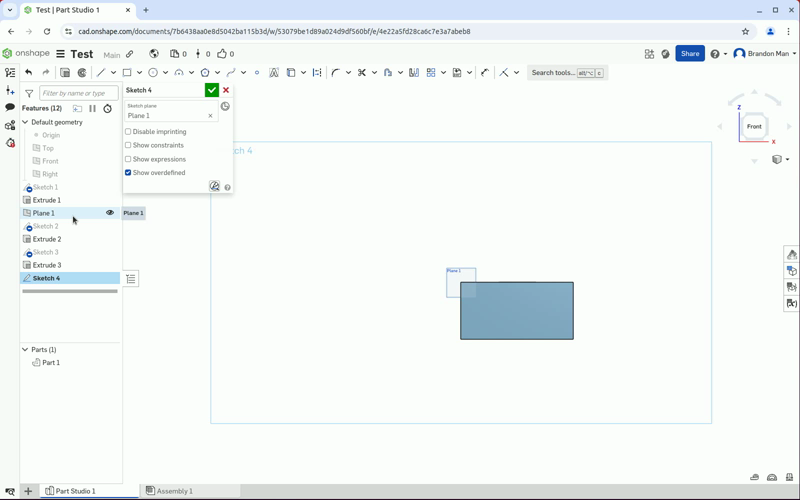
mouse_move(73, 352)
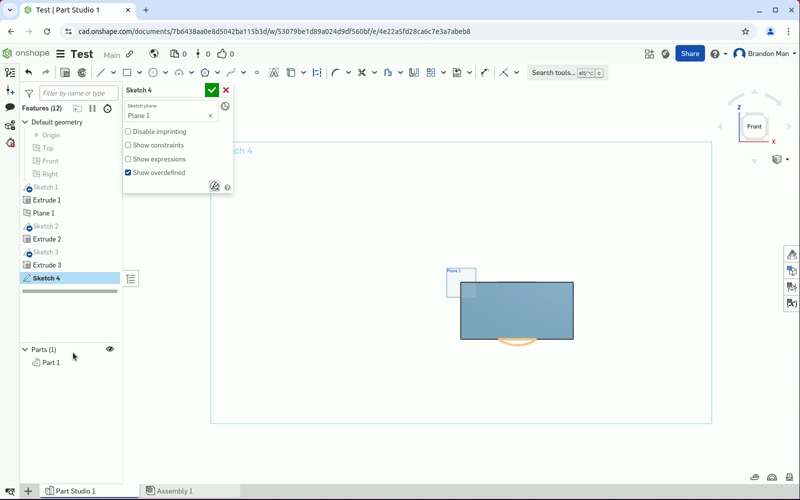
key(y)
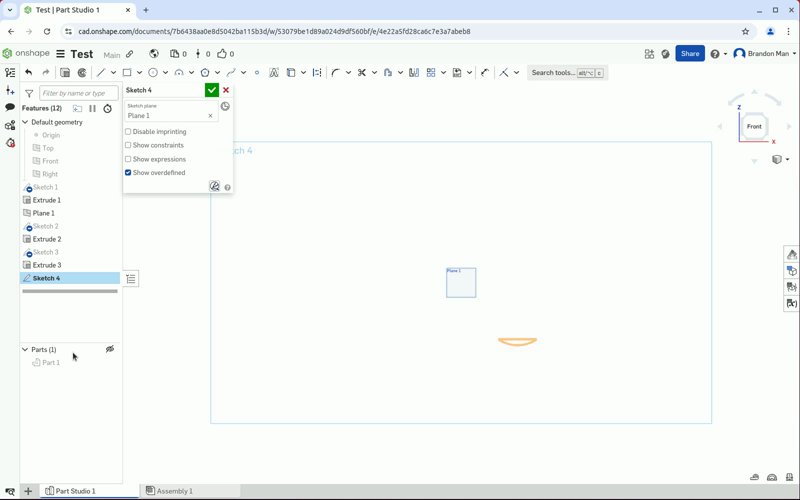
key(l)
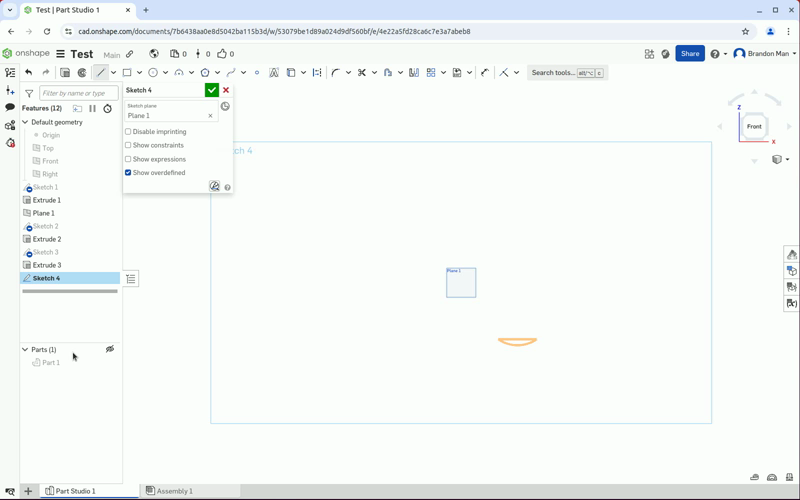
key_down(shift)
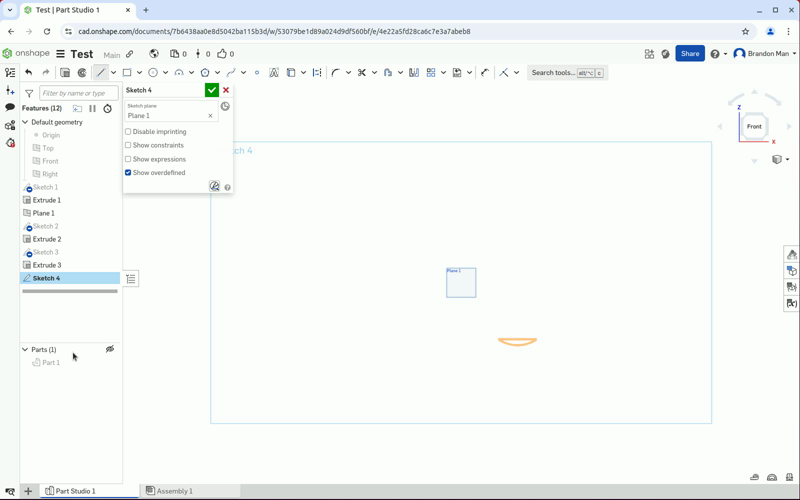
mouse_move(498, 339)
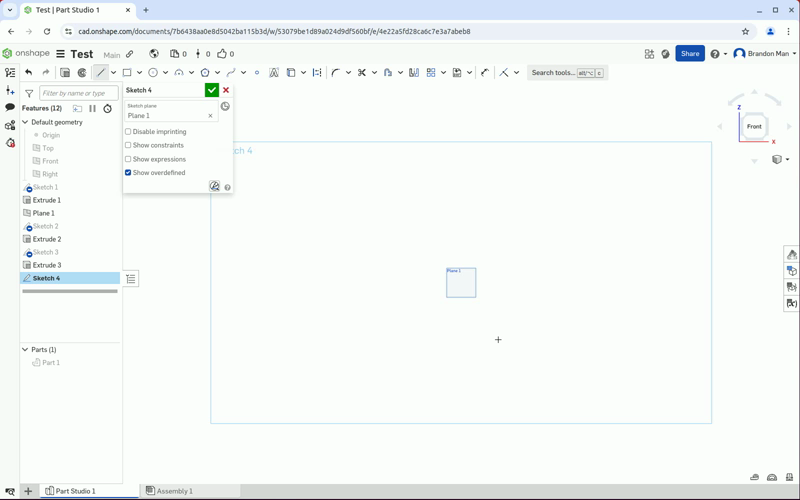
click(498, 339)
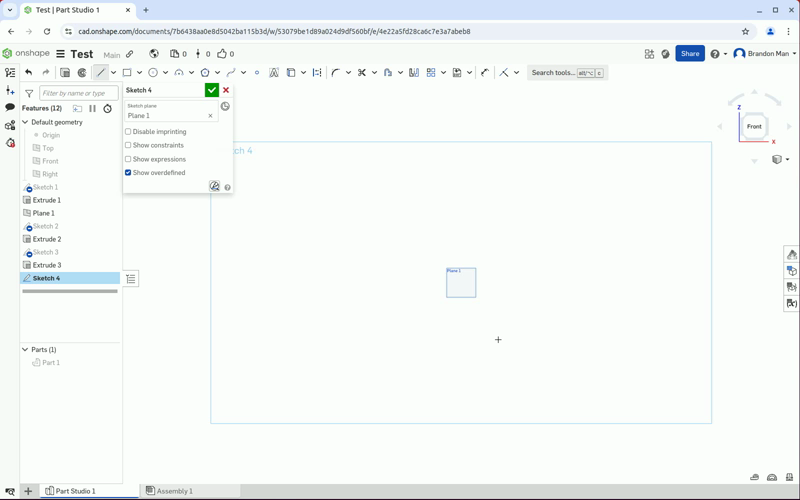
key_up(shift)
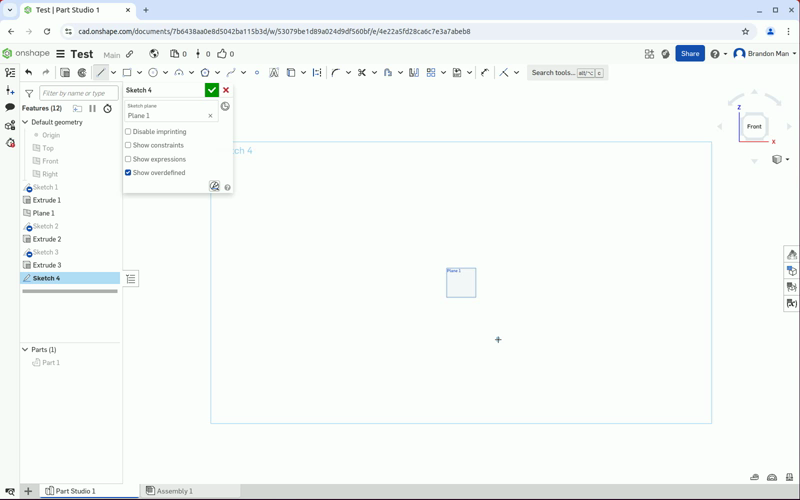
key_down(shift)
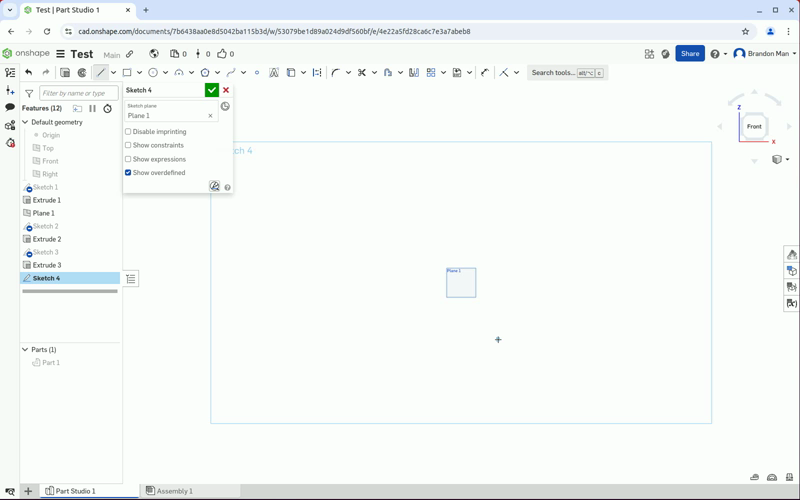
mouse_move(528, 339)
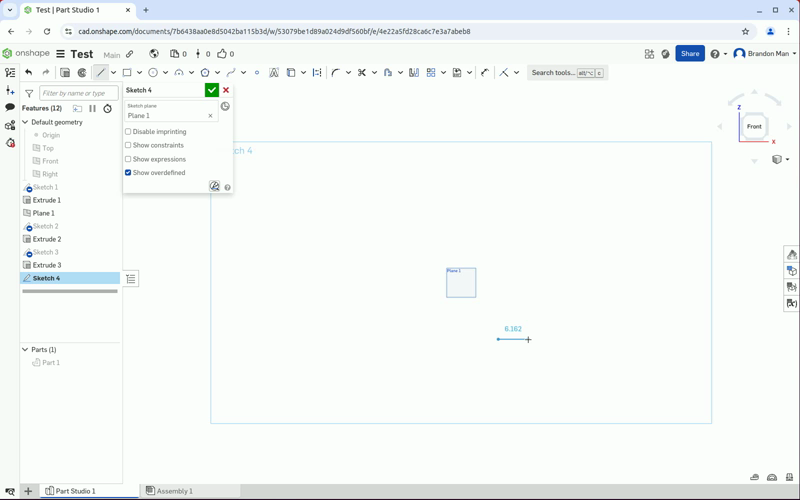
mouse_move(536, 339)
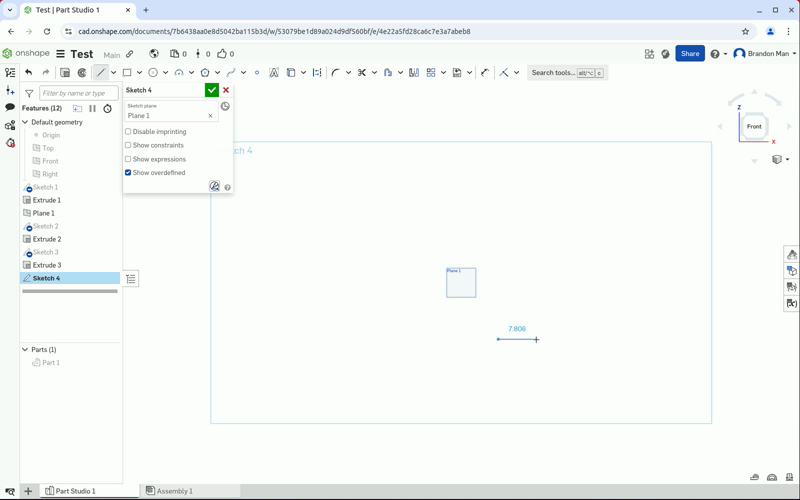
click(536, 339)
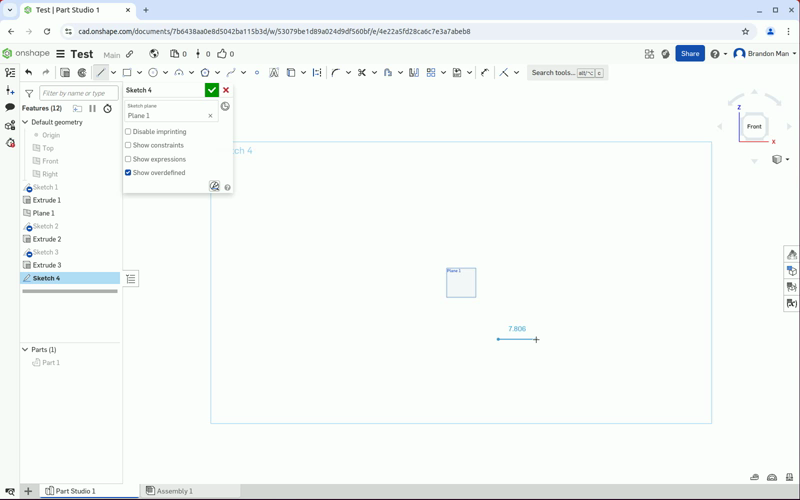
key_up(shift)
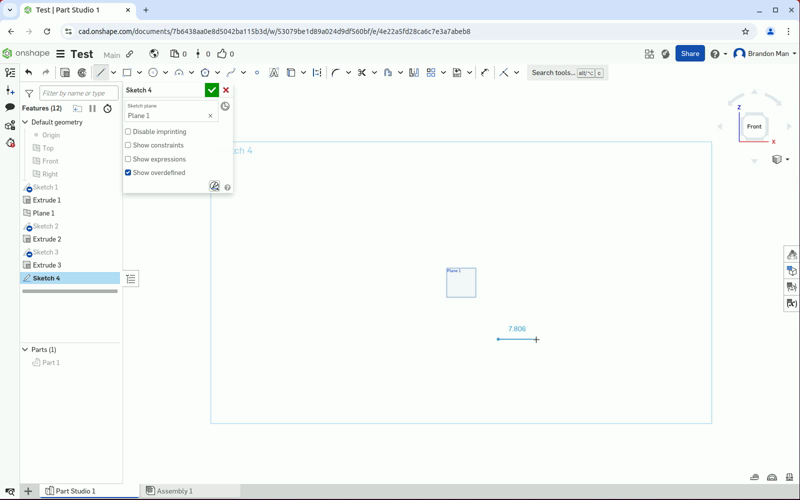
key(esc)
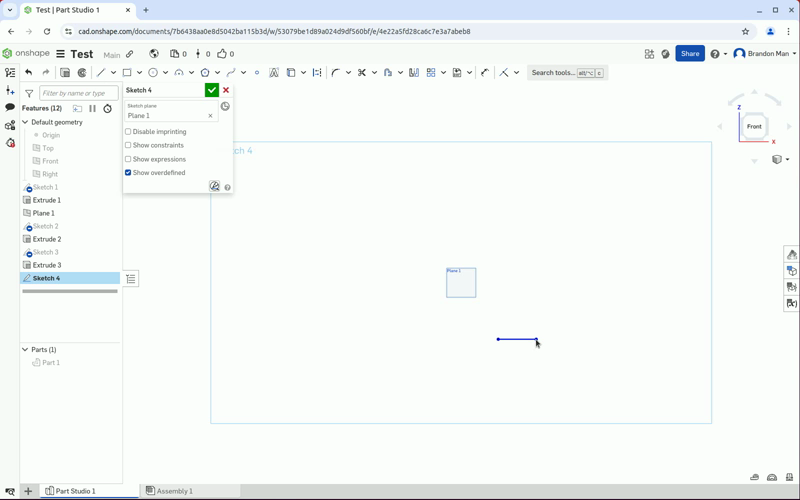
key(a)
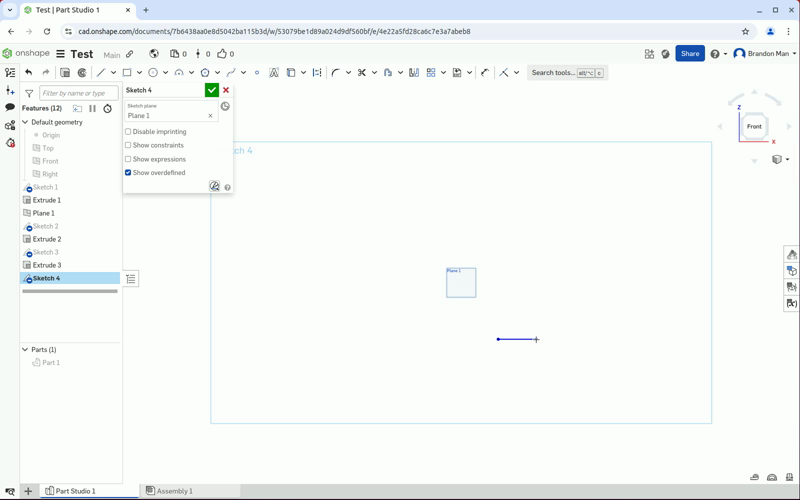
mouse_move(536, 339)
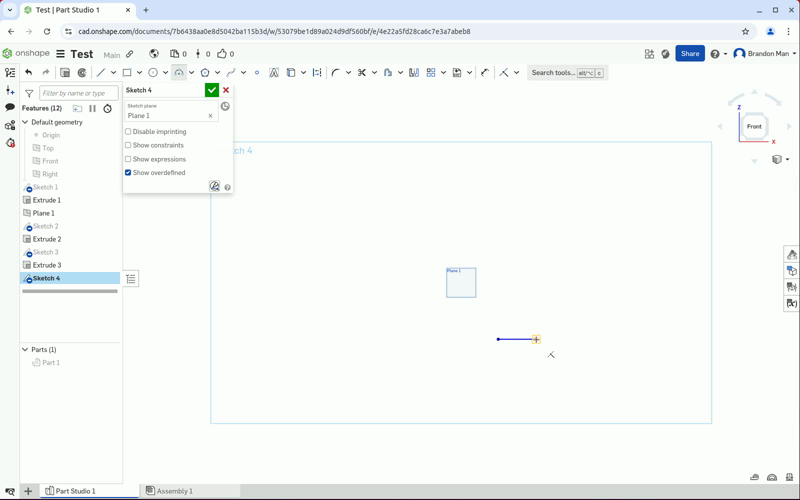
click(536, 339)
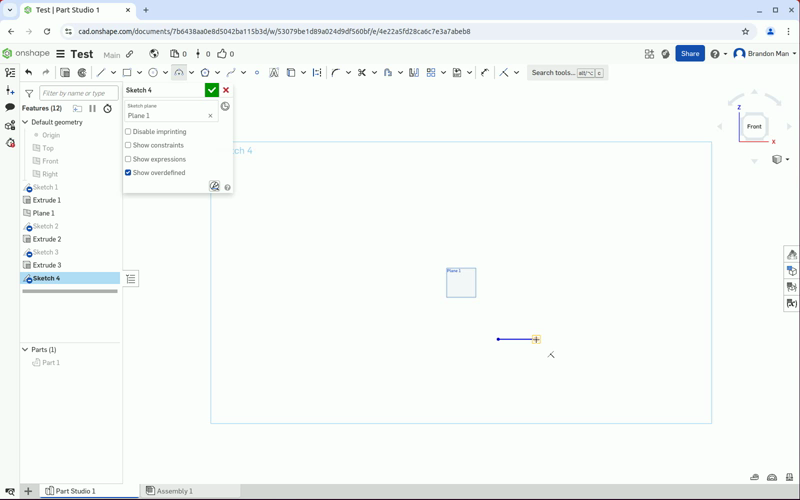
key_down(shift)
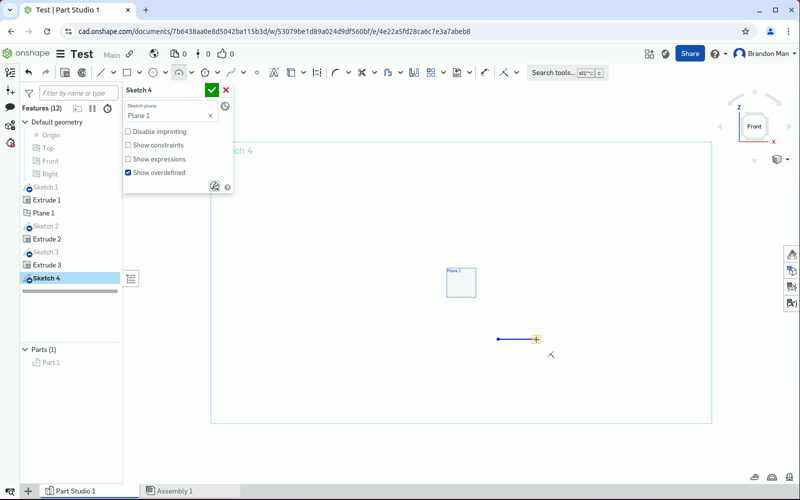
mouse_move(536, 282)
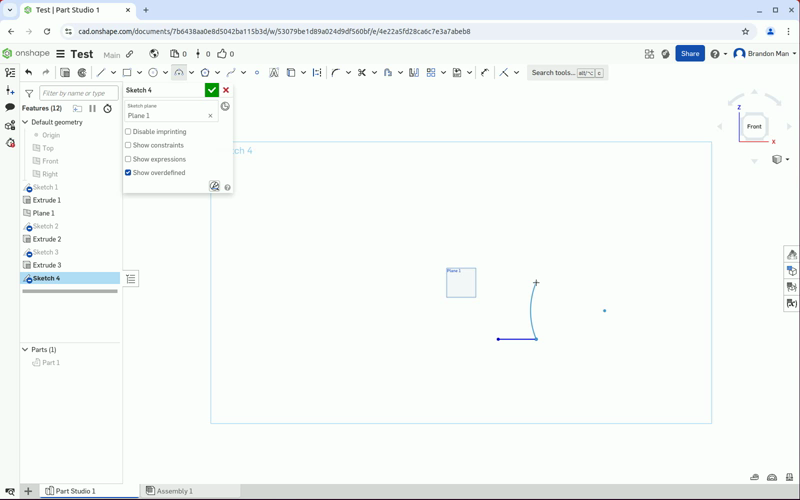
click(536, 282)
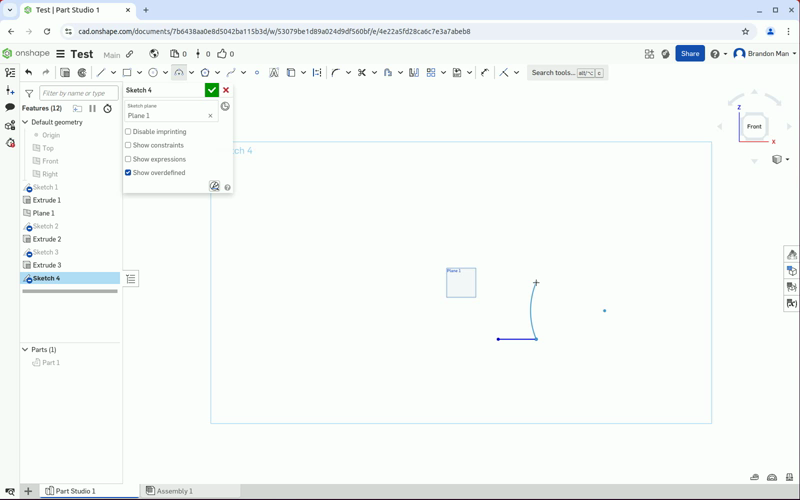
mouse_move(551, 310)
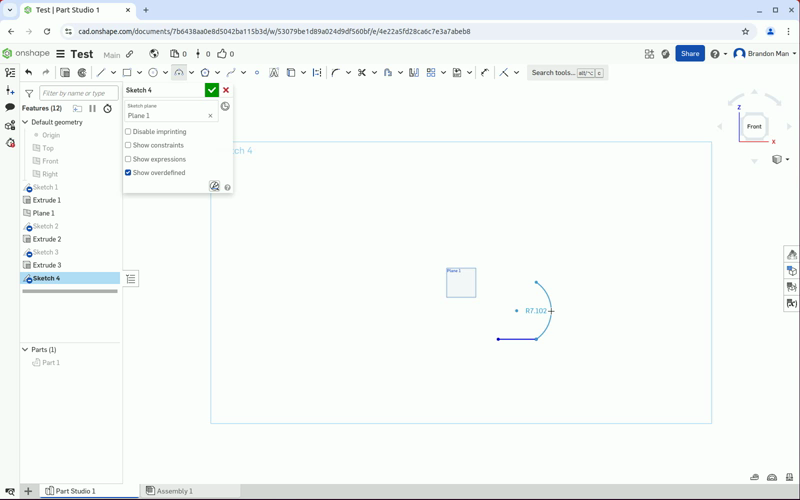
click(551, 310)
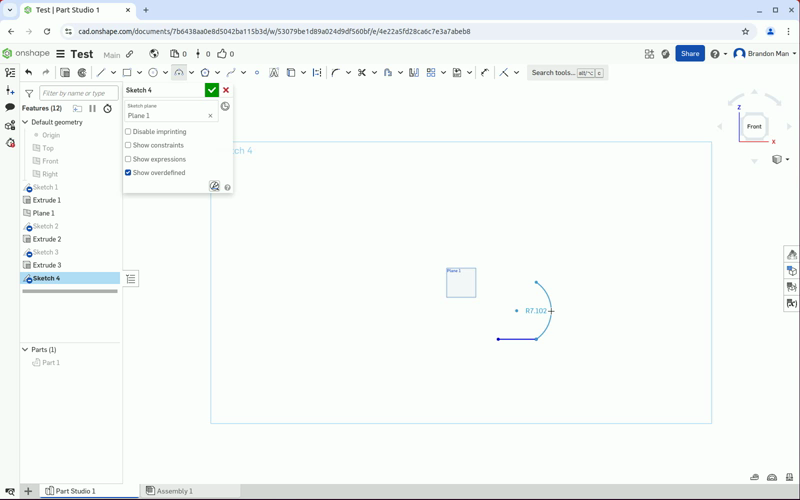
key_up(shift)
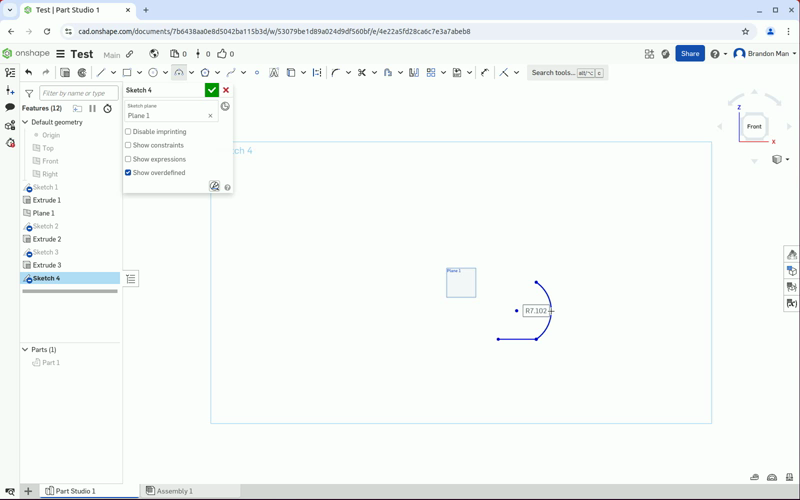
key(esc)
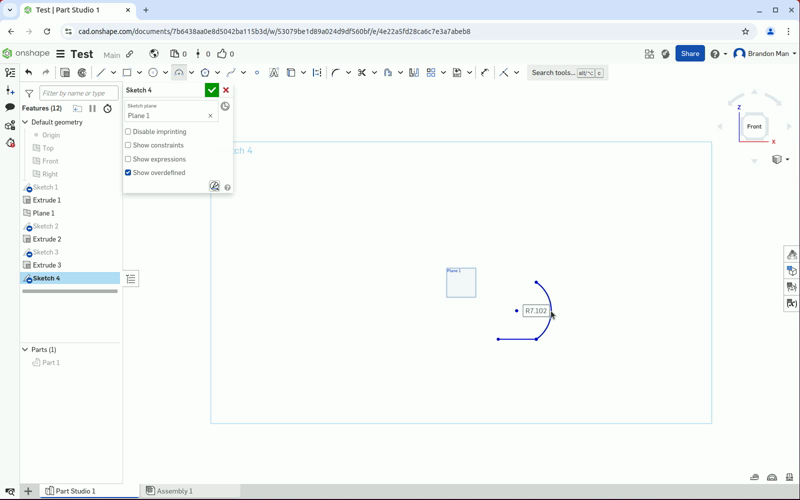
key(l)
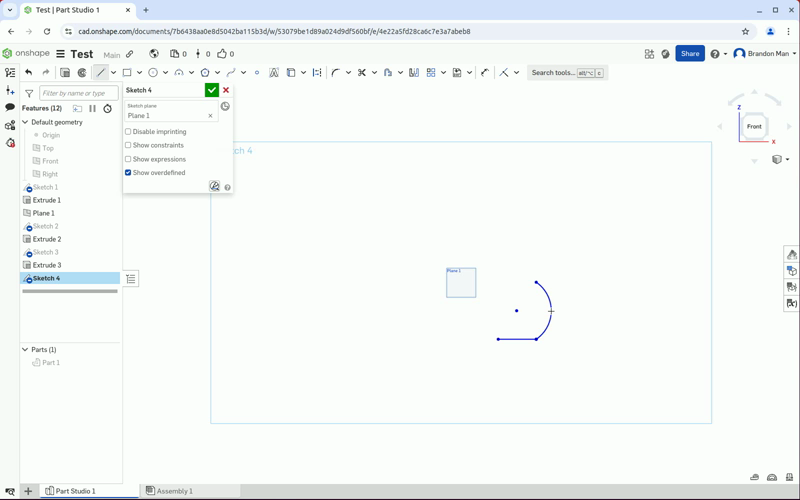
mouse_move(536, 282)
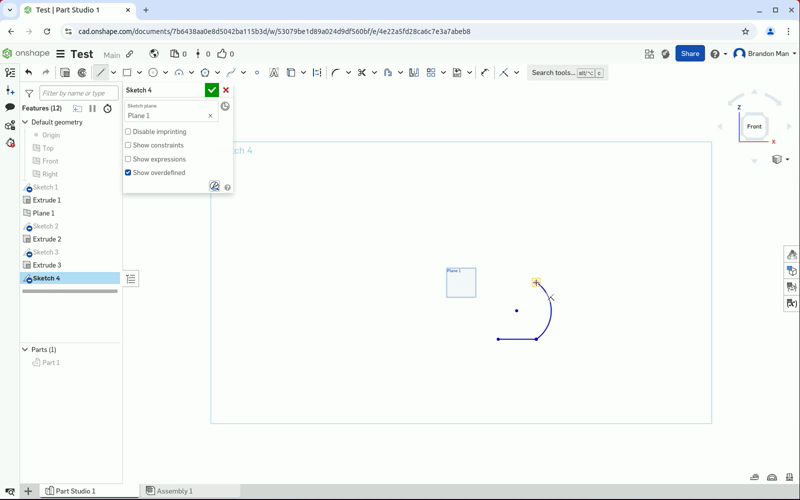
click(536, 282)
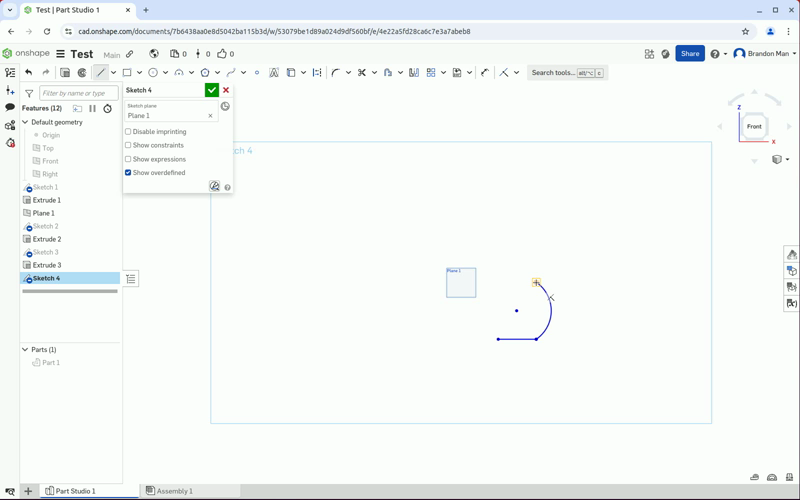
key_down(shift)
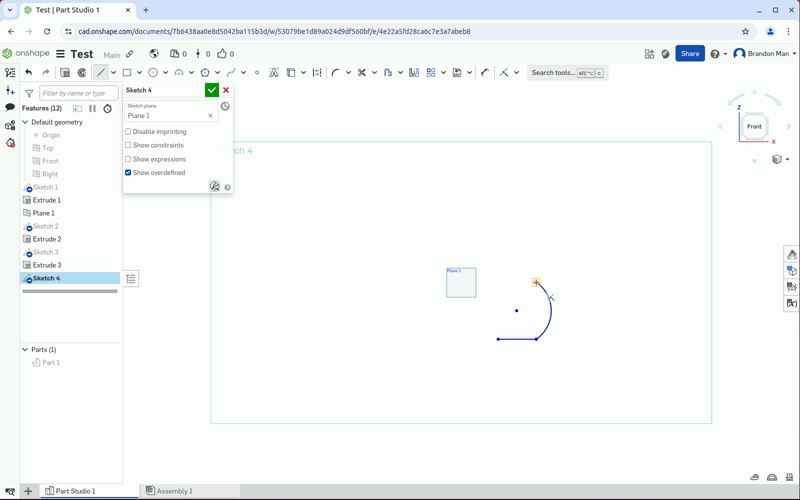
mouse_move(566, 282)
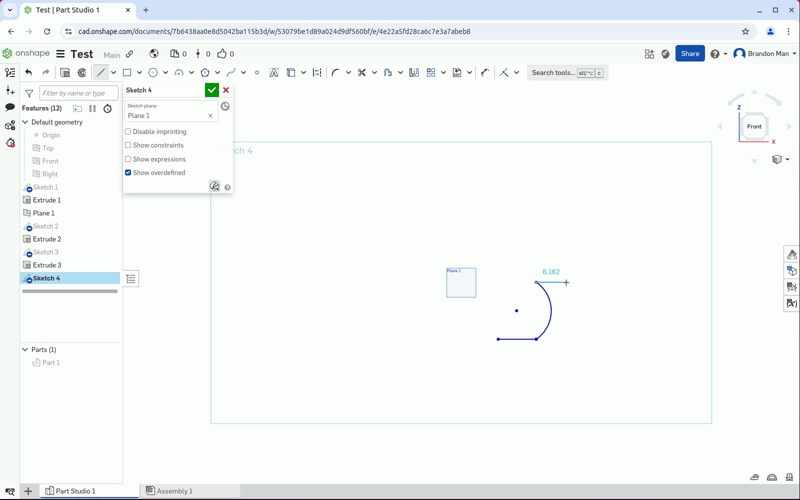
mouse_move(498, 282)
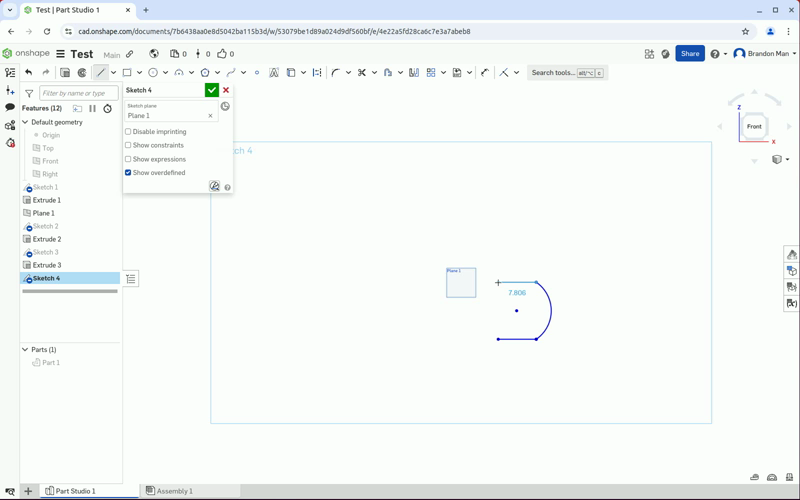
click(498, 282)
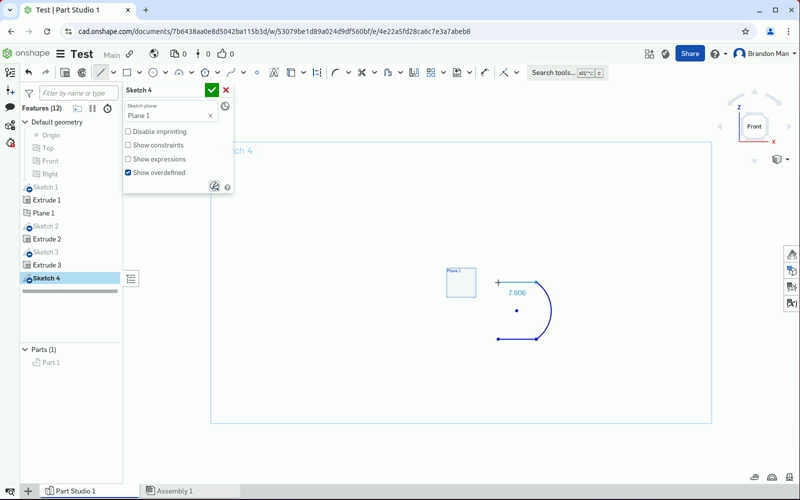
key_up(shift)
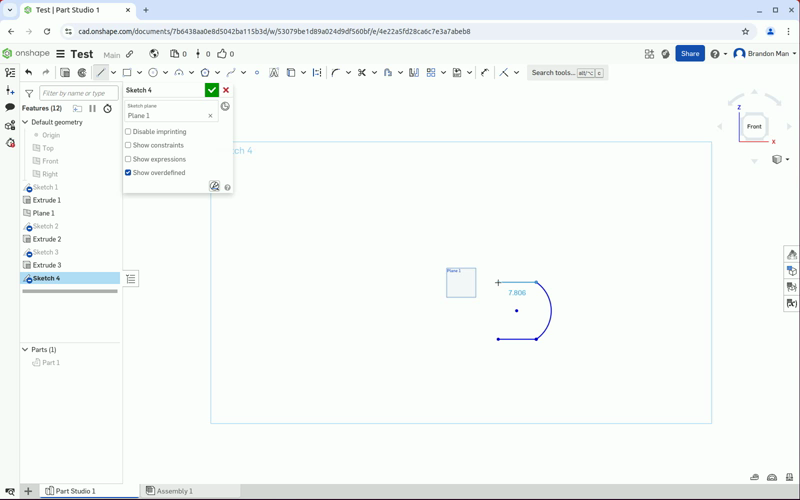
key(esc)
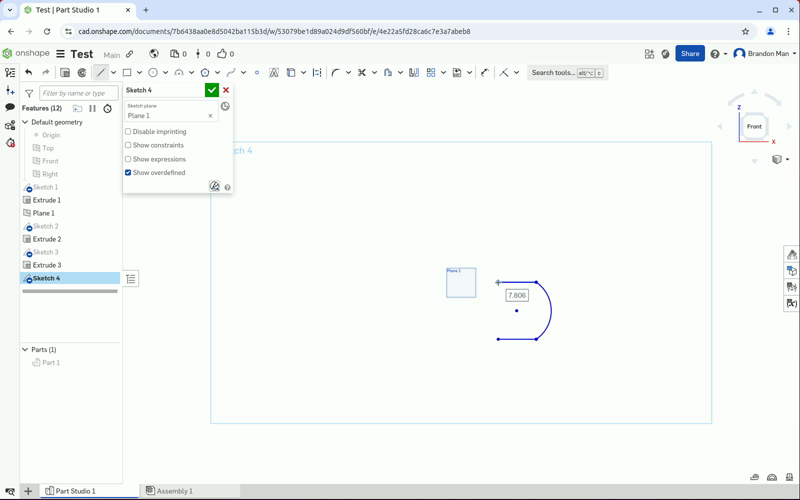
key(a)
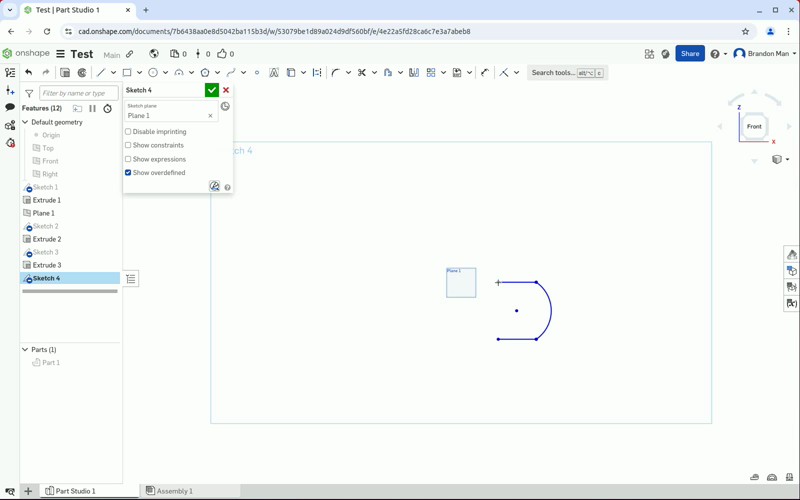
mouse_move(498, 282)
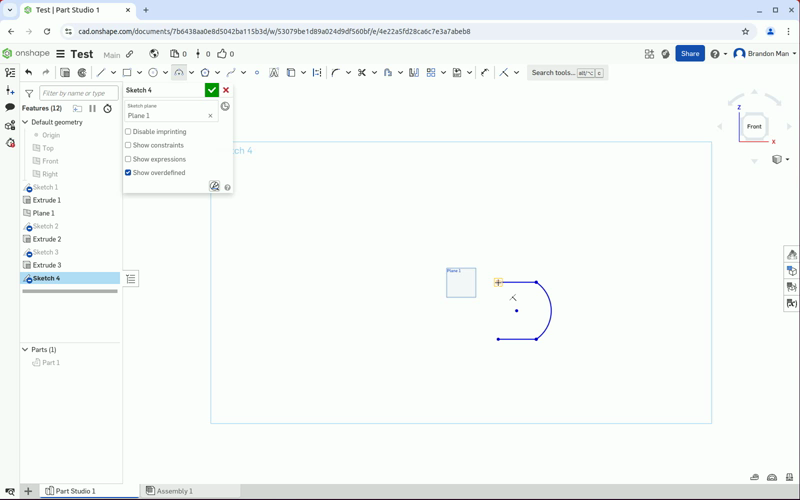
click(498, 282)
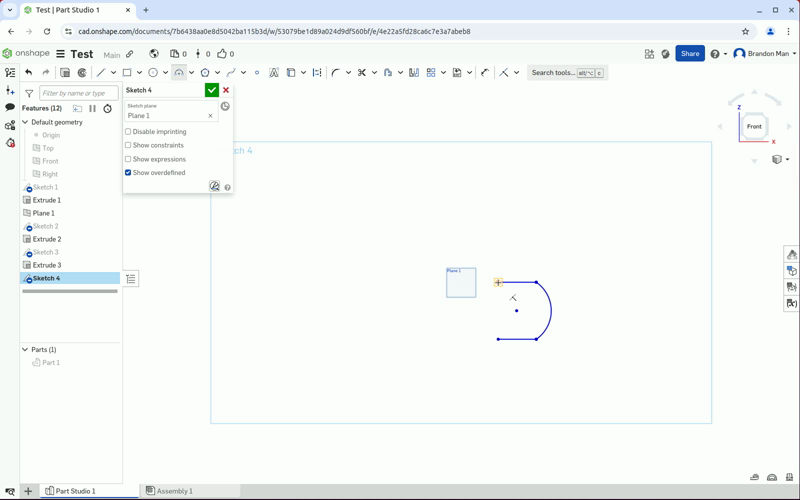
mouse_move(498, 339)
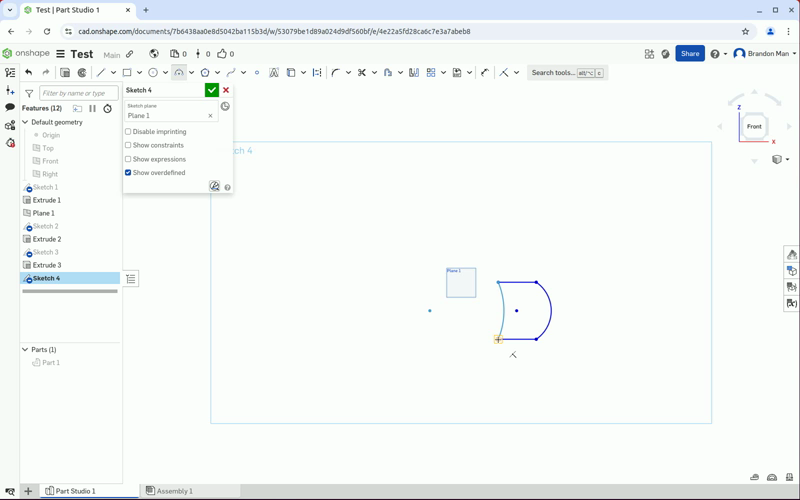
click(498, 339)
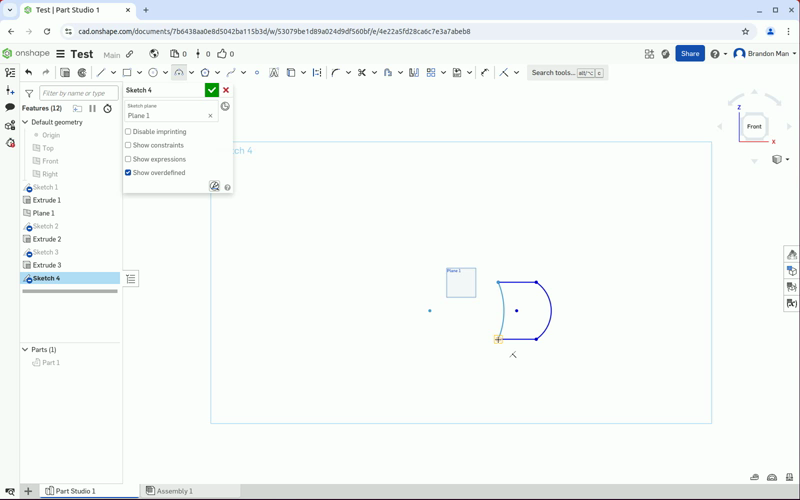
key_down(shift)
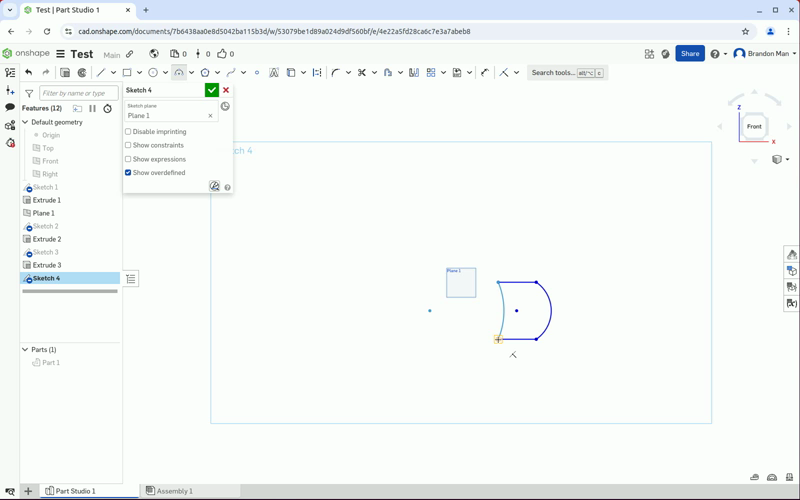
mouse_move(483, 310)
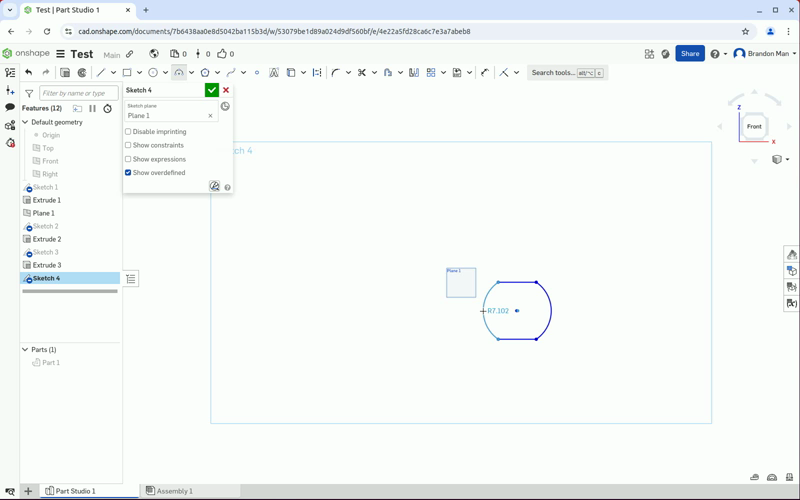
click(483, 310)
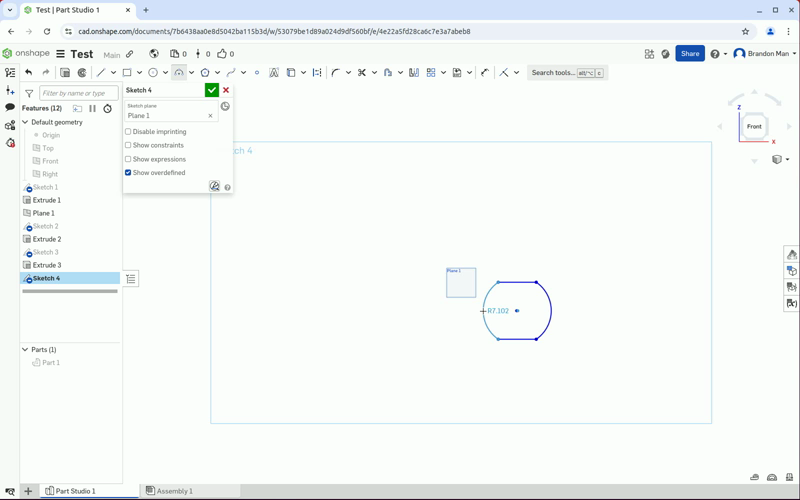
key_up(shift)
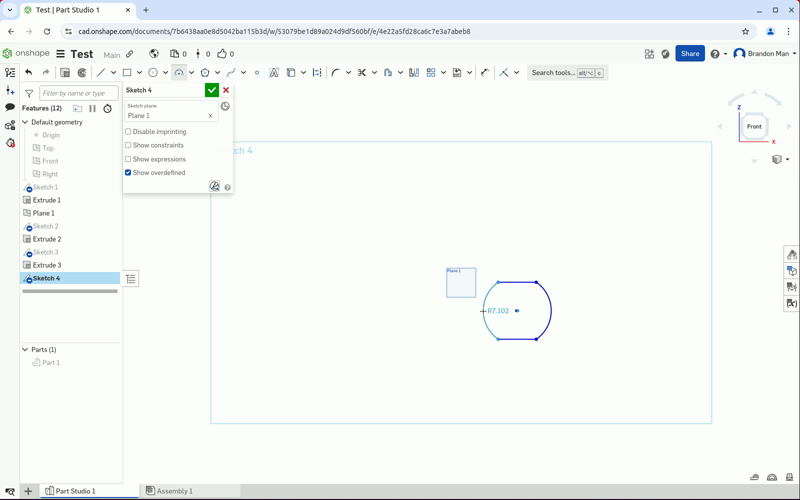
key(esc)
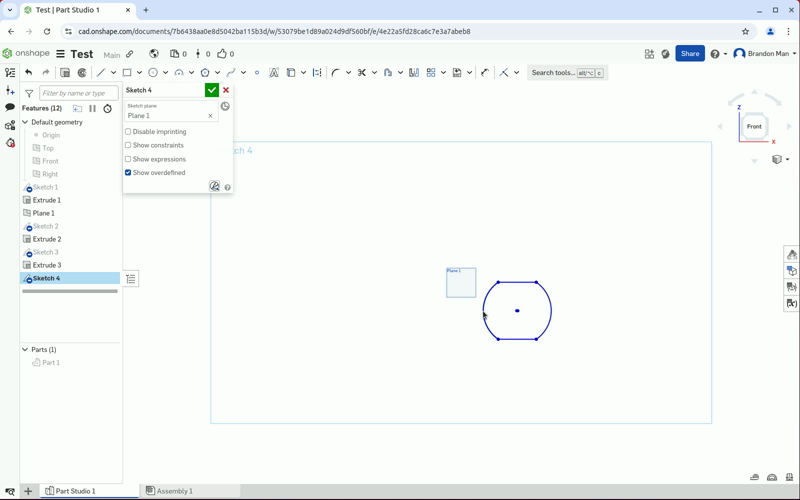
mouse_move(498, 319)
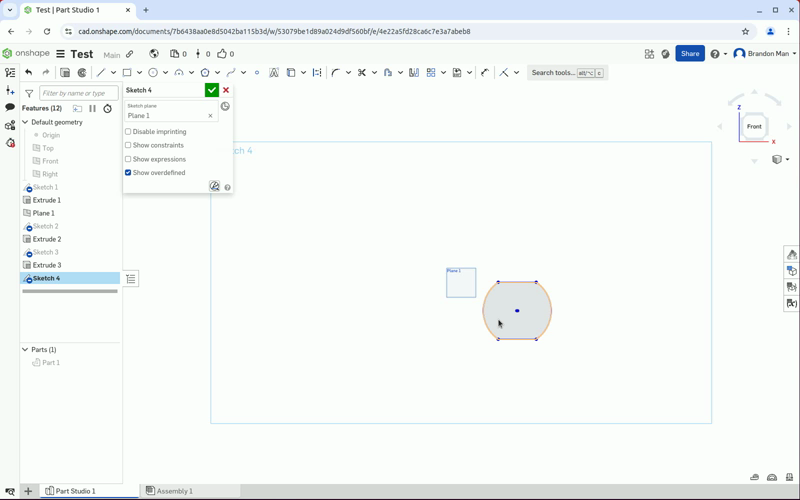
click(498, 319)
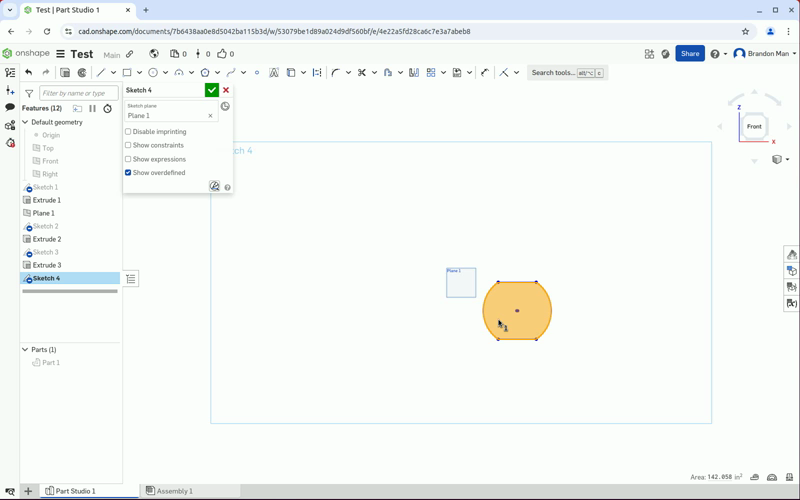
mouse_move(73, 352)
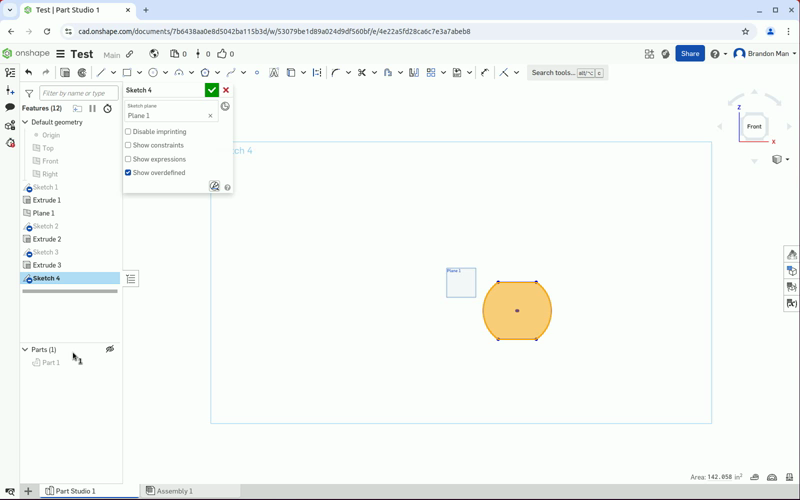
key(shift+y)
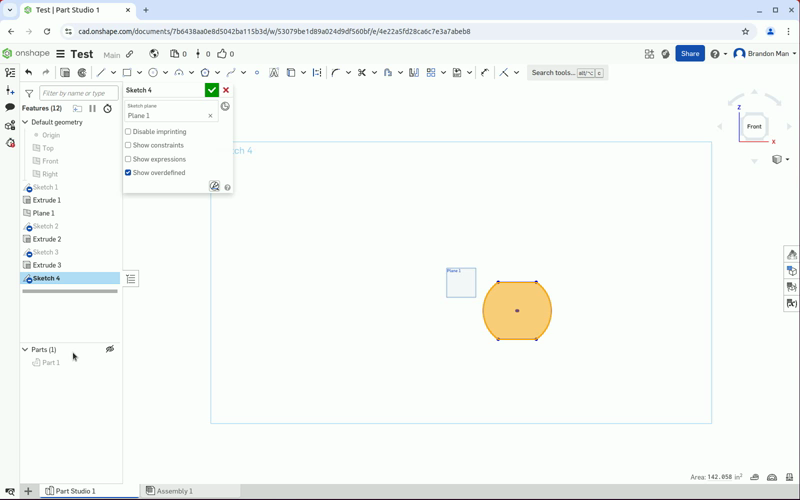
key(shift+e)
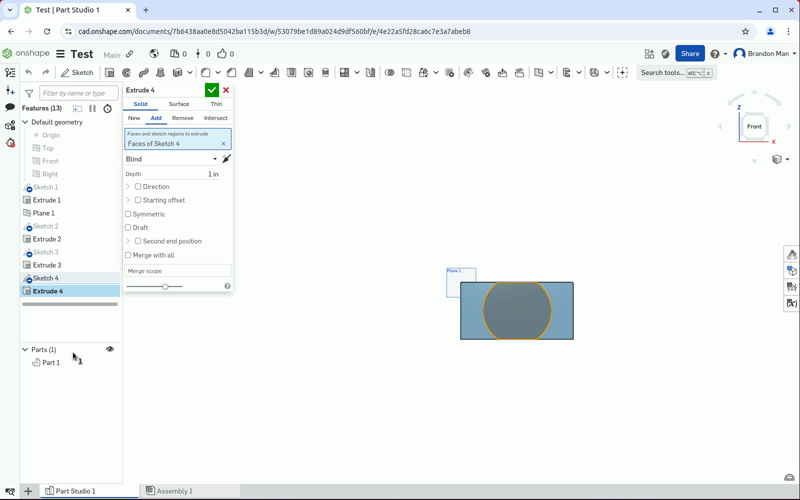
mouse_move(143, 106)
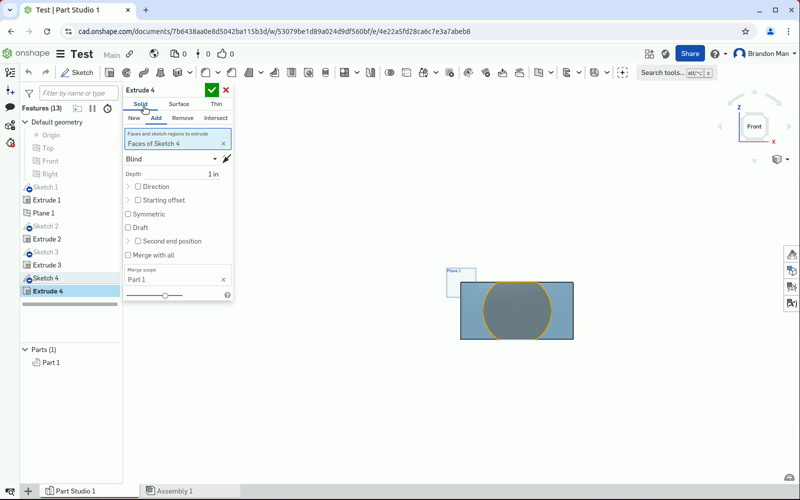
click(143, 106)
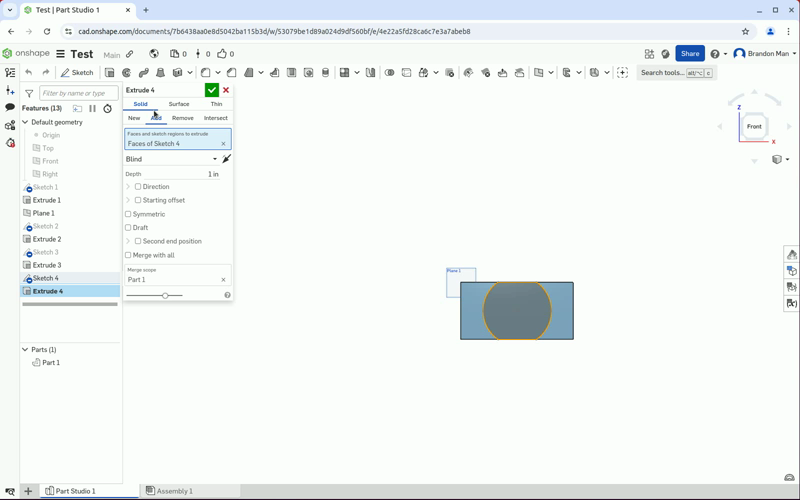
mouse_move(186, 120)
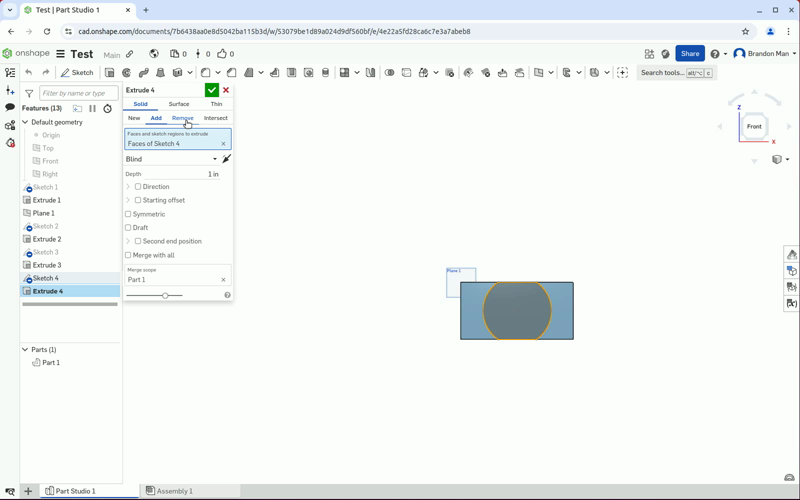
click(186, 120)
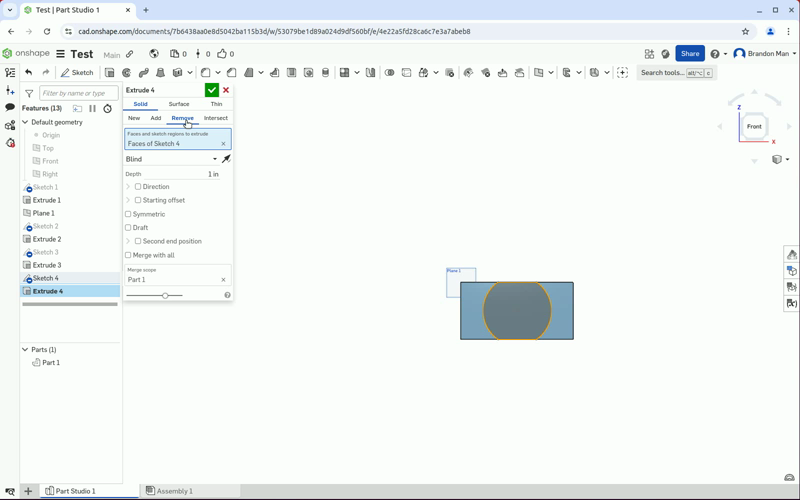
key(tab, 4)
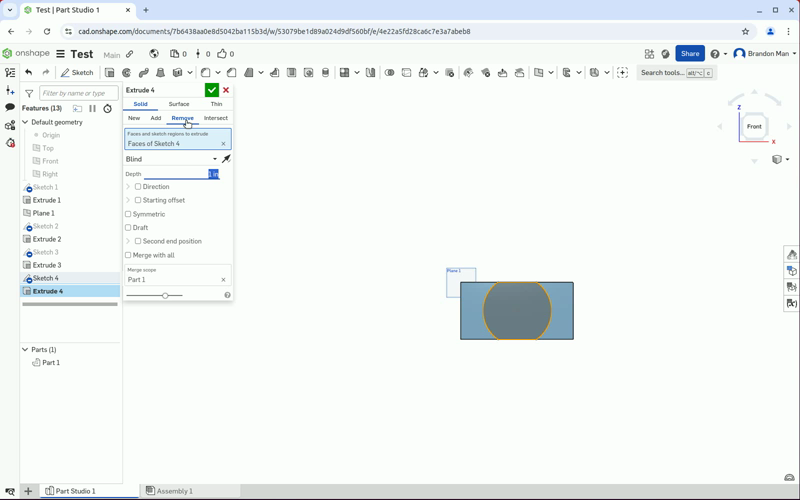
text(1.685)
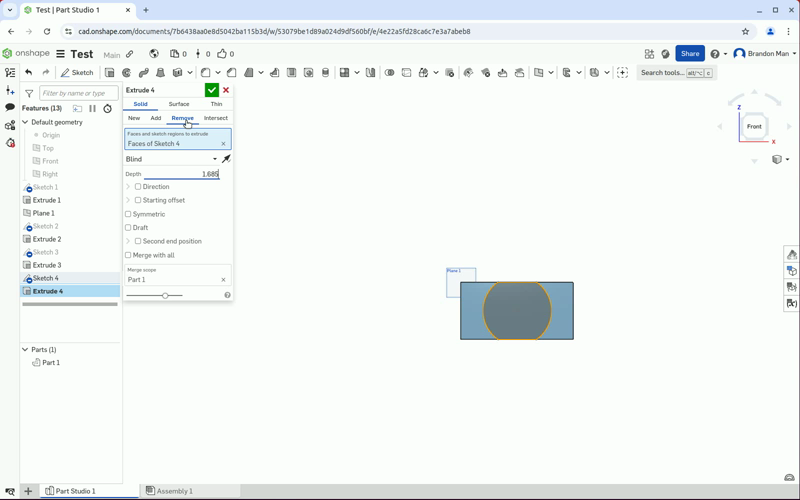
key(tab, 6)
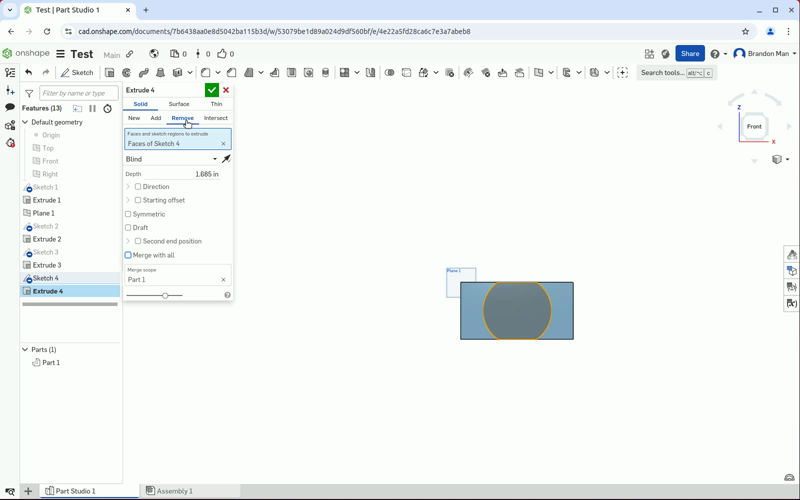
key(space)
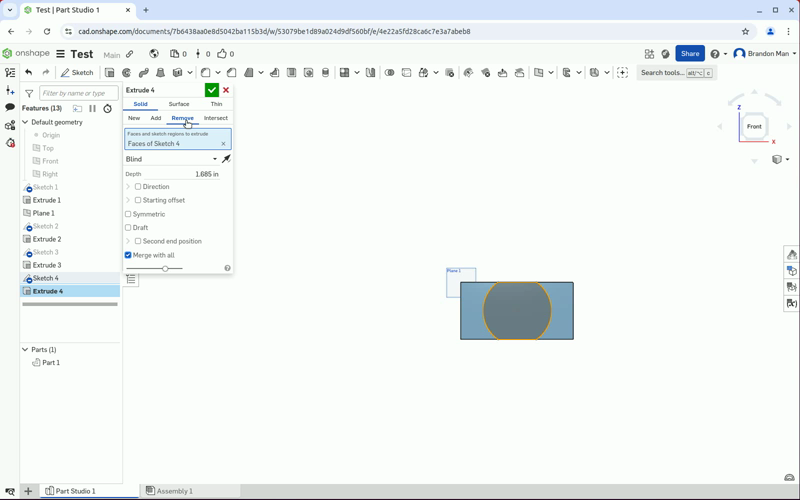
key(enter)
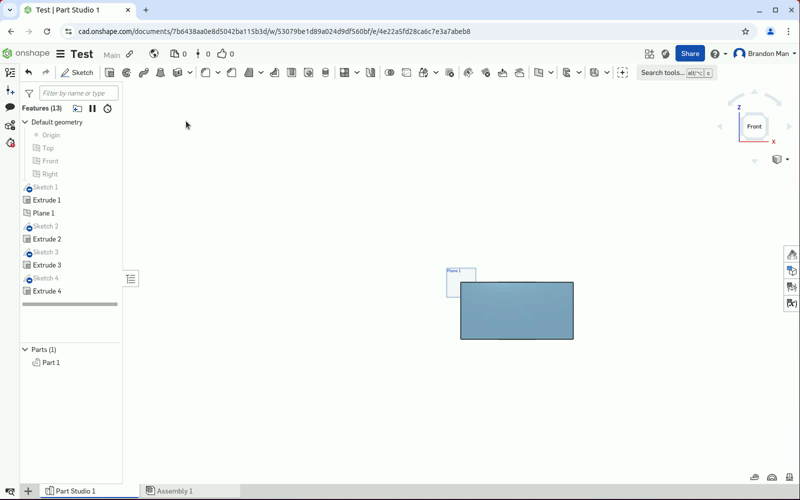
key(shift+h)
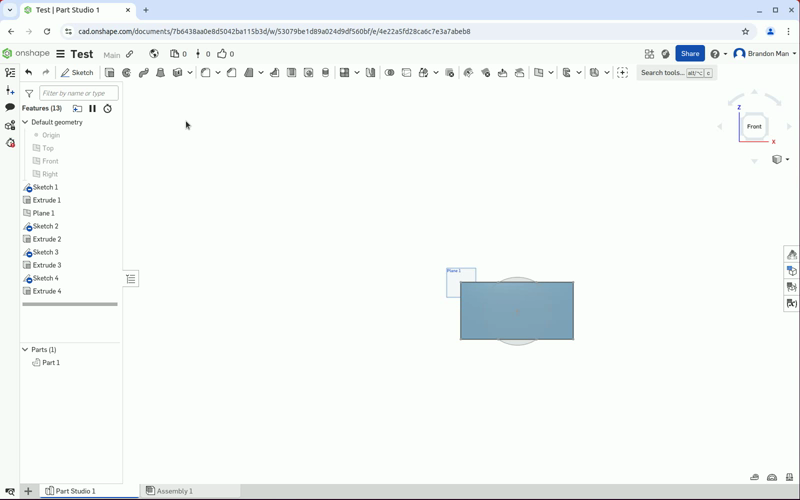
key(shift+h)
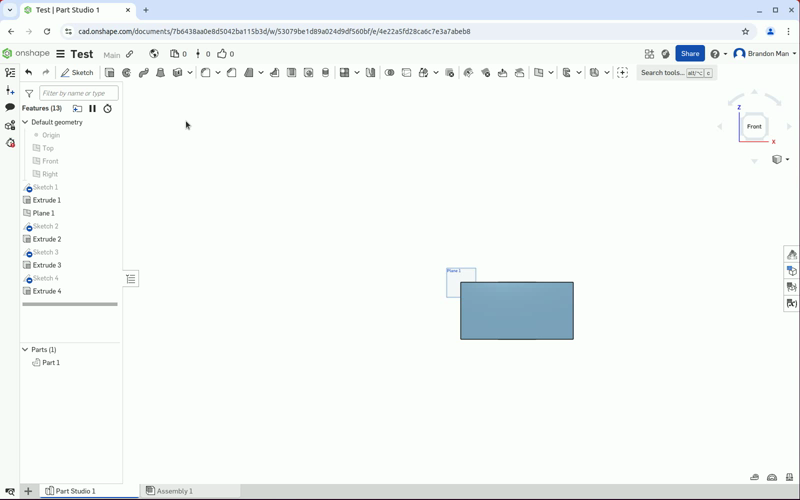
mouse_move(73, 189)
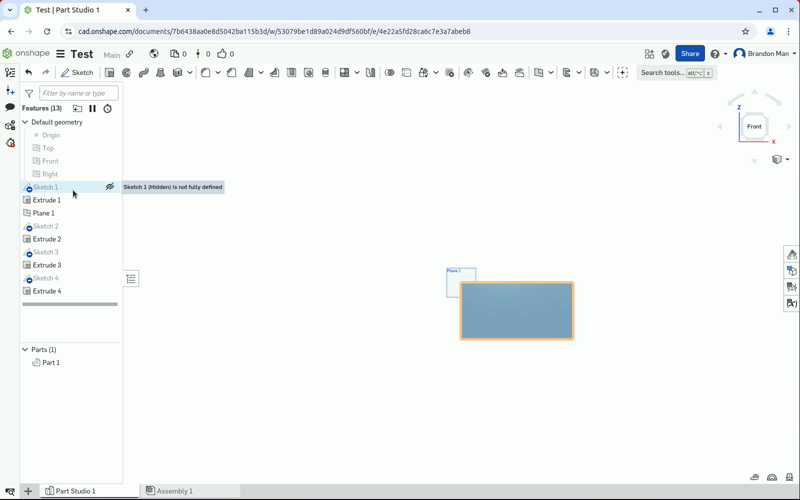
click(73, 189)
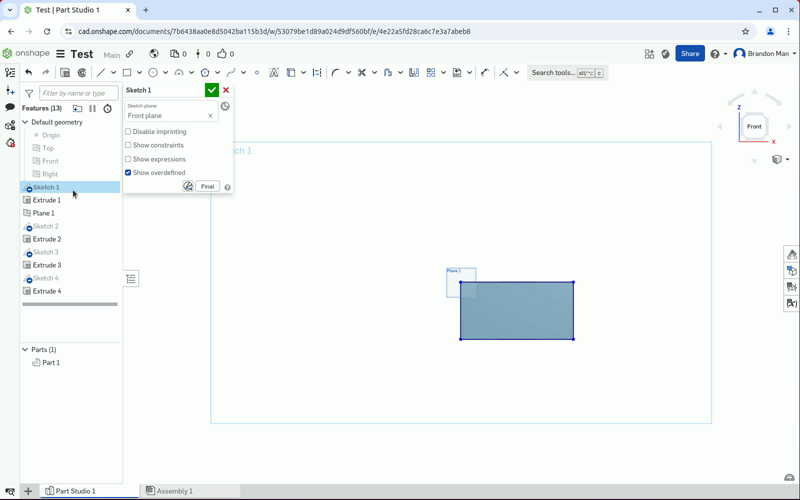
mouse_move(229, 92)
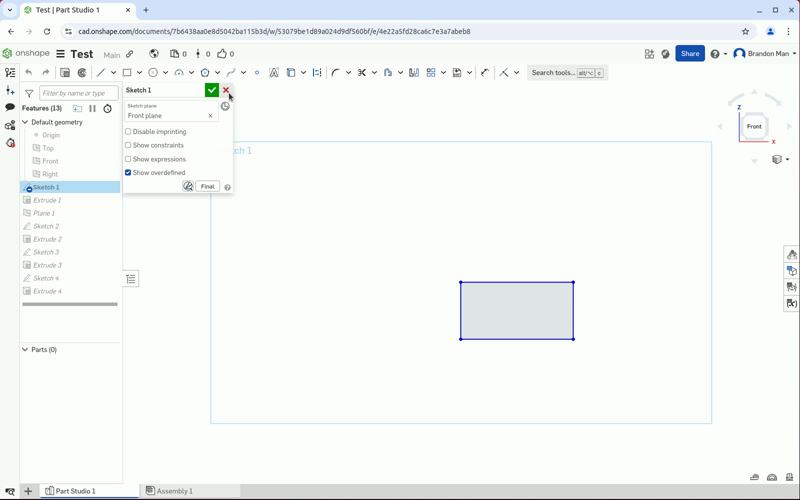
click(229, 92)
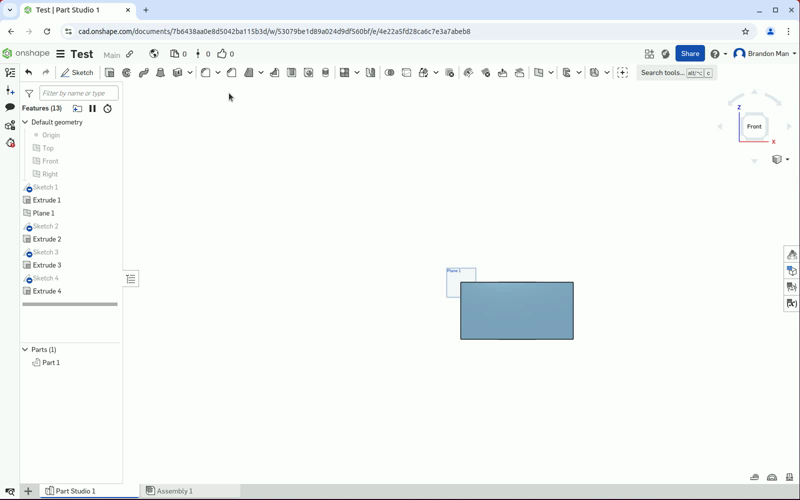
mouse_move(541, 75)
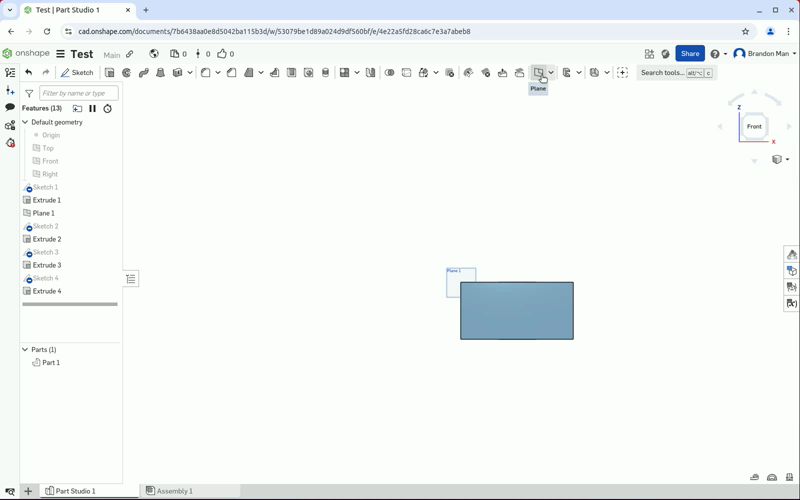
click(541, 75)
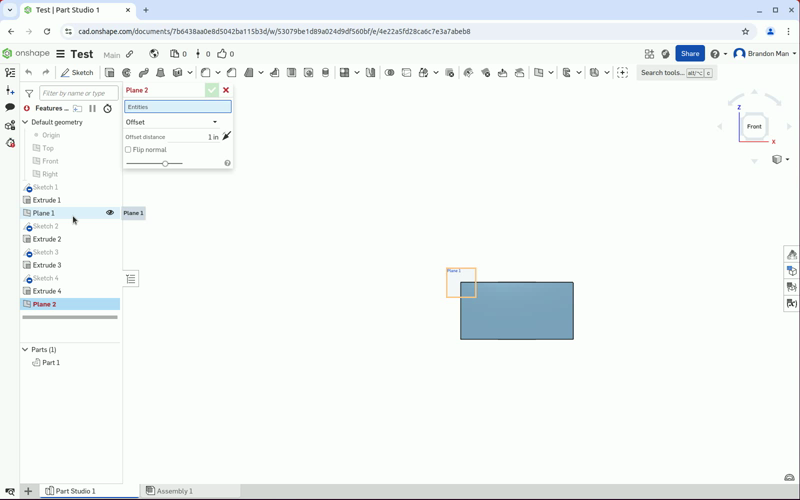
scroll(3)
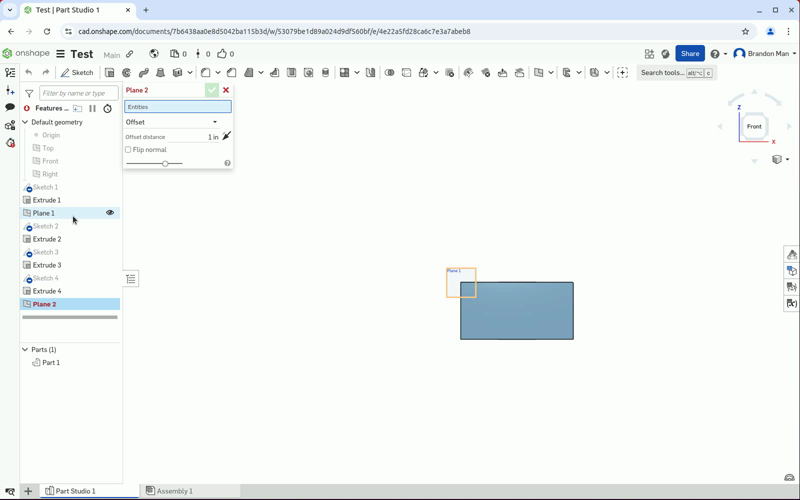
mouse_move(73, 163)
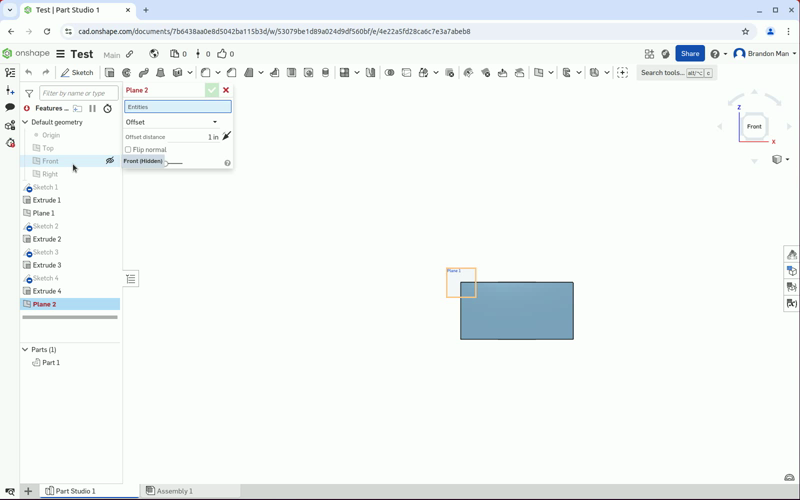
click(73, 163)
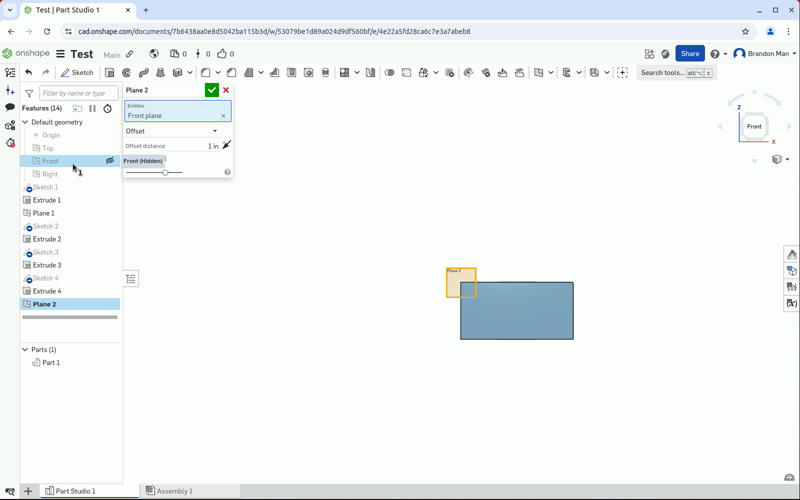
key(tab, 2)
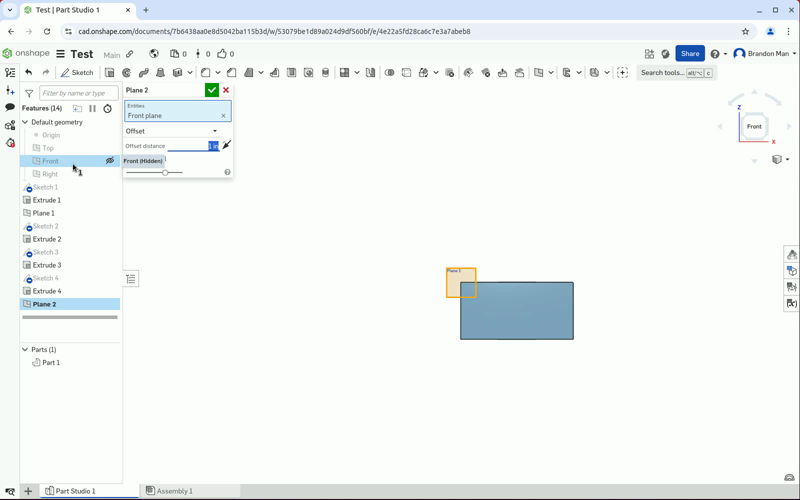
text(0.709)
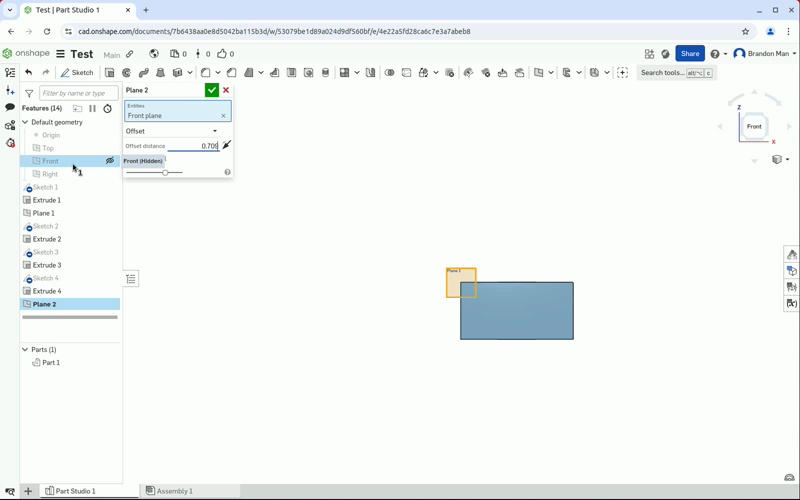
key(enter, 2)
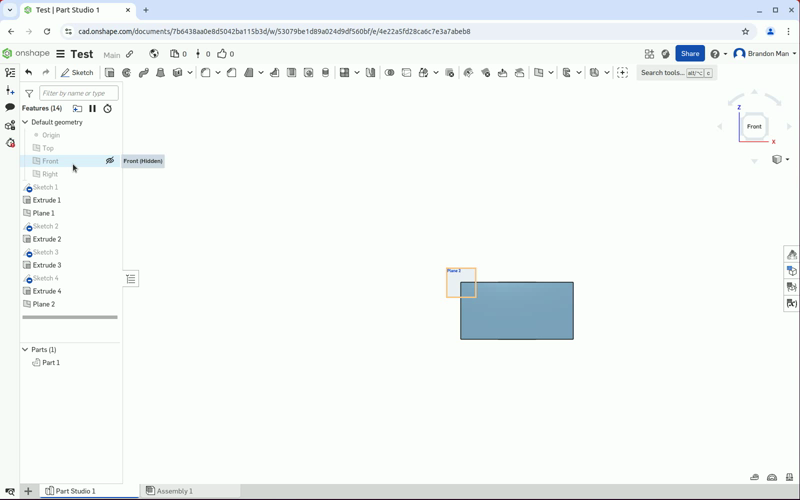
key(shift+s)
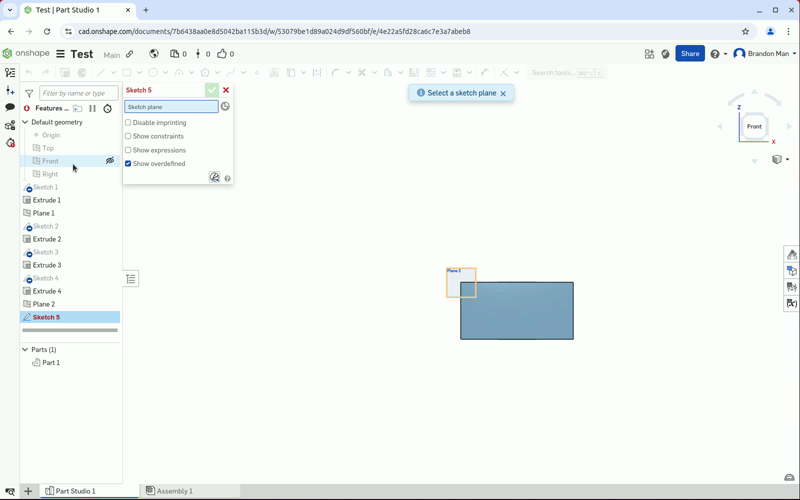
mouse_move(73, 306)
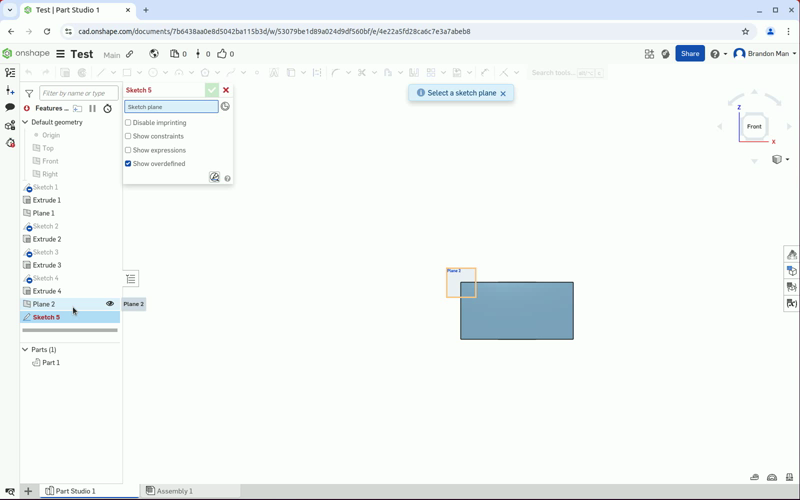
click(73, 306)
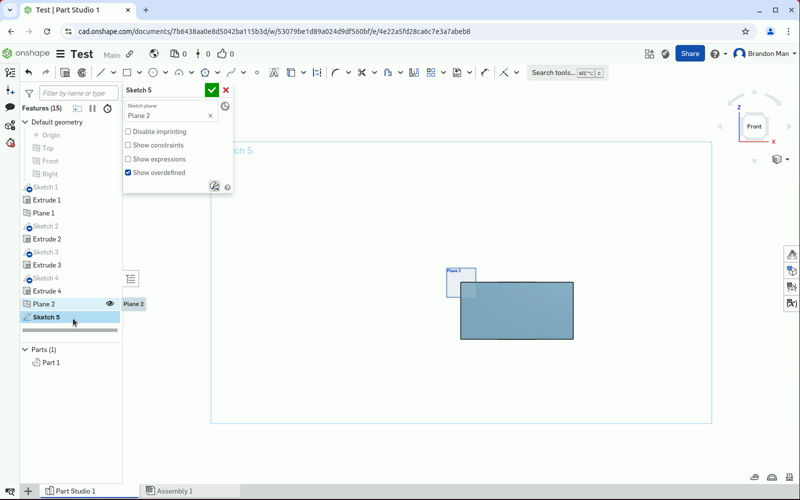
mouse_move(73, 352)
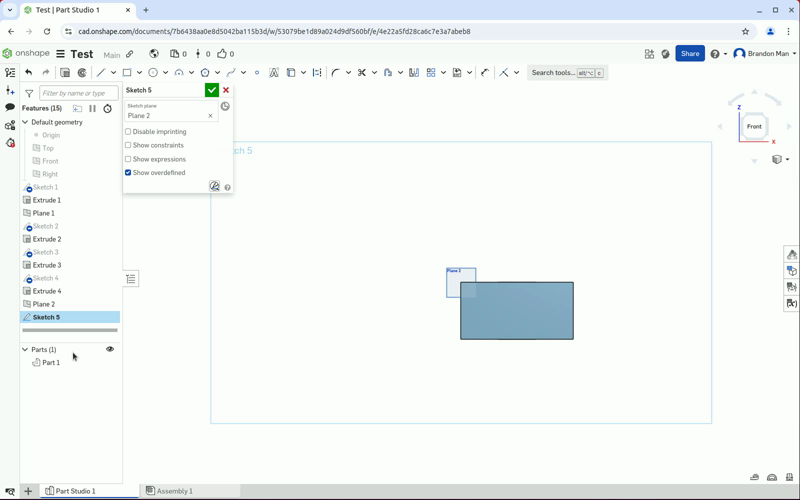
key(y)
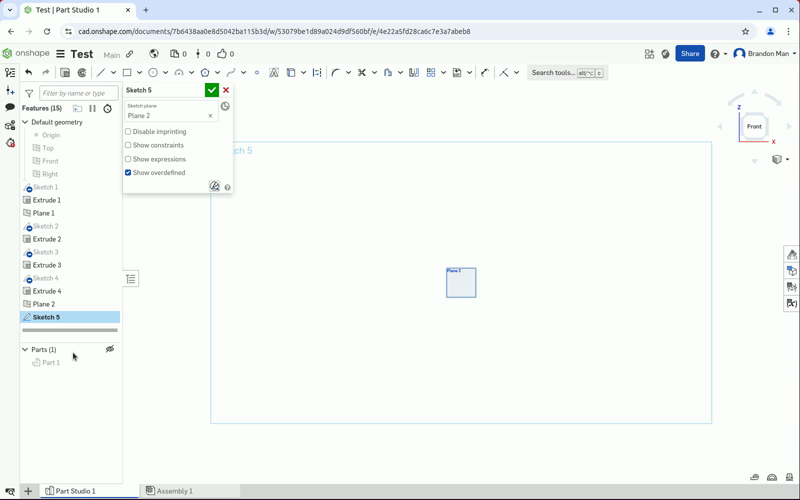
key(c)
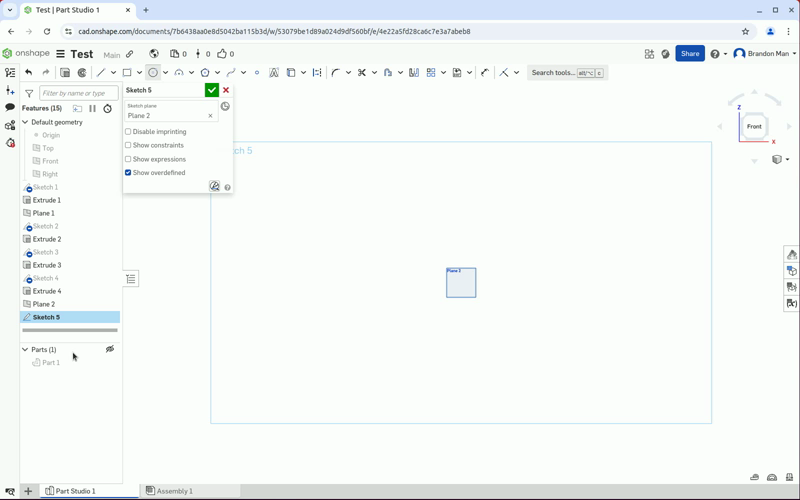
key_down(shift)
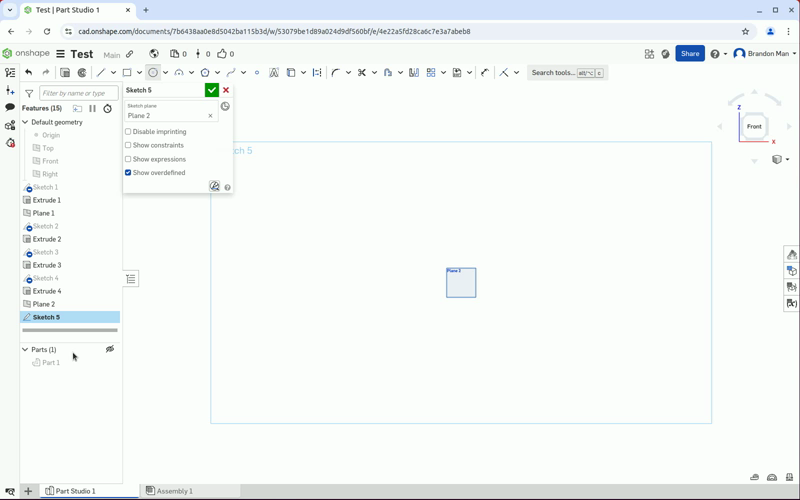
mouse_move(517, 311)
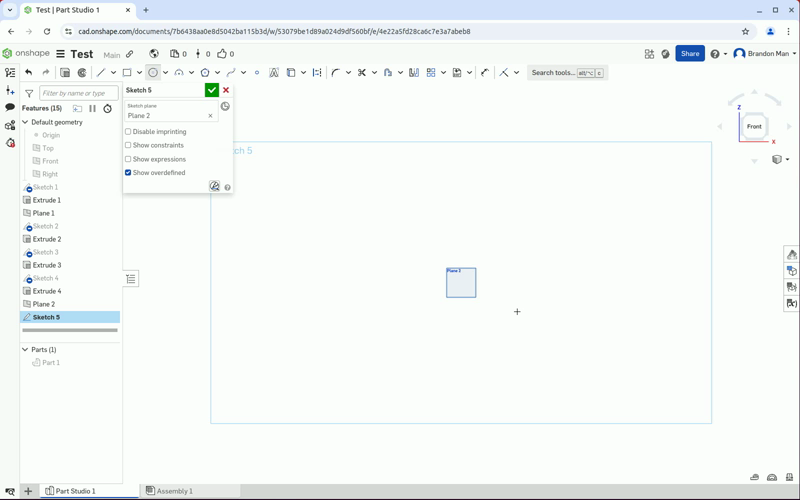
click(517, 311)
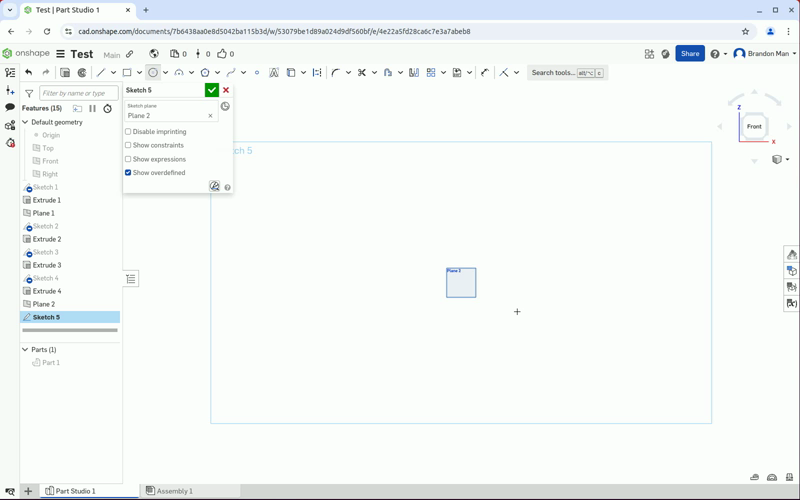
key_up(shift)
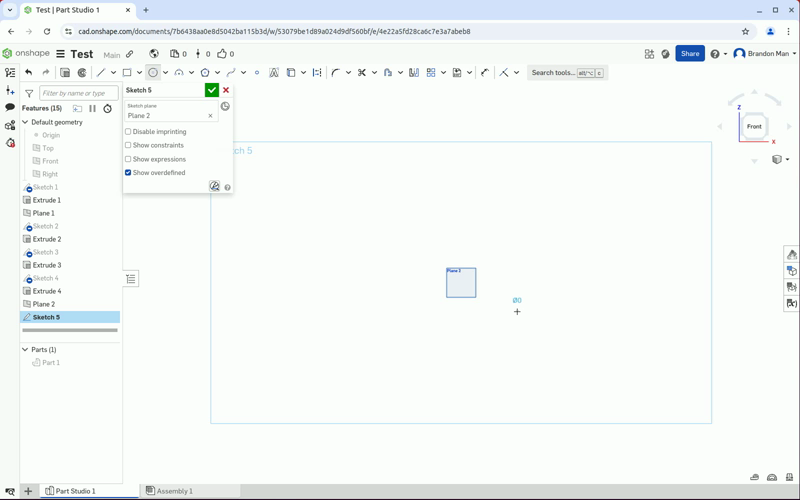
mouse_move(545, 311)
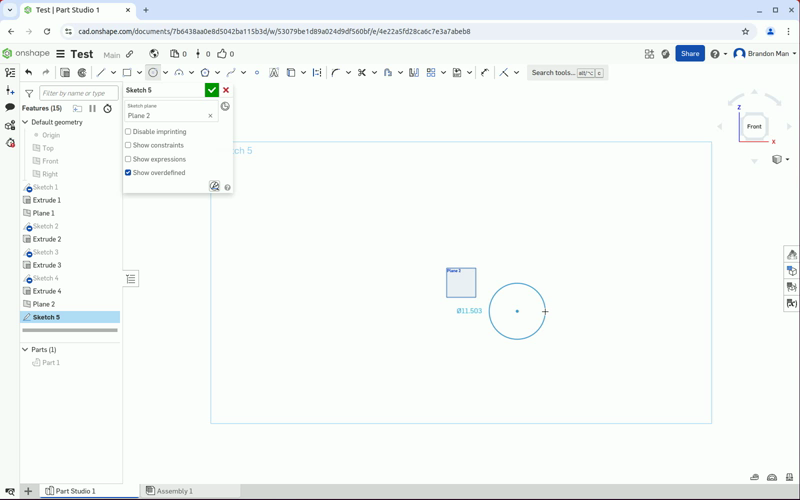
click(545, 311)
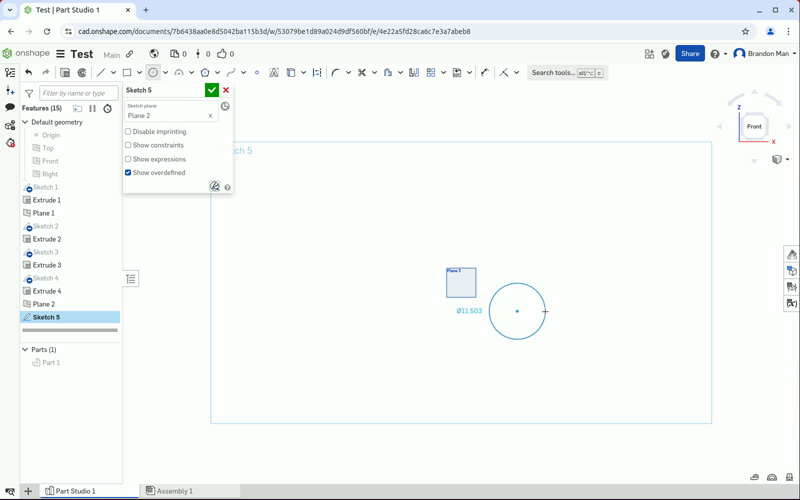
key(esc)
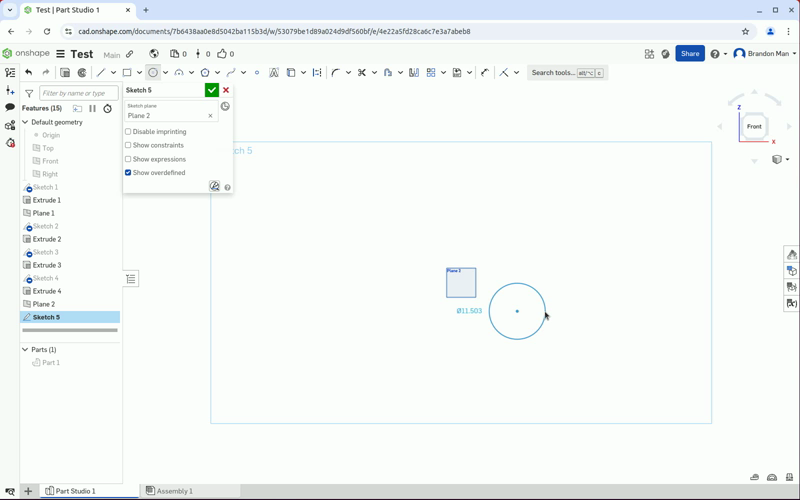
mouse_move(538, 299)
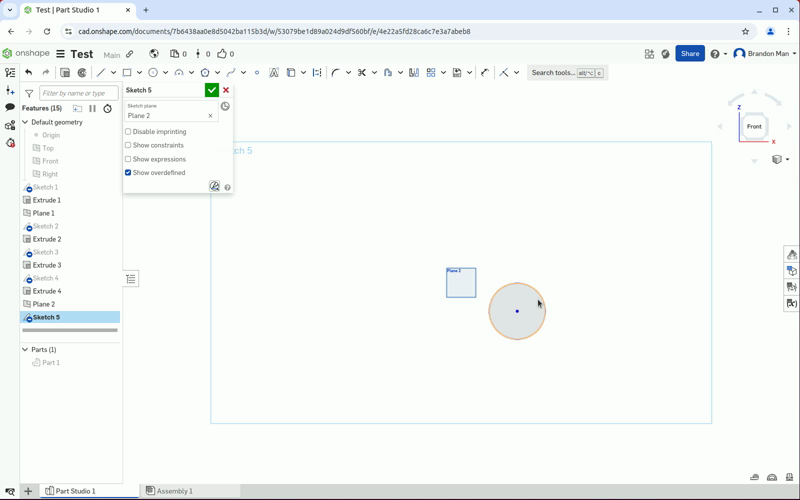
click(538, 299)
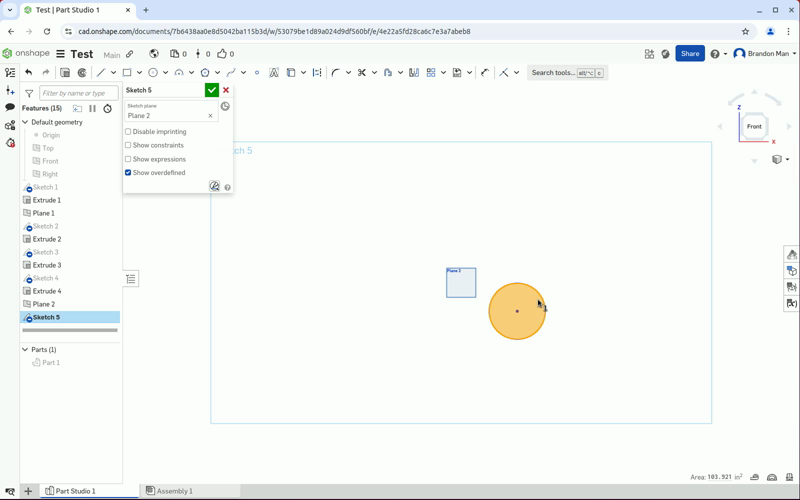
mouse_move(73, 352)
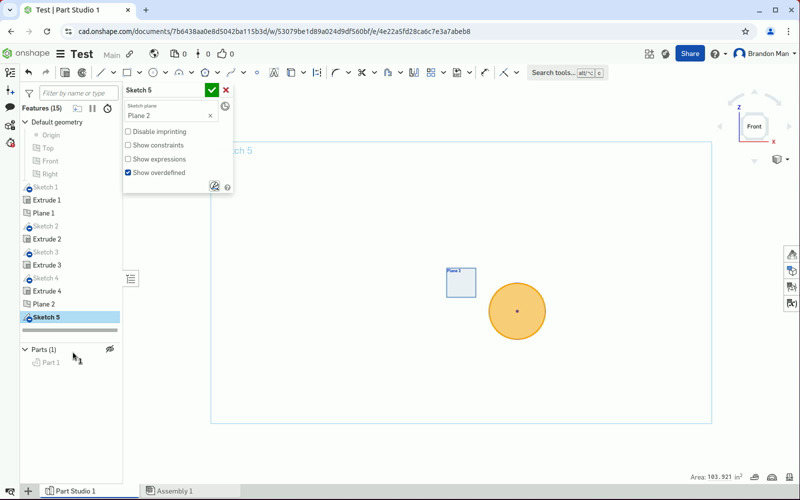
key(shift+y)
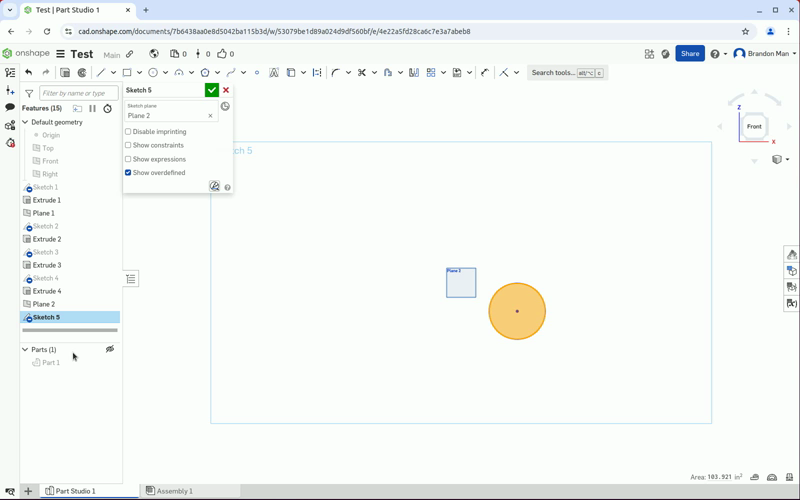
key(shift+e)
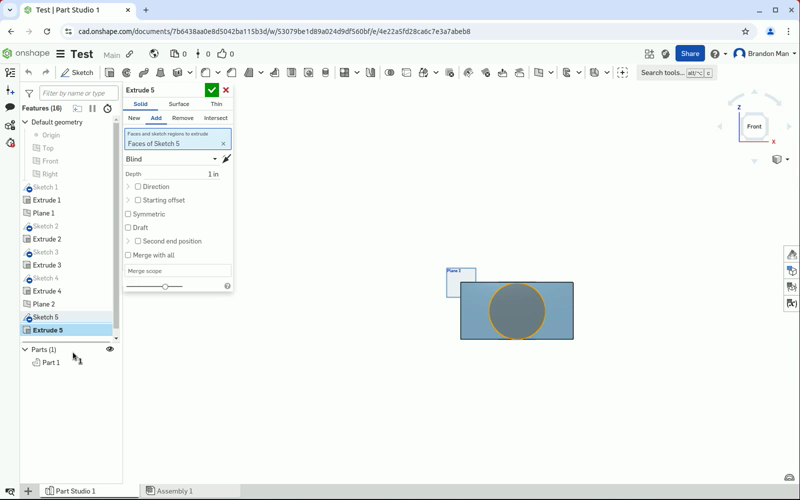
mouse_move(143, 106)
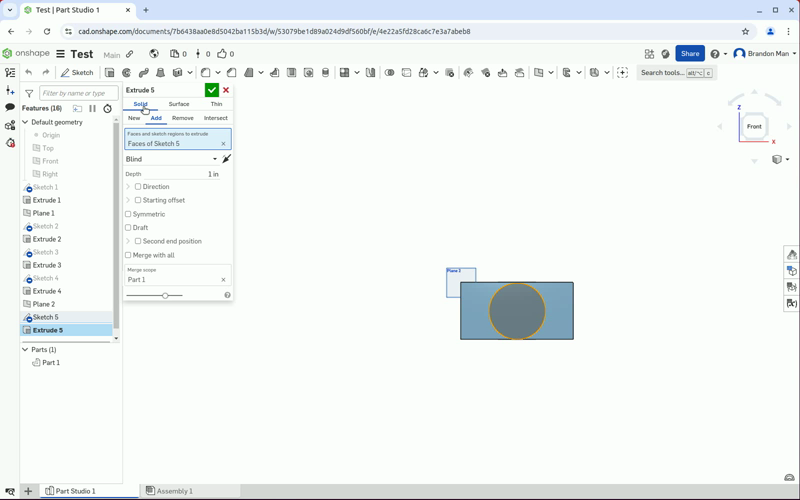
click(143, 106)
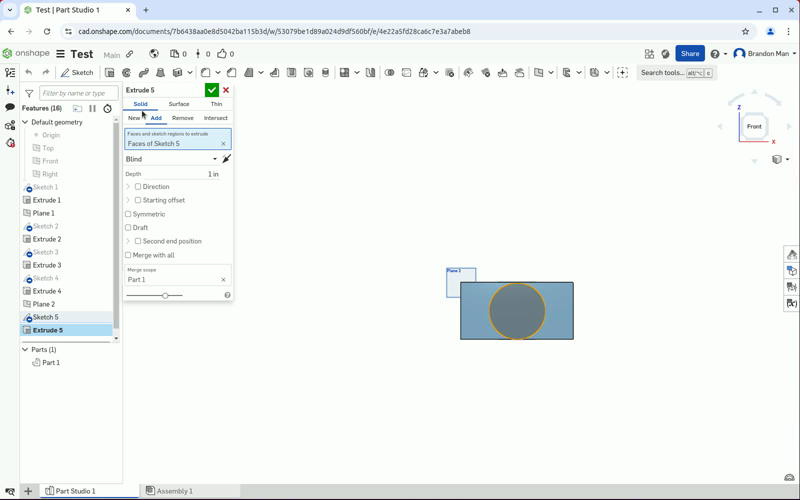
mouse_move(137, 120)
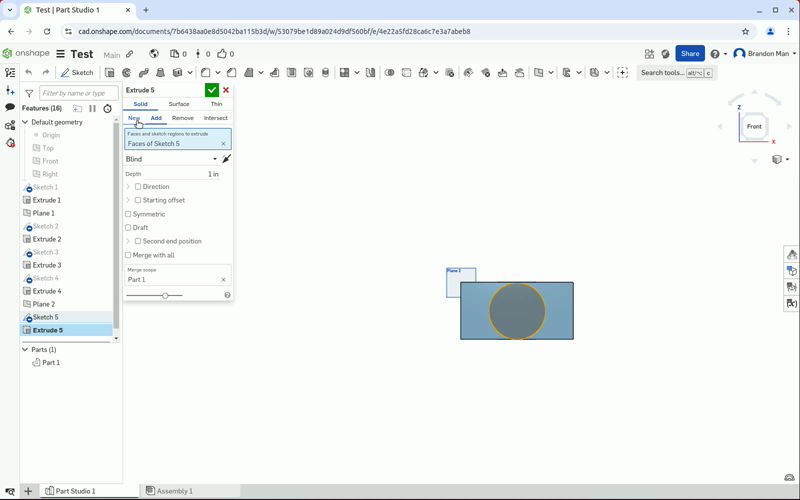
click(137, 120)
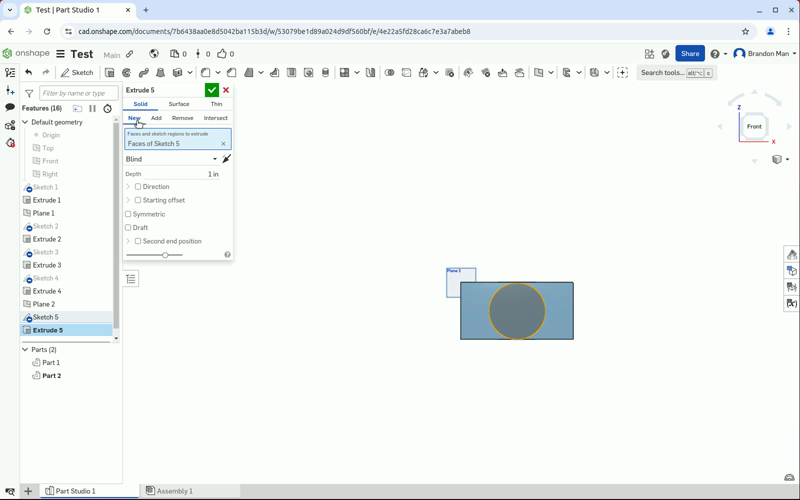
key(tab, 4)
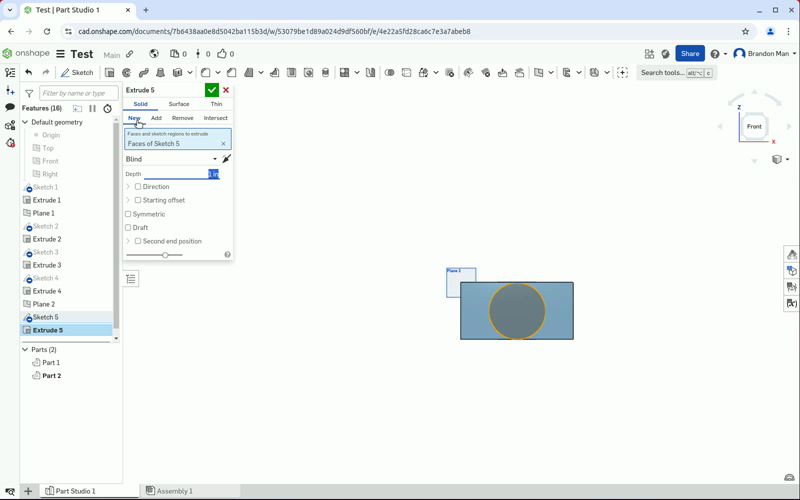
text(1.685)
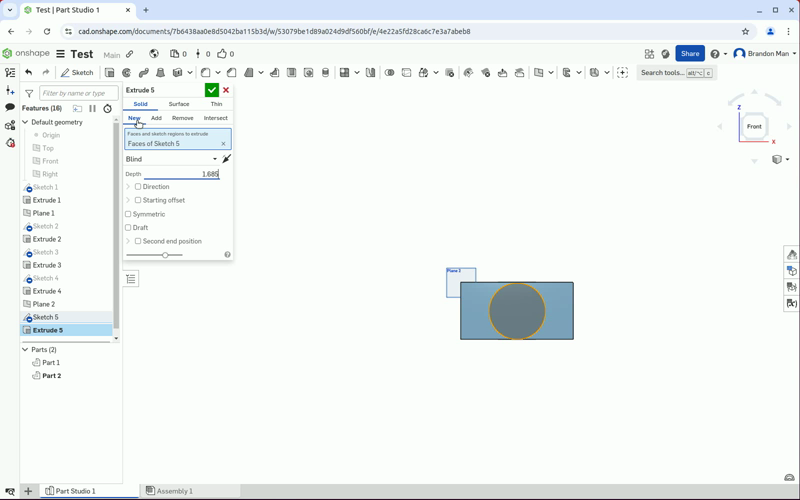
key(enter)
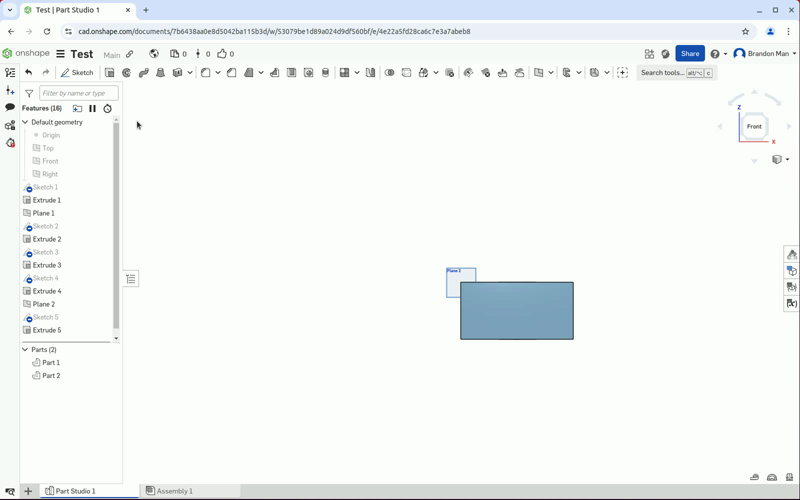
key(shift+h)
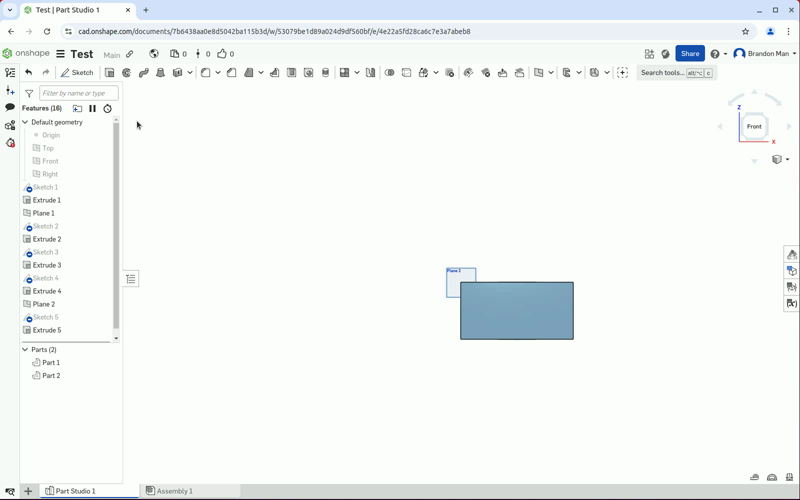
key(shift+h)
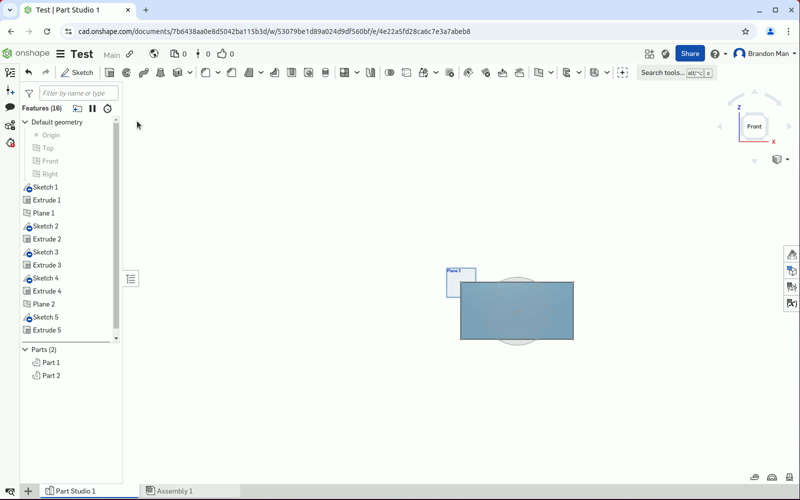
key(shift+7)
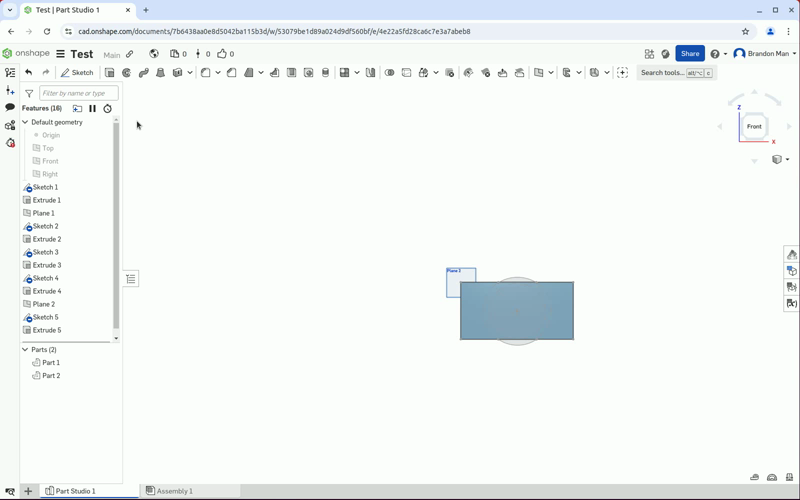
key(left, 2)
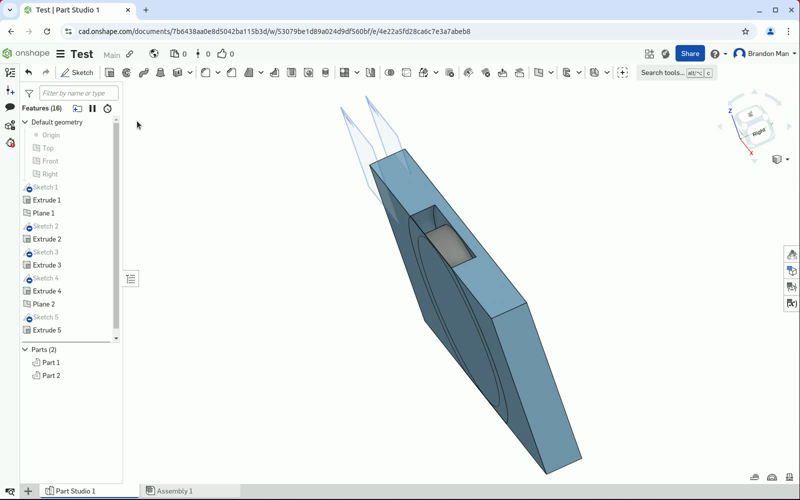
key(down, 2)
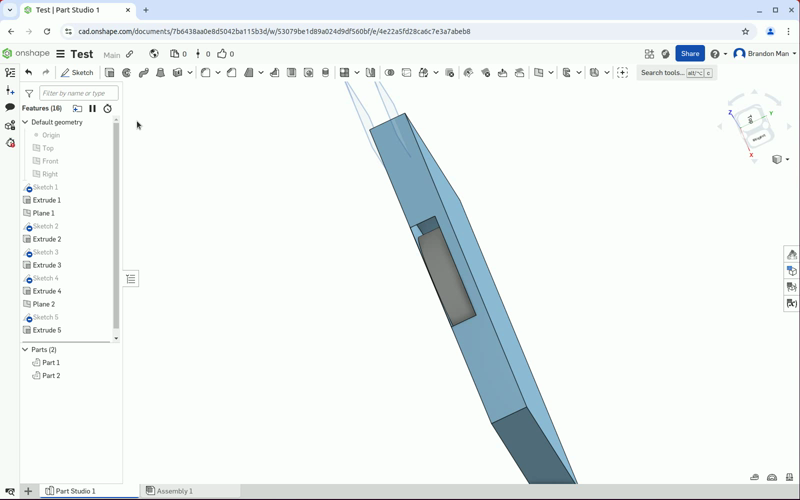
key(up, 2)
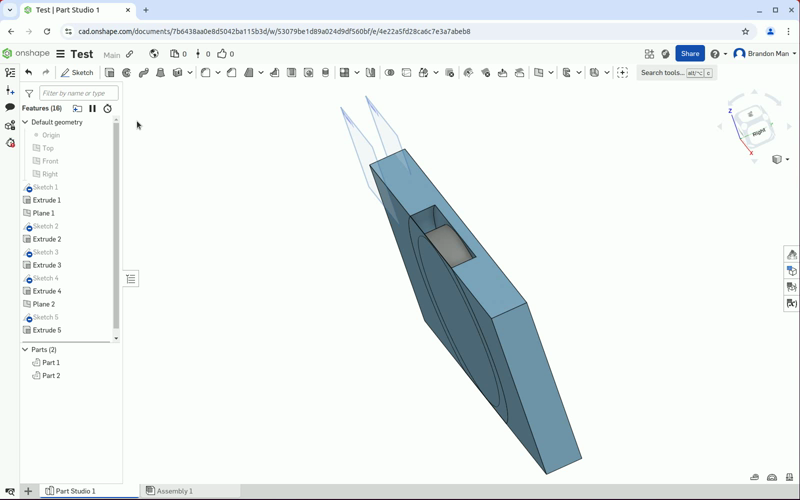
key(right, 2)
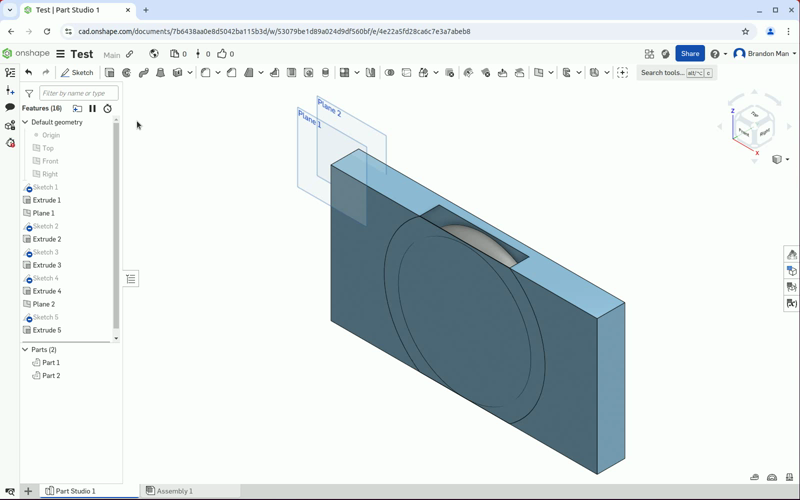
mouse_move(69, 189)
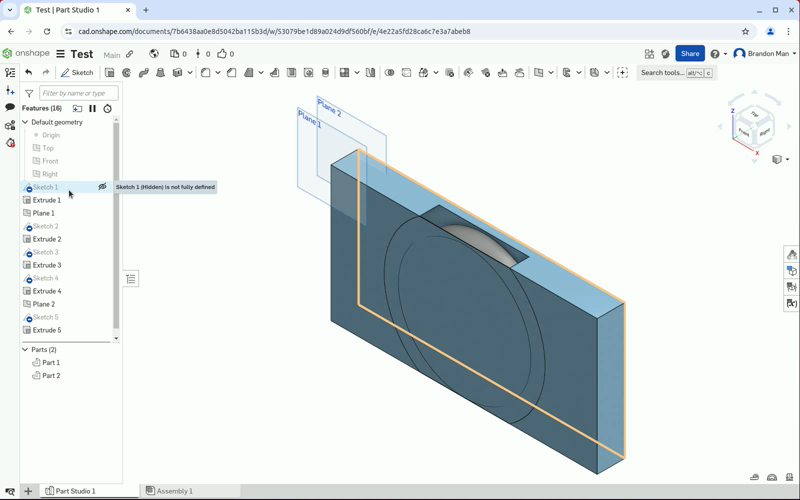
click(69, 189)